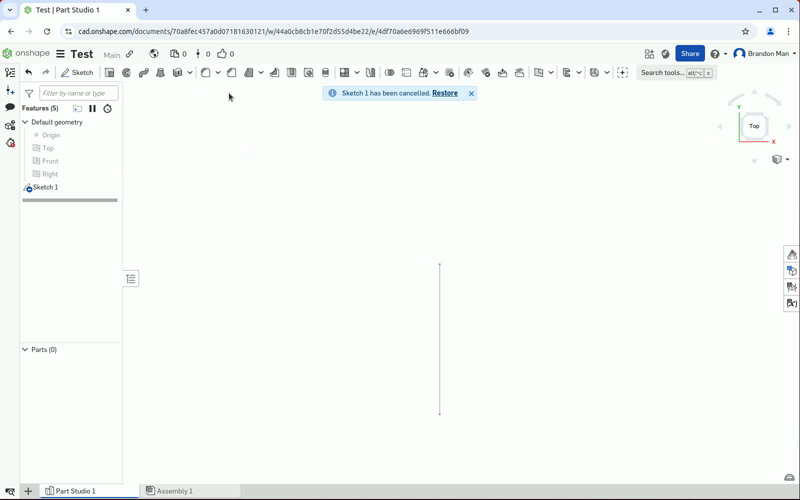
key(shift+h)
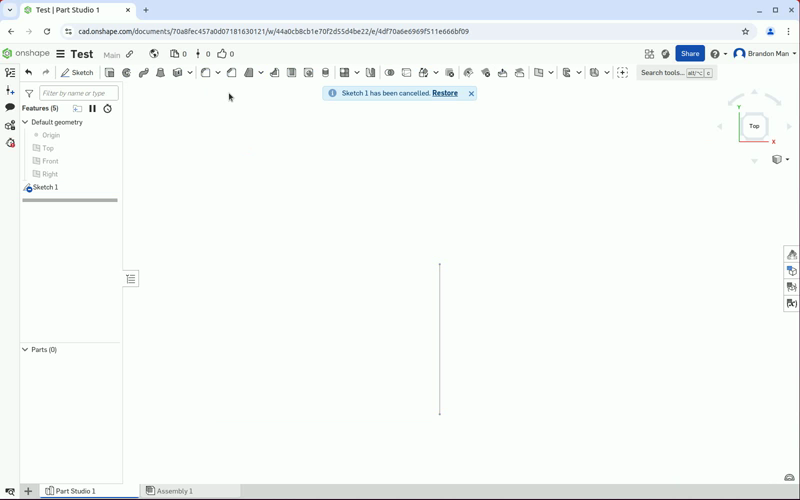
key(shift+s)
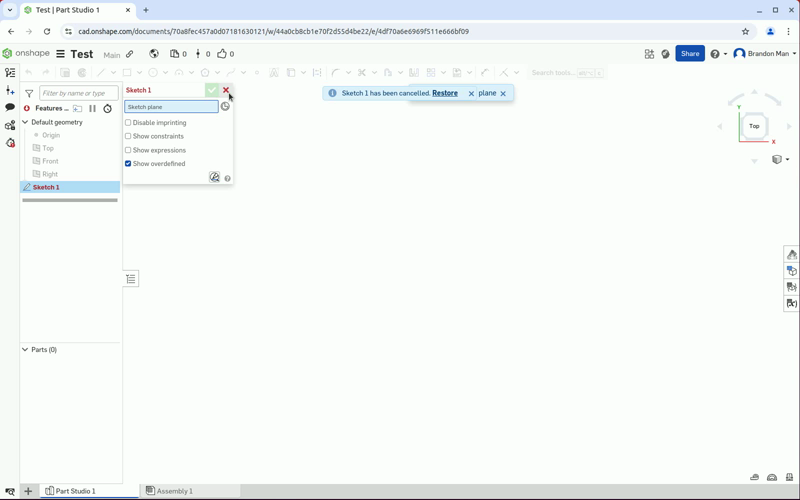
mouse_move(73, 150)
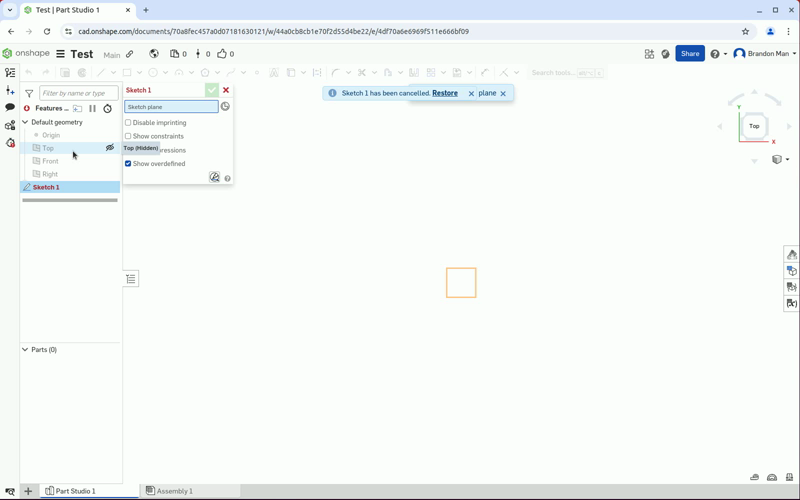
click(73, 150)
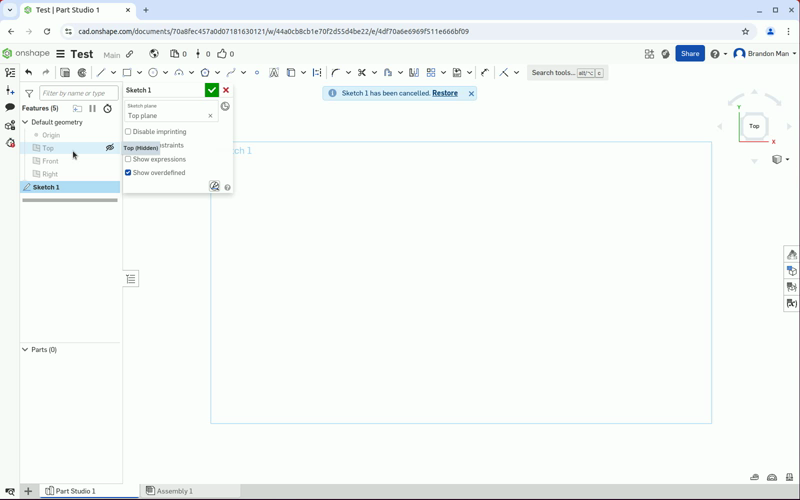
mouse_move(73, 352)
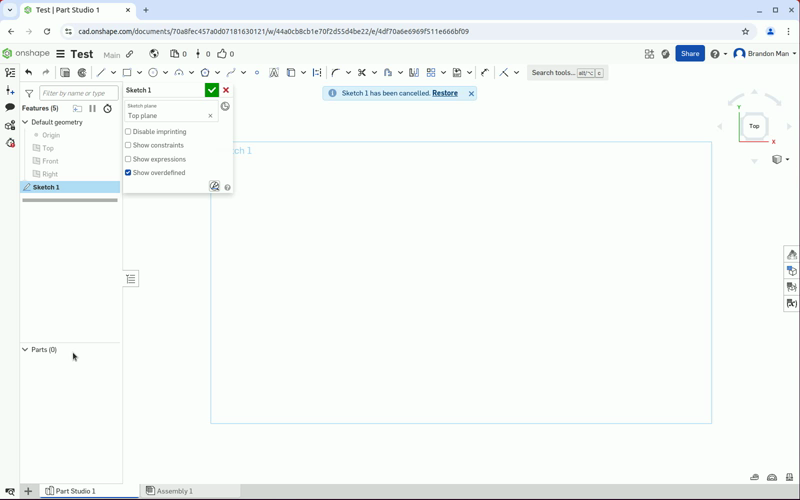
key(y)
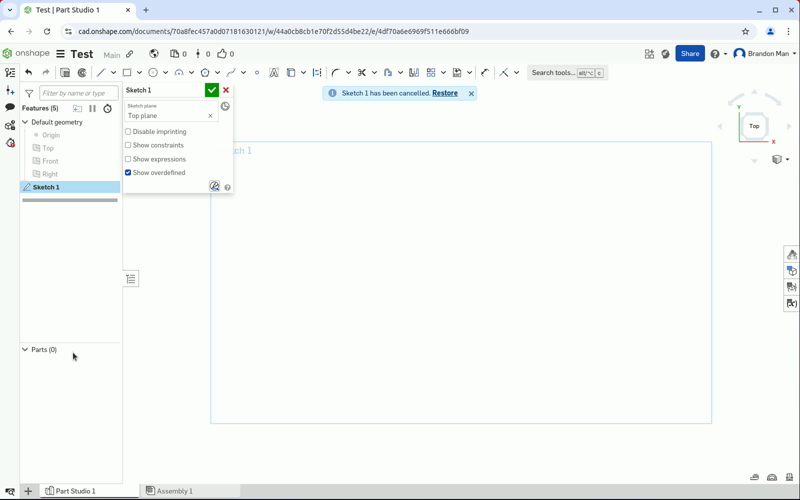
key(l)
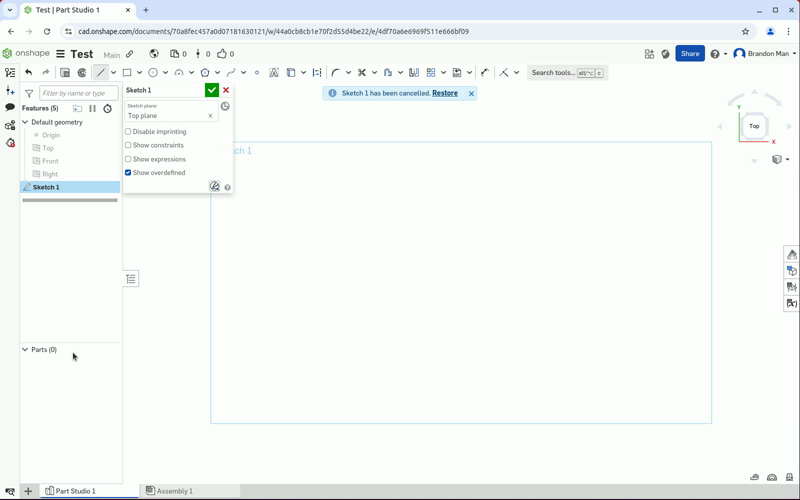
key_down(shift)
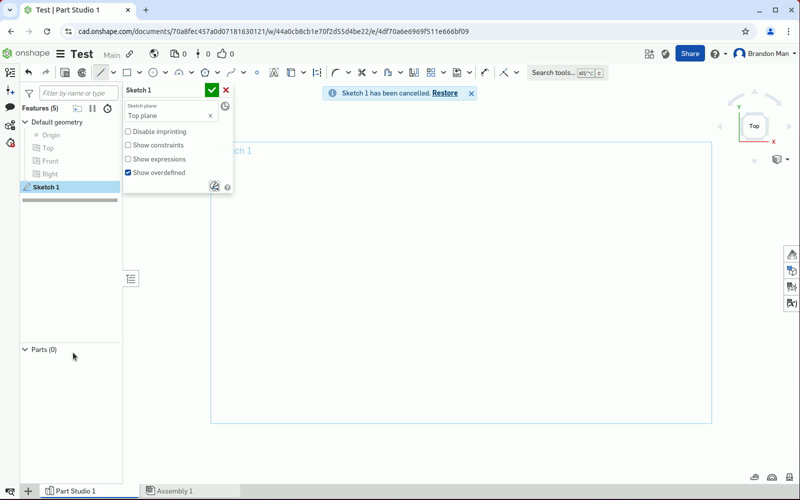
mouse_move(516, 245)
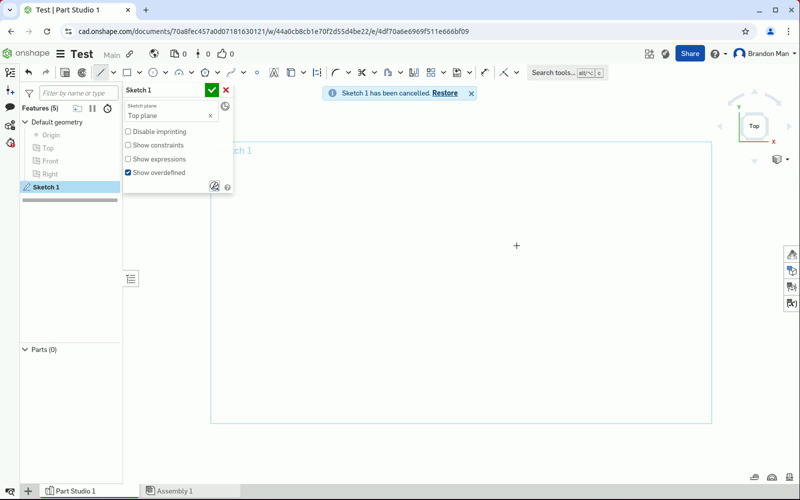
click(516, 245)
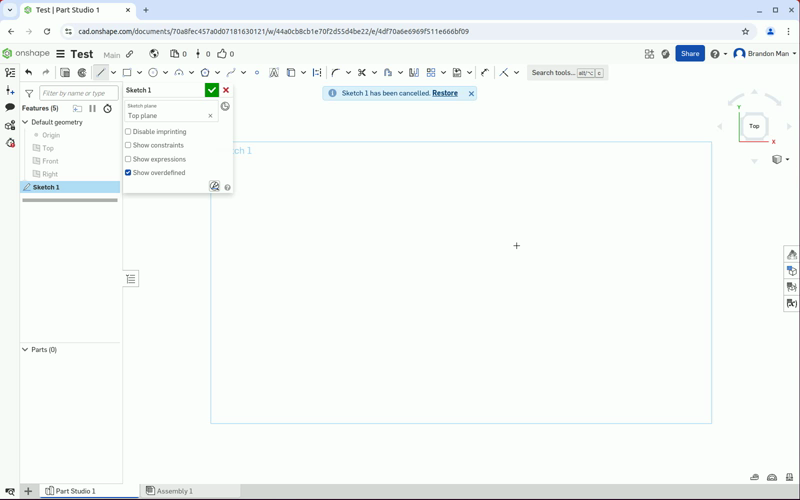
key_up(shift)
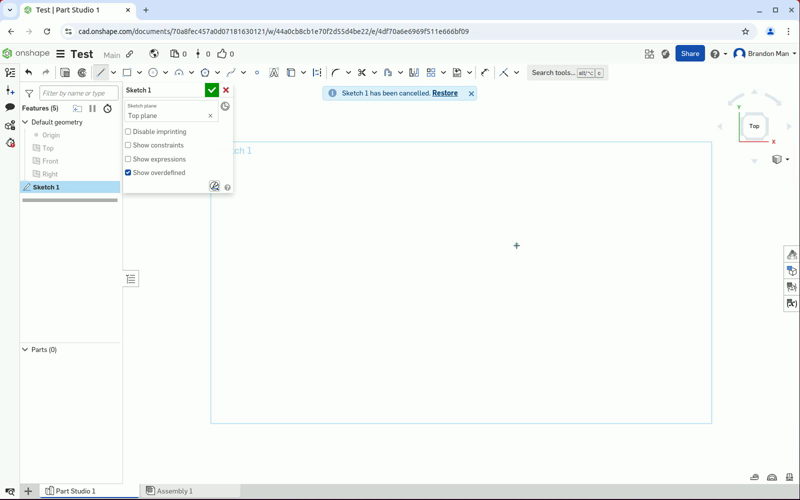
key_down(shift)
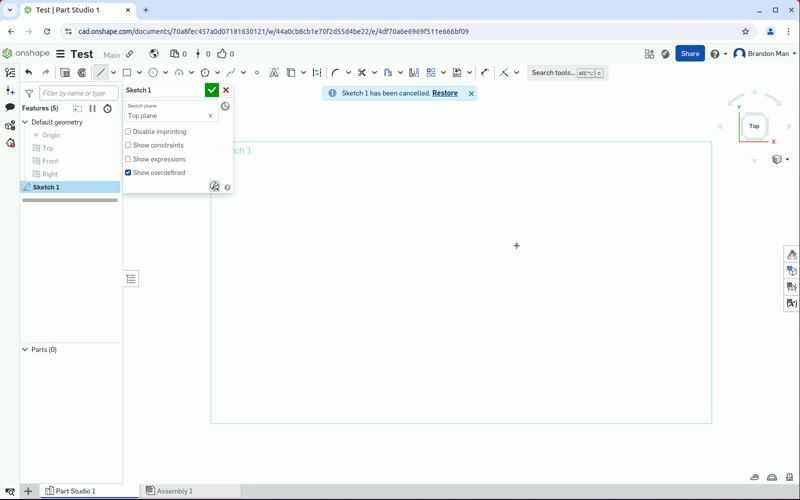
mouse_move(546, 245)
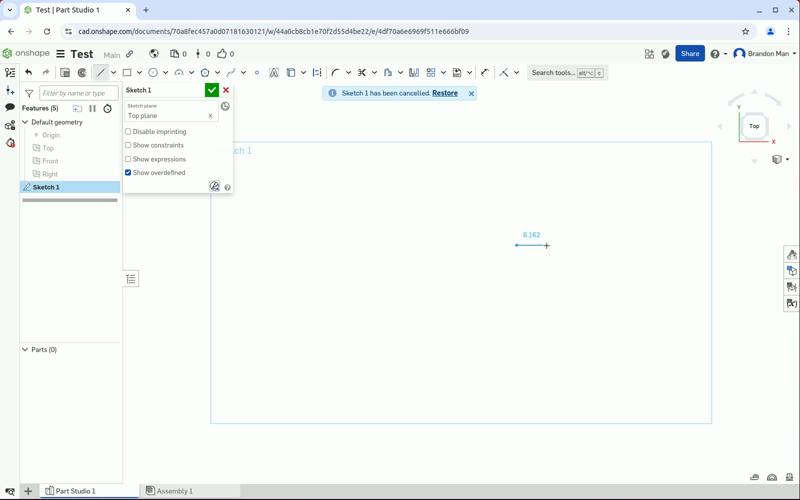
mouse_move(573, 245)
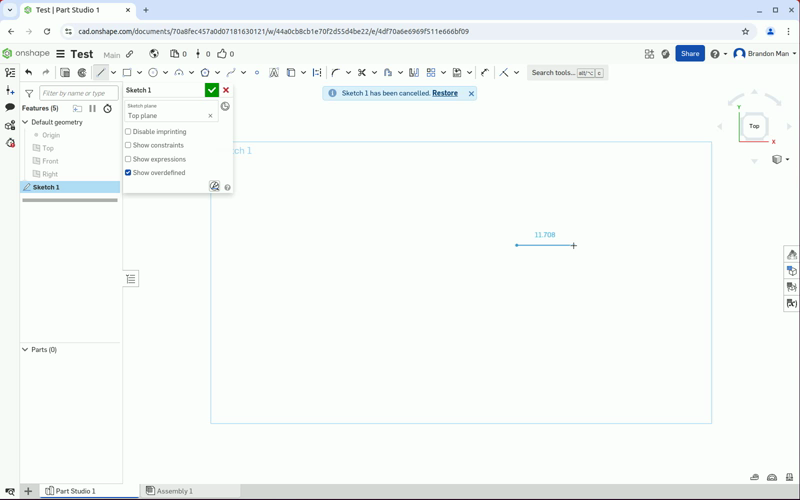
click(573, 245)
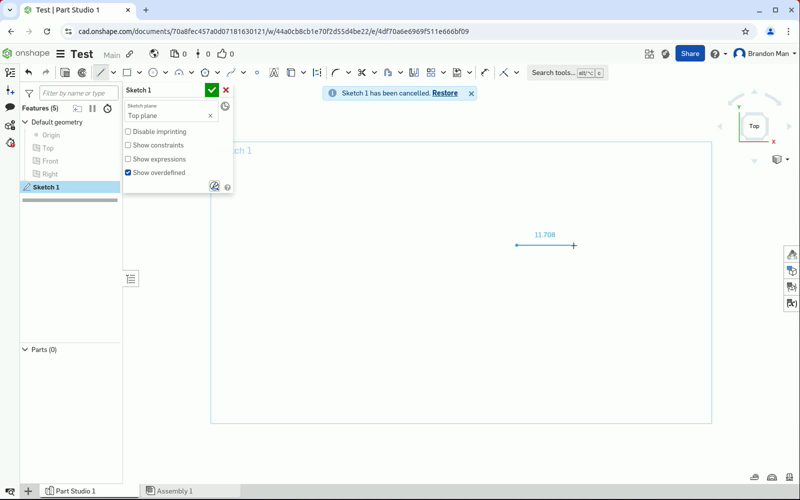
key_up(shift)
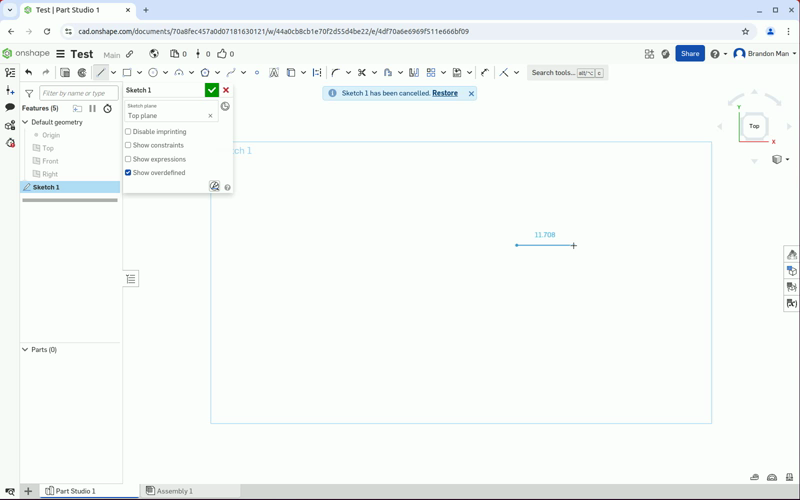
key_down(shift)
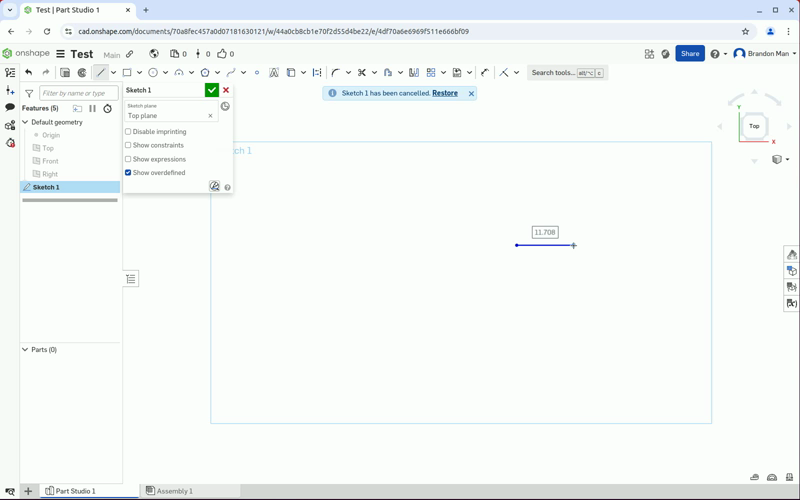
mouse_move(589, 245)
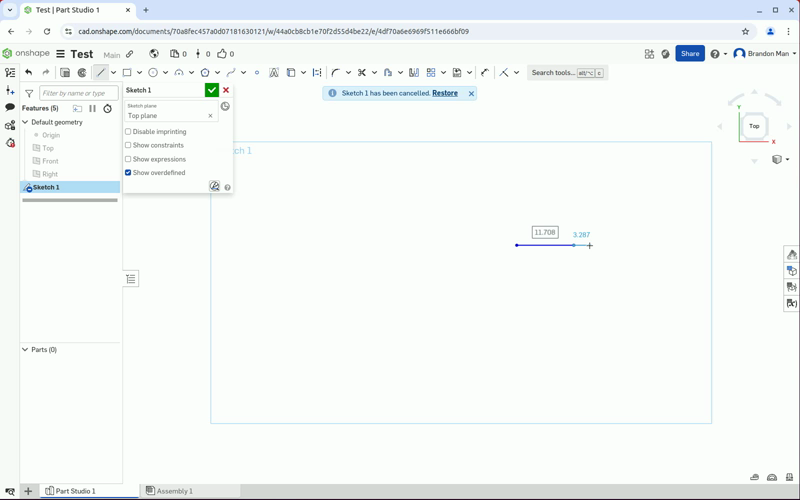
mouse_move(573, 226)
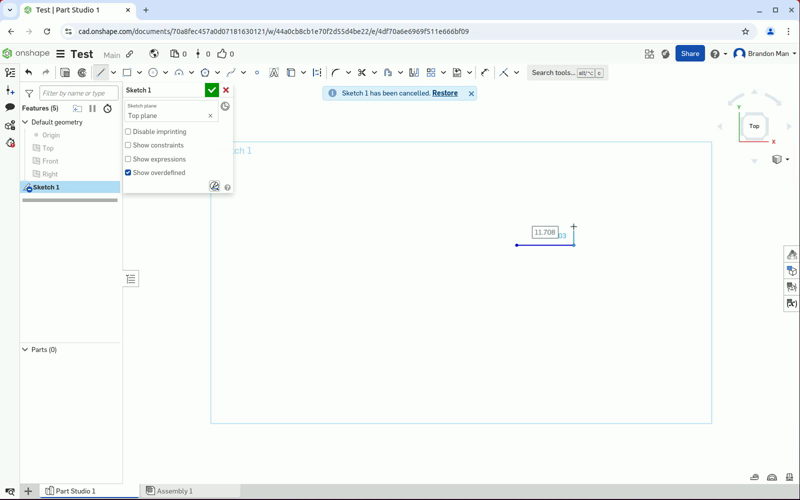
click(573, 226)
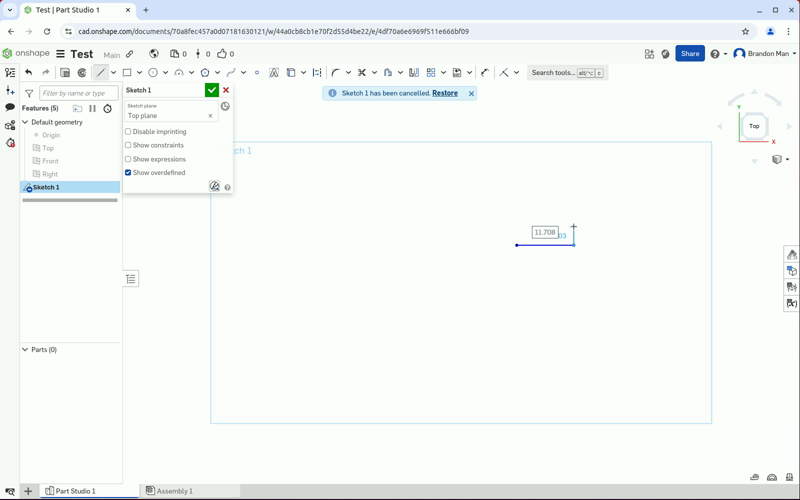
key_up(shift)
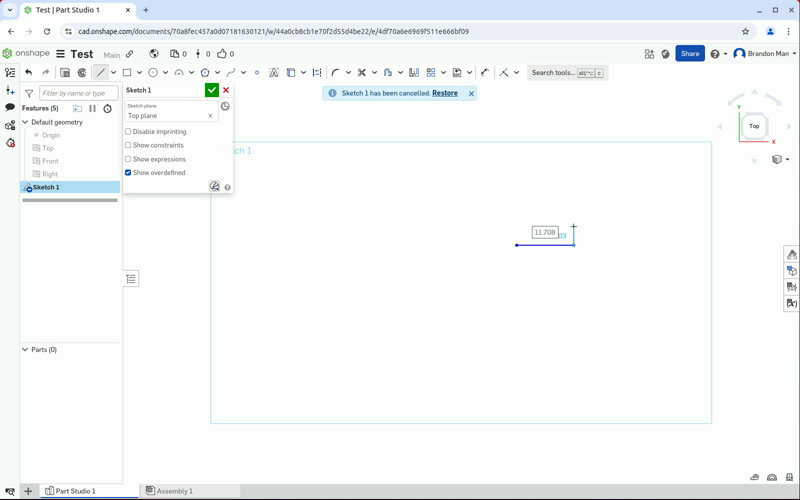
key_down(shift)
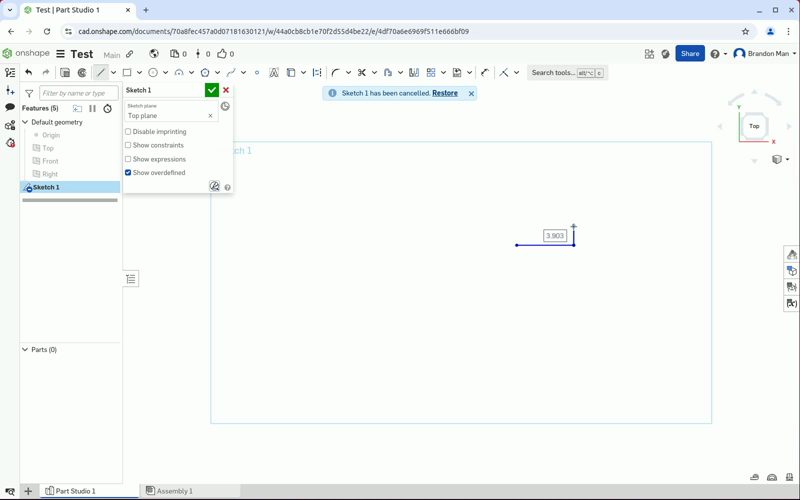
mouse_move(589, 226)
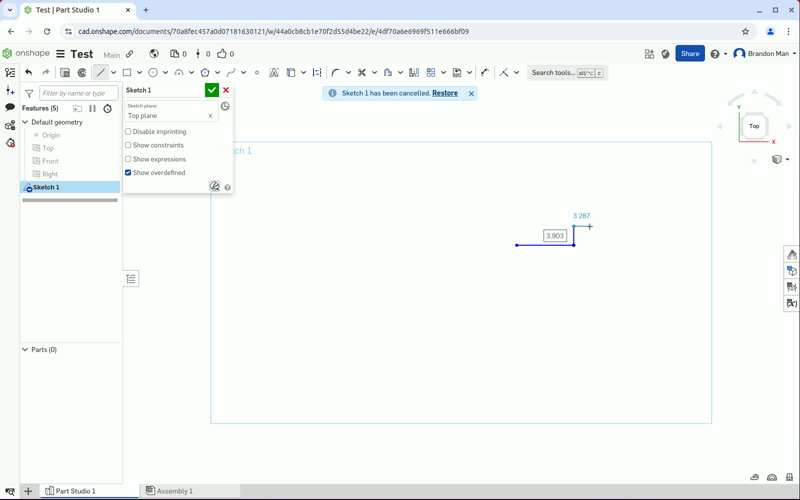
mouse_move(516, 226)
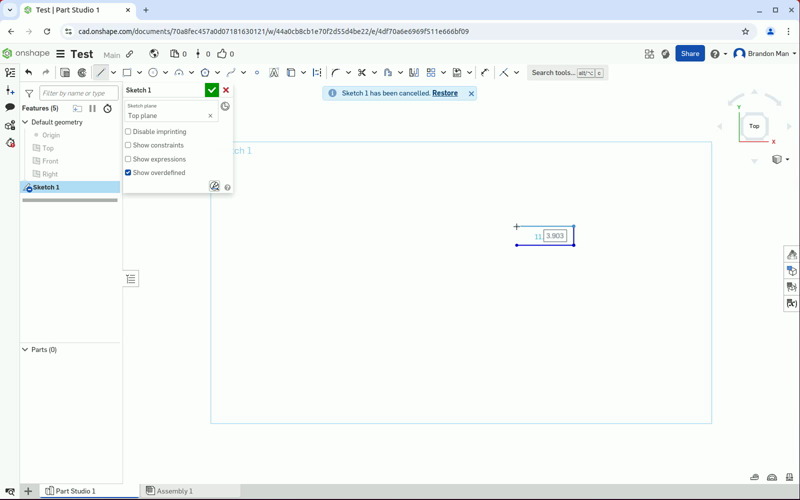
click(516, 226)
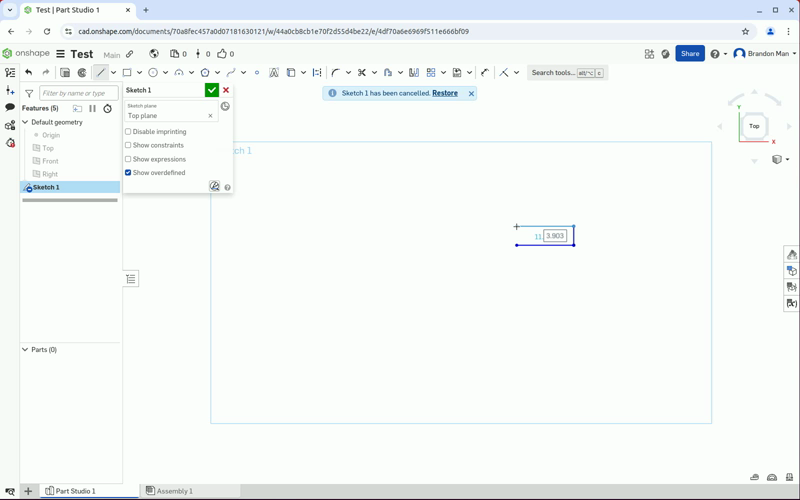
key_up(shift)
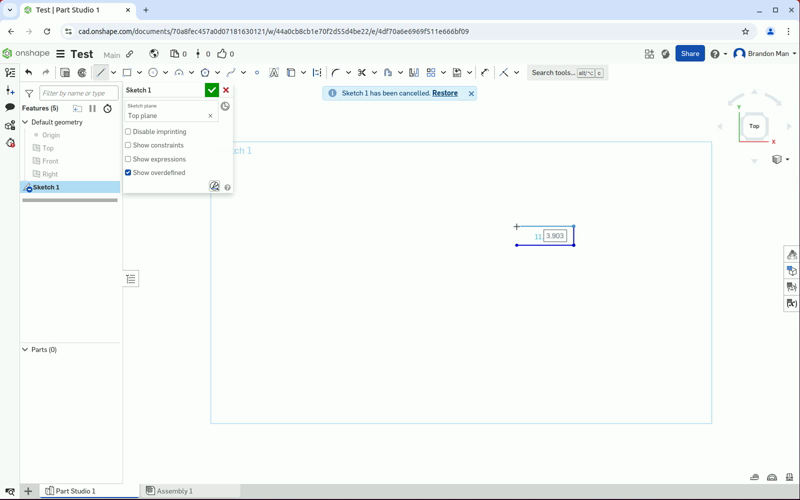
mouse_move(546, 226)
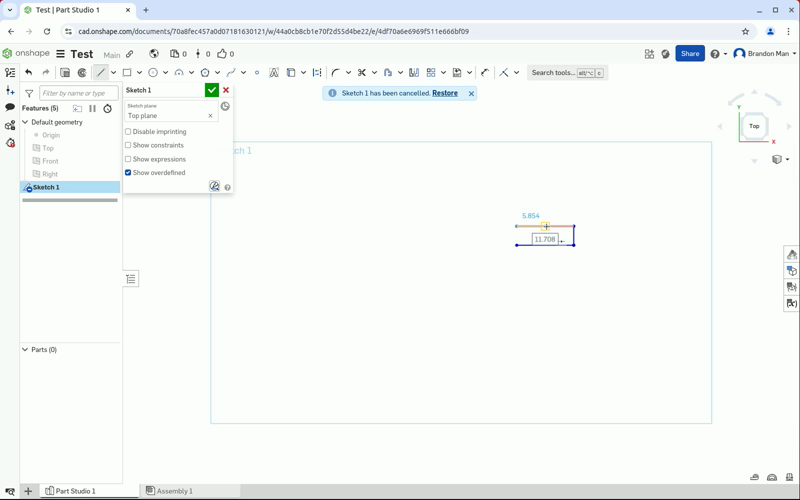
key_down(shift)
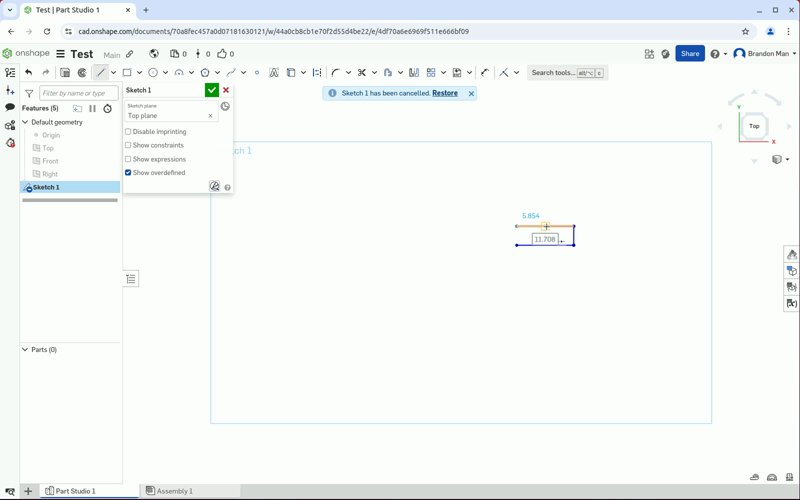
mouse_move(516, 245)
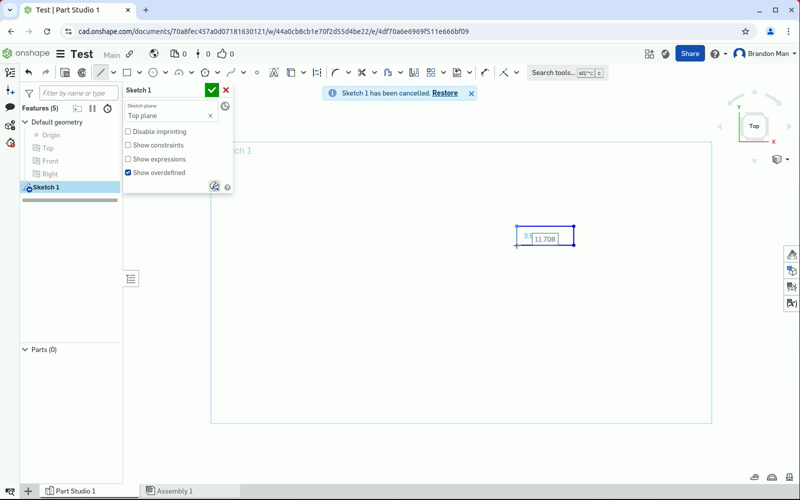
key_up(shift)
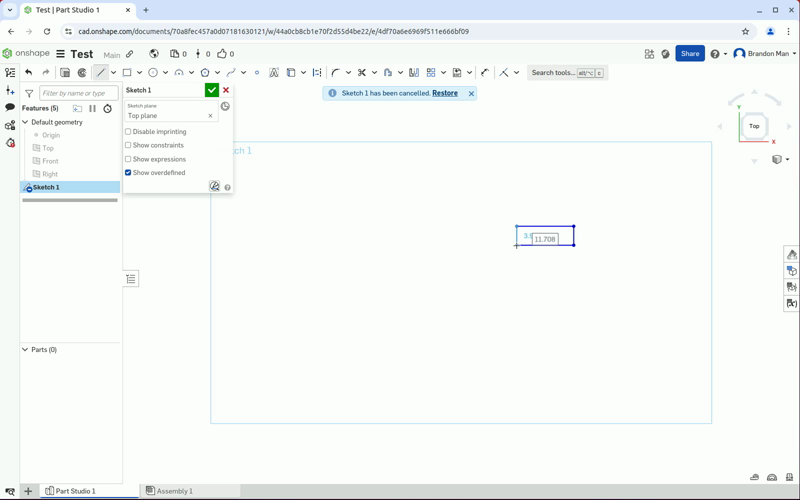
click(516, 245)
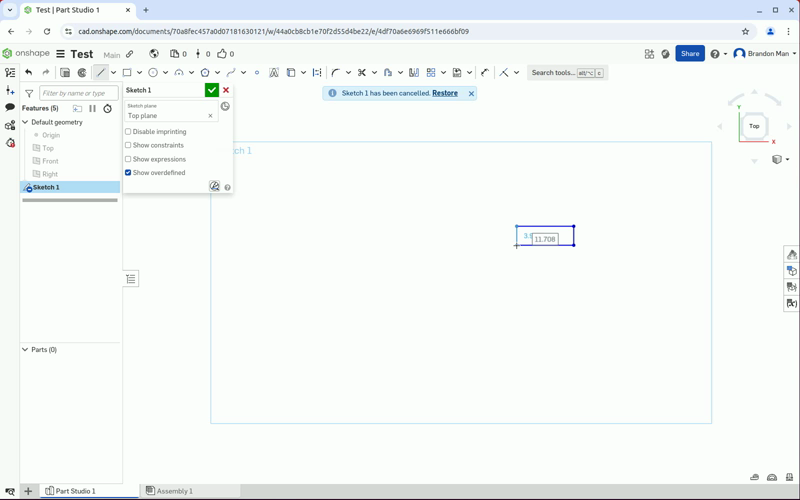
key(esc)
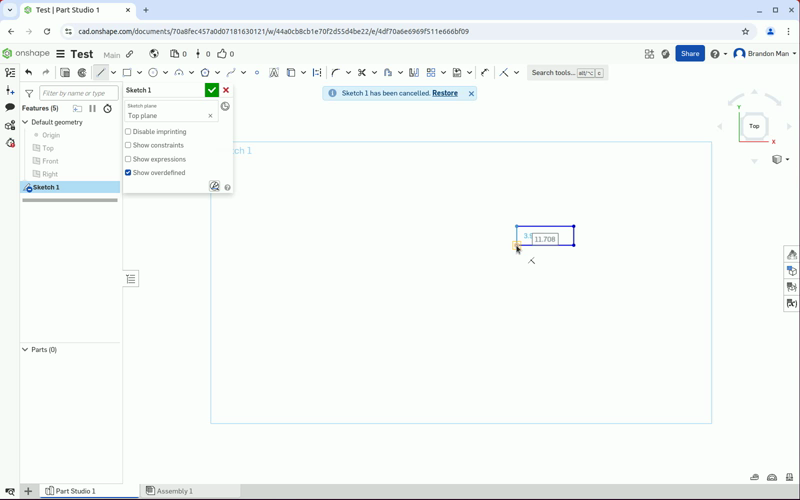
mouse_move(573, 244)
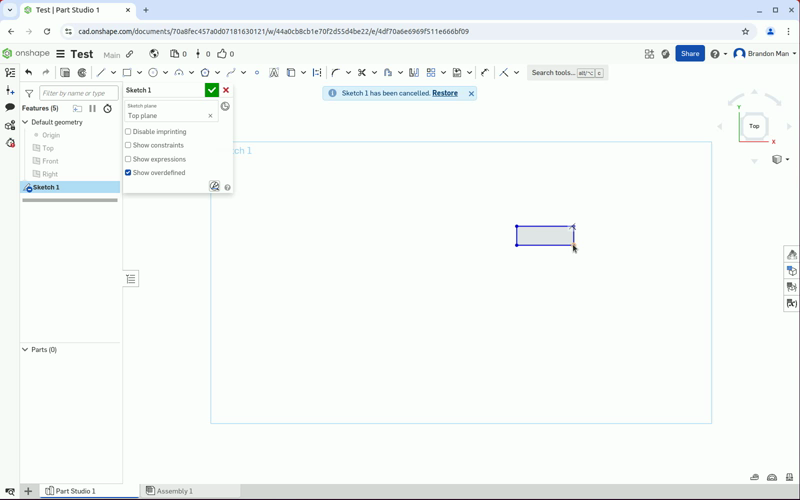
scroll(6)
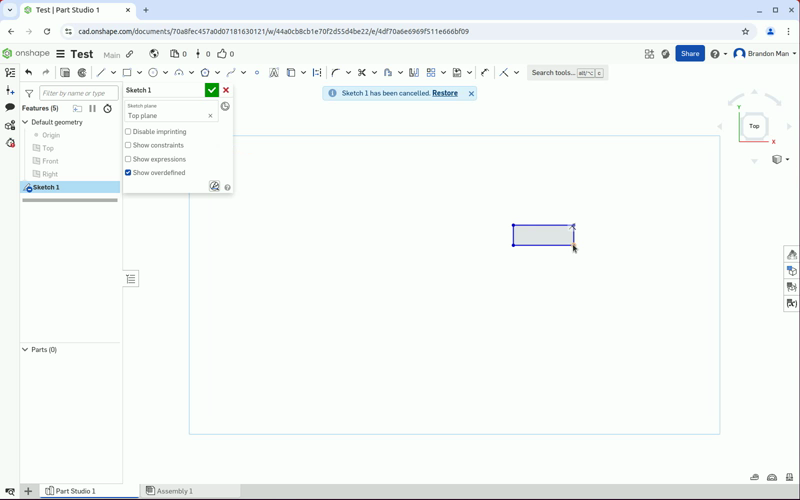
scroll(6)
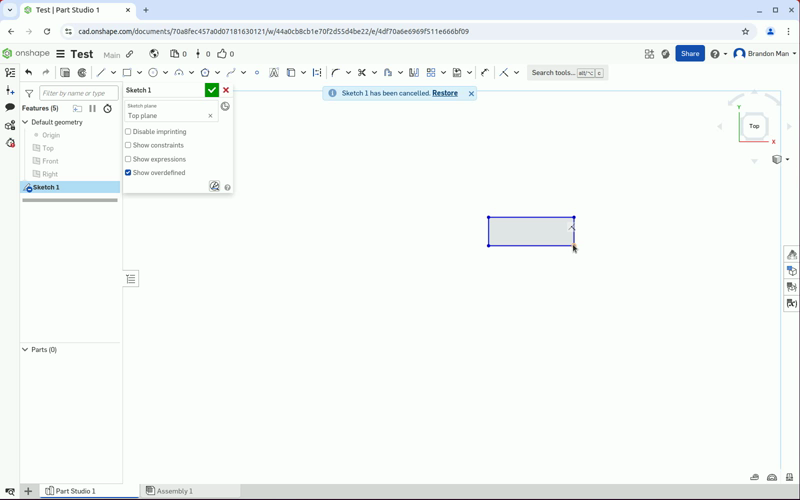
scroll(6)
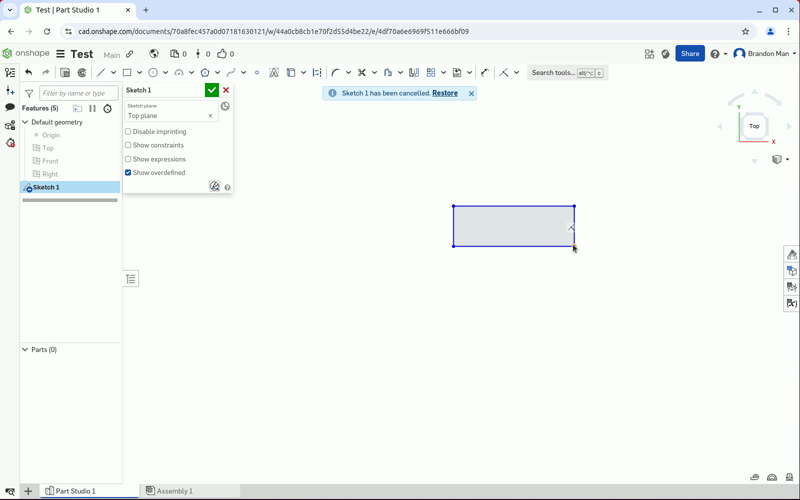
scroll(6)
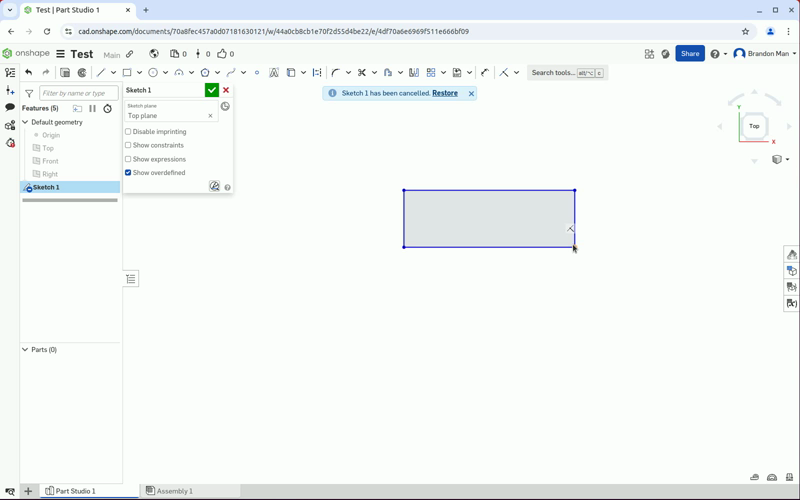
scroll(6)
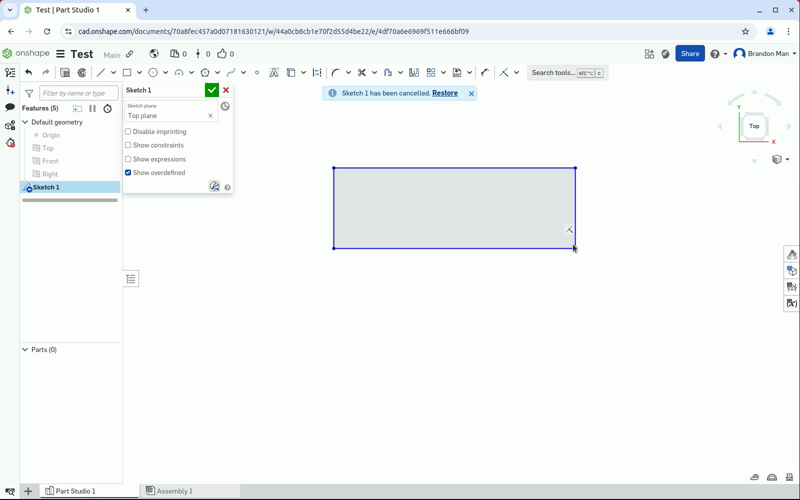
scroll(6)
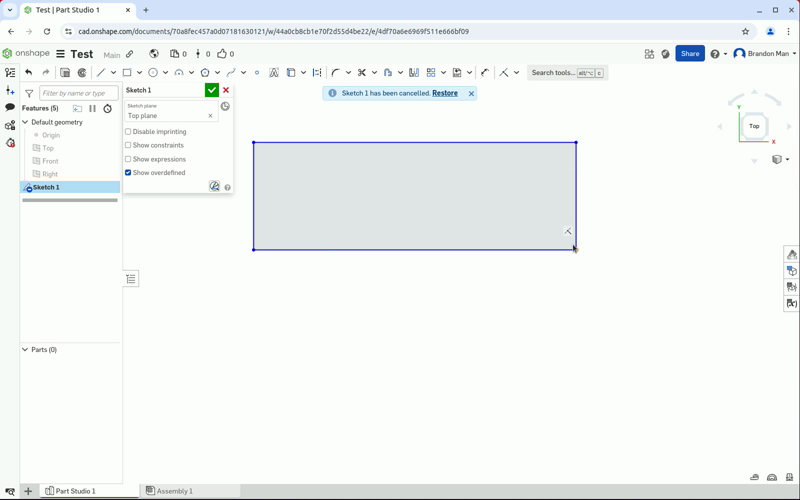
scroll(6)
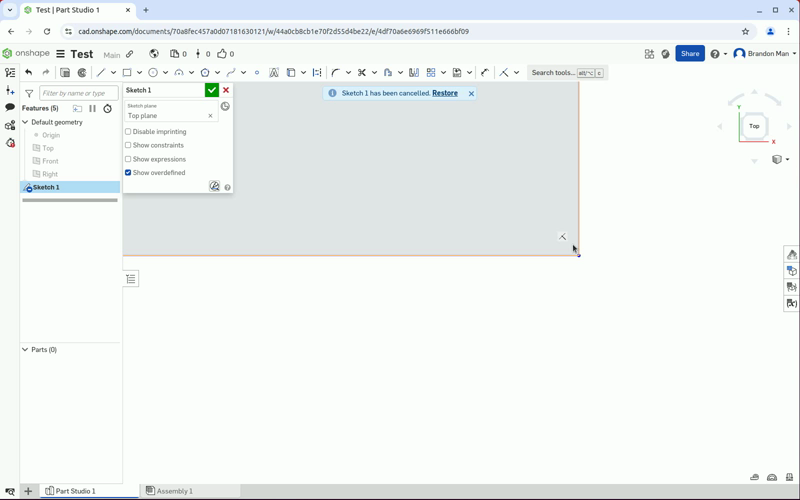
click(573, 244)
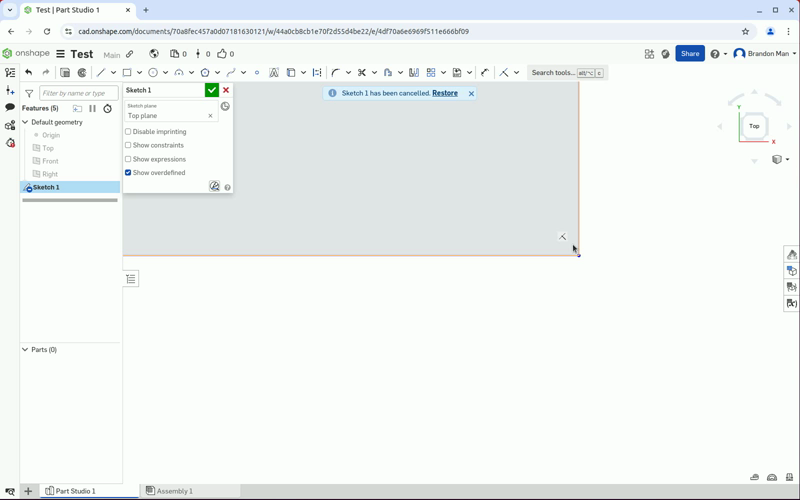
scroll(-6)
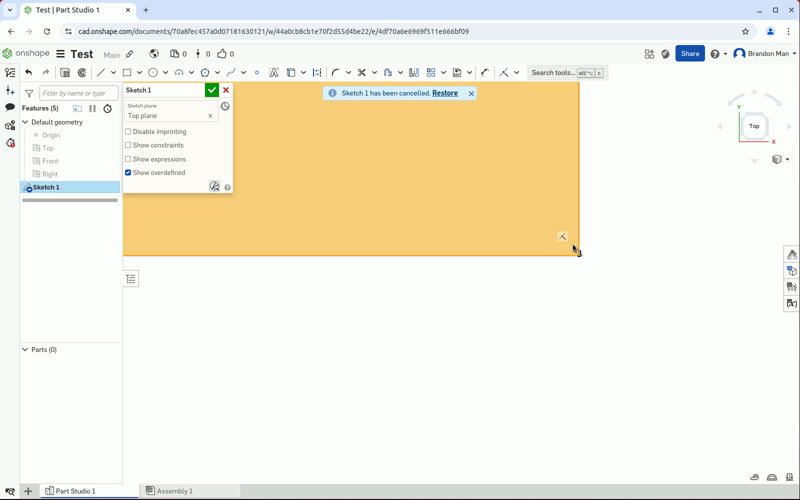
scroll(-6)
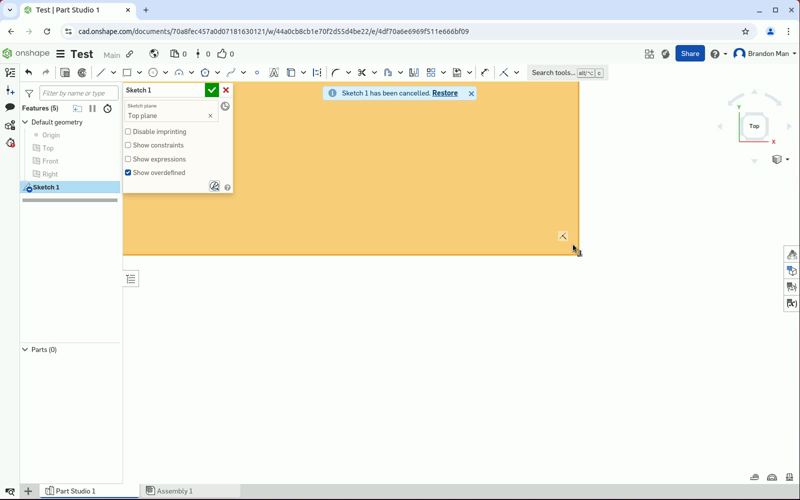
scroll(-6)
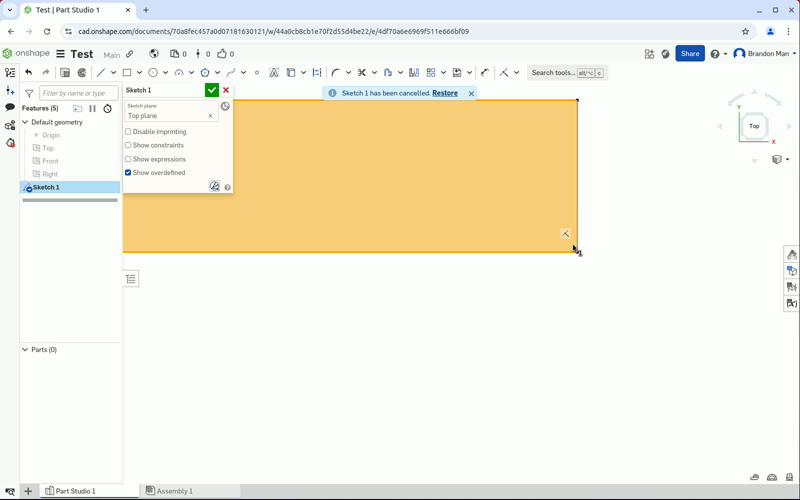
scroll(-6)
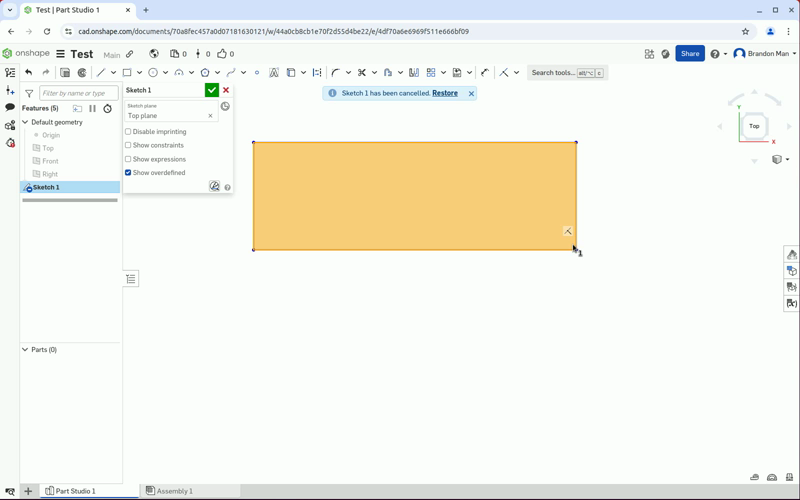
scroll(-6)
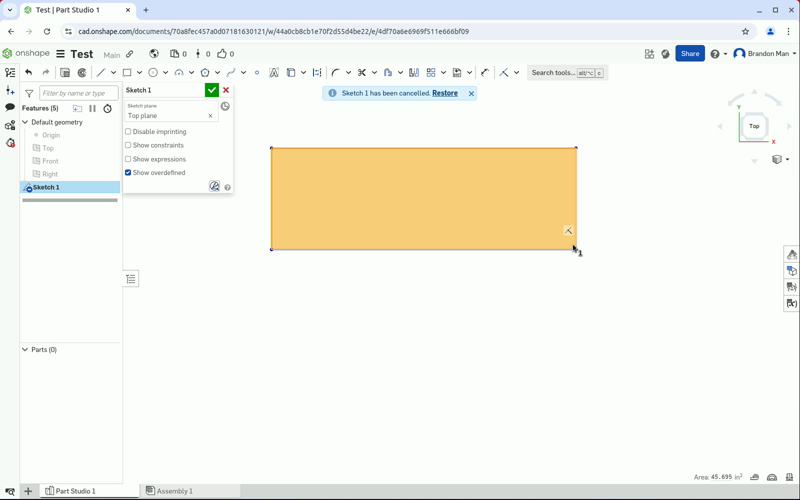
scroll(-6)
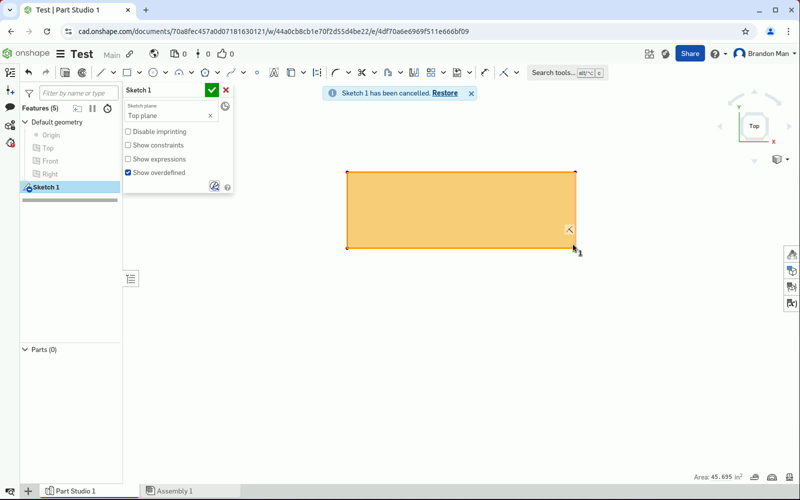
scroll(-6)
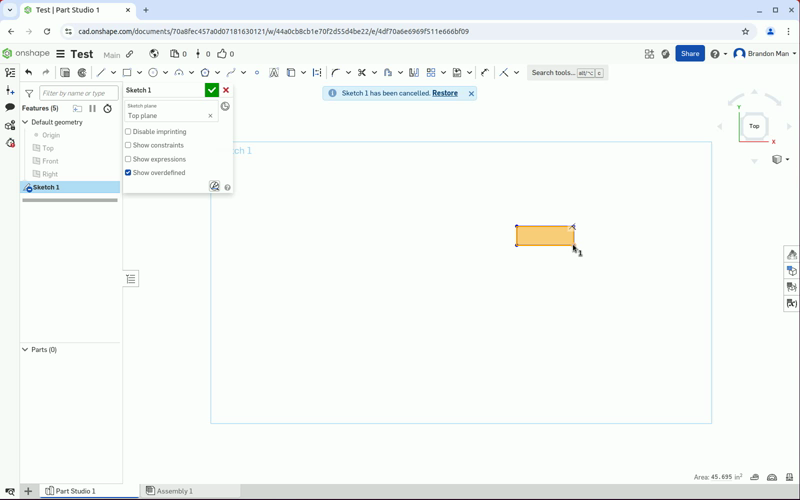
mouse_move(73, 352)
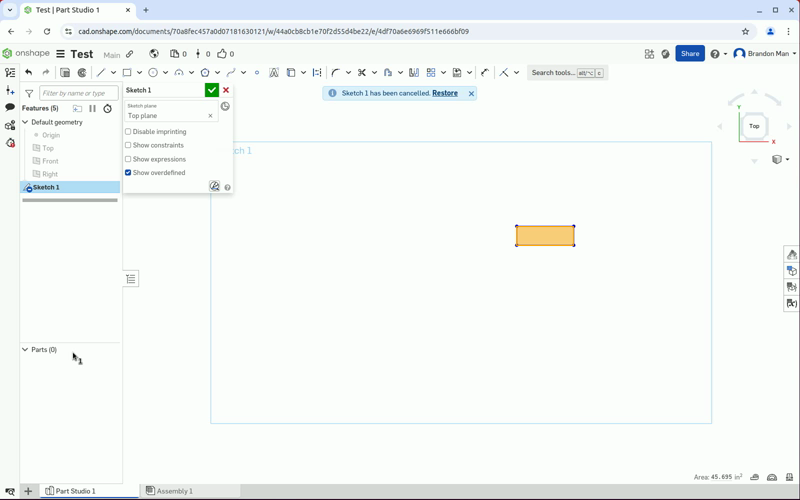
key(shift+y)
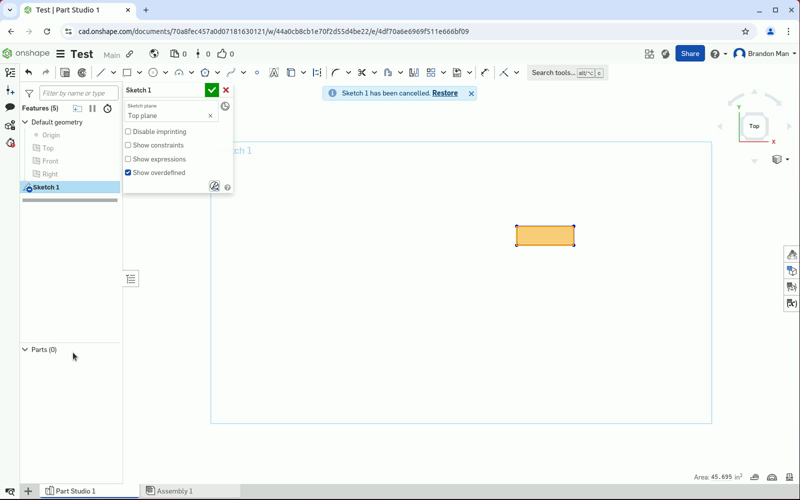
key(shift+e)
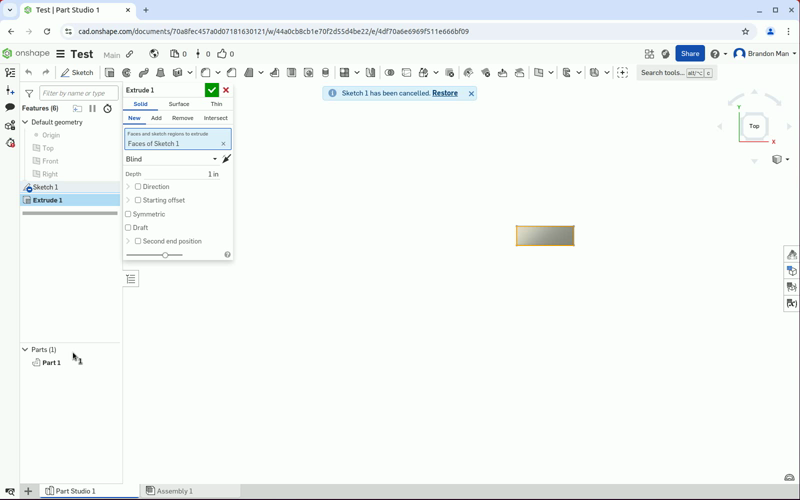
mouse_move(143, 106)
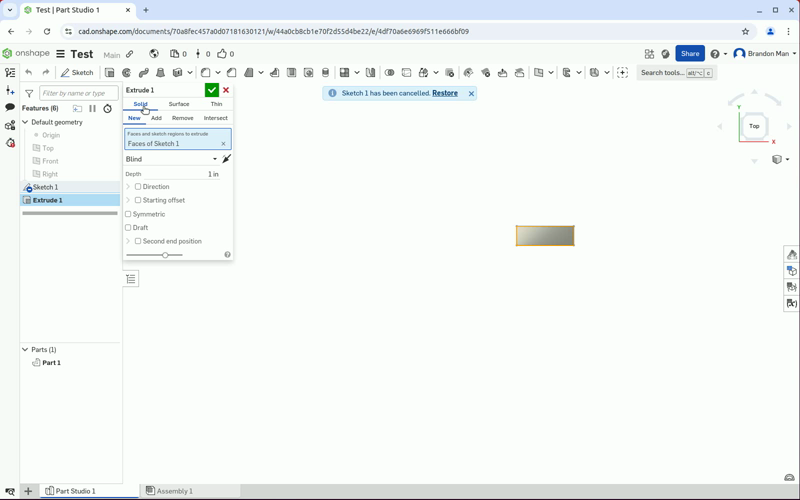
click(143, 106)
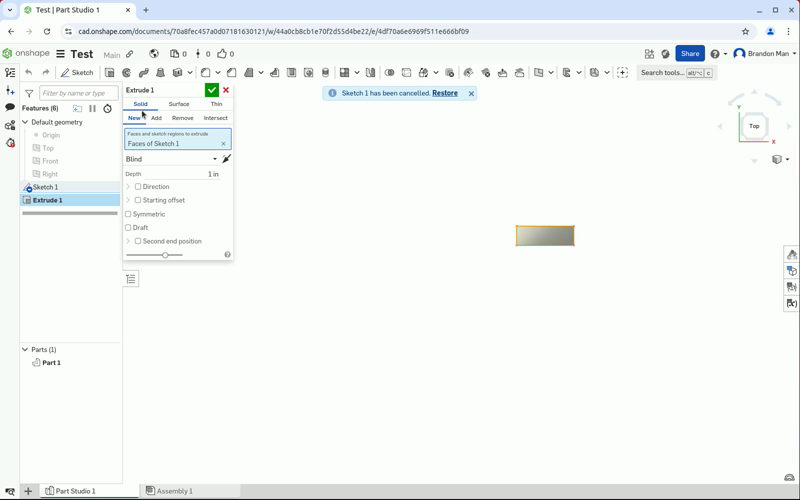
mouse_move(137, 120)
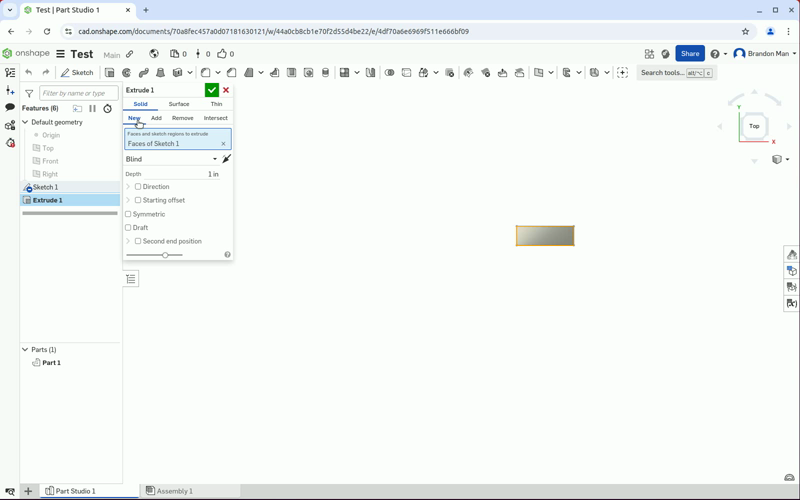
click(137, 120)
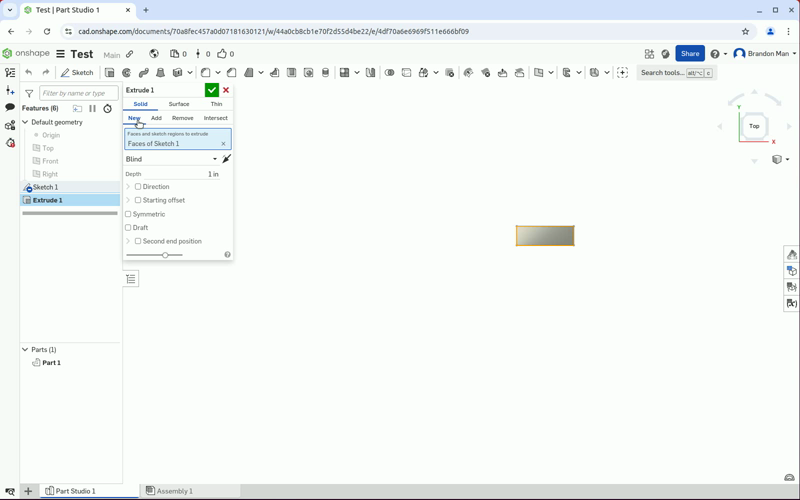
key(tab, 4)
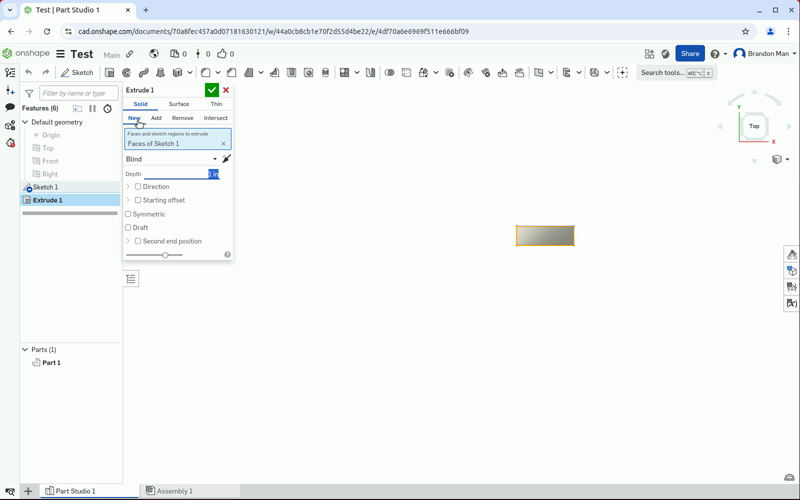
text(7.703)
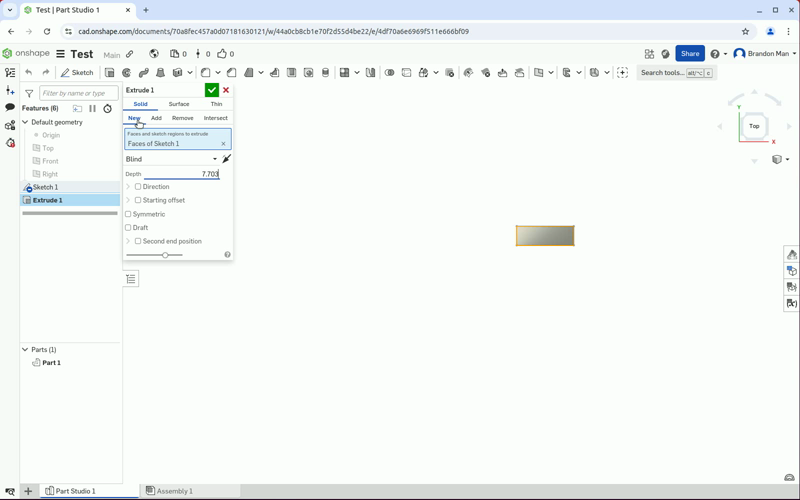
key(enter)
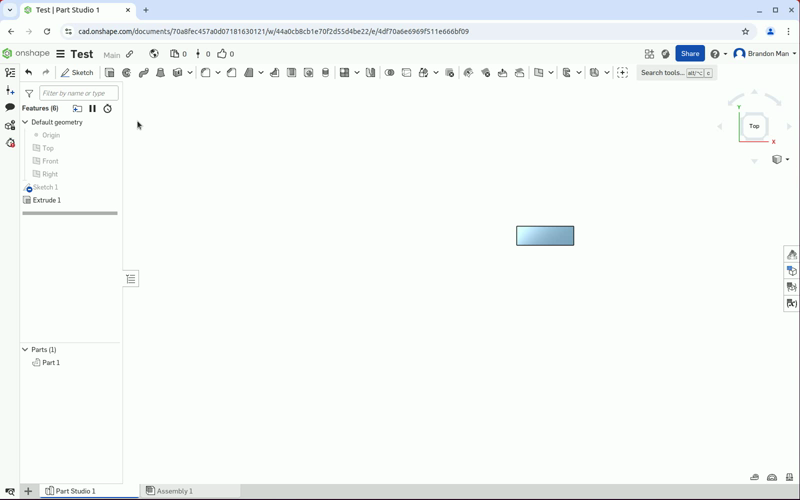
key(shift+h)
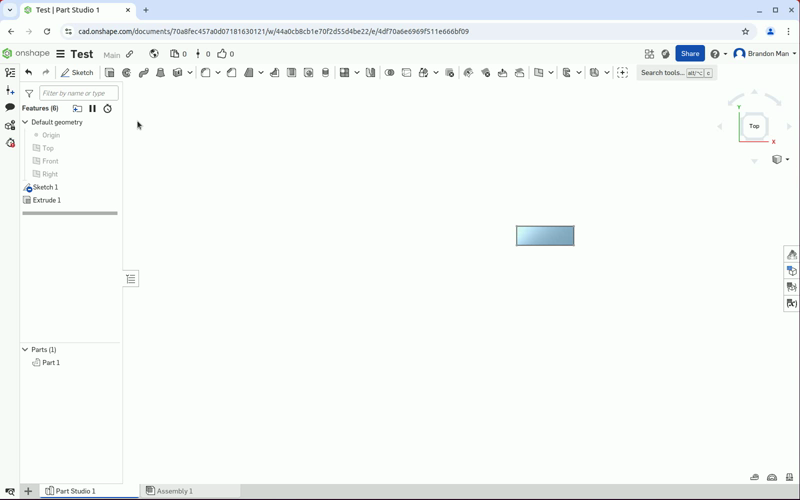
key(shift+h)
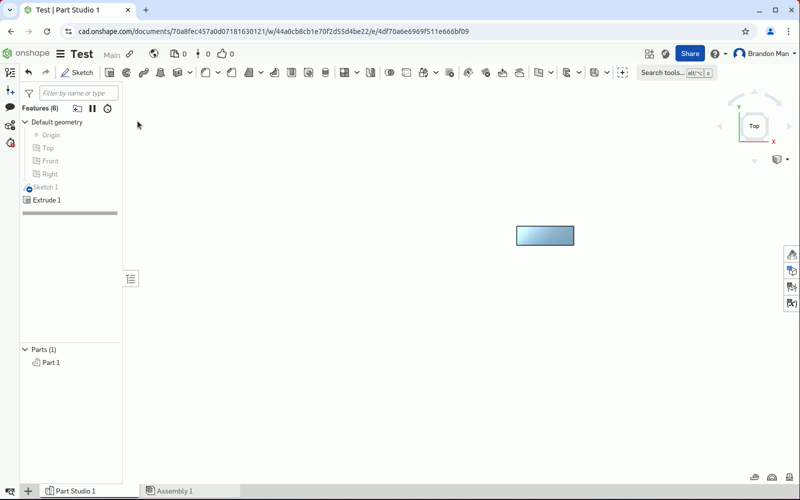
mouse_move(73, 189)
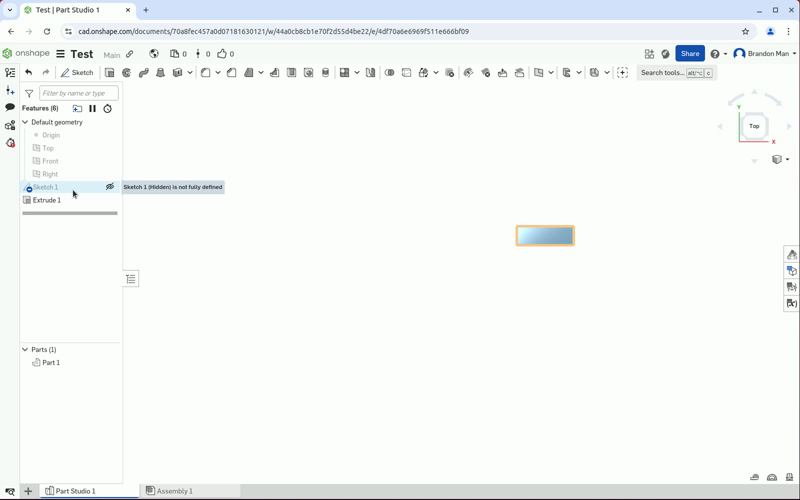
click(73, 189)
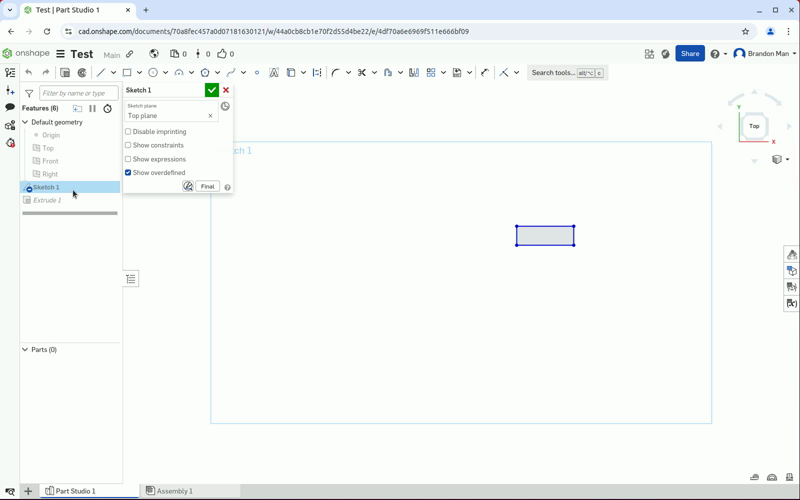
mouse_move(229, 92)
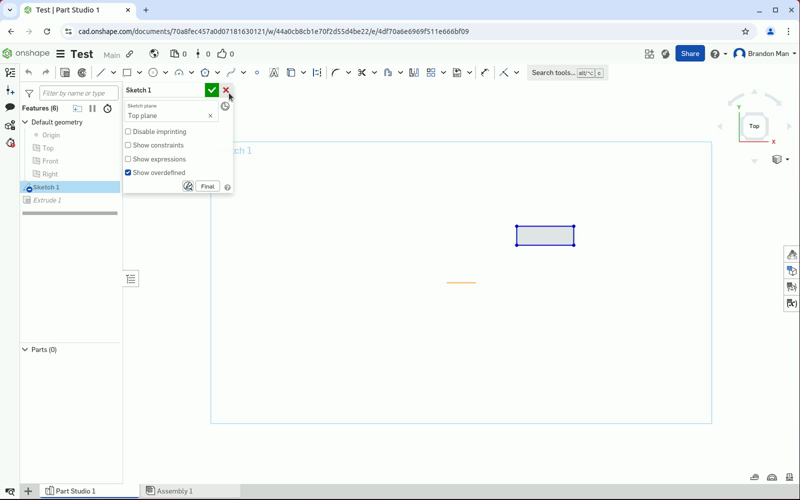
click(229, 92)
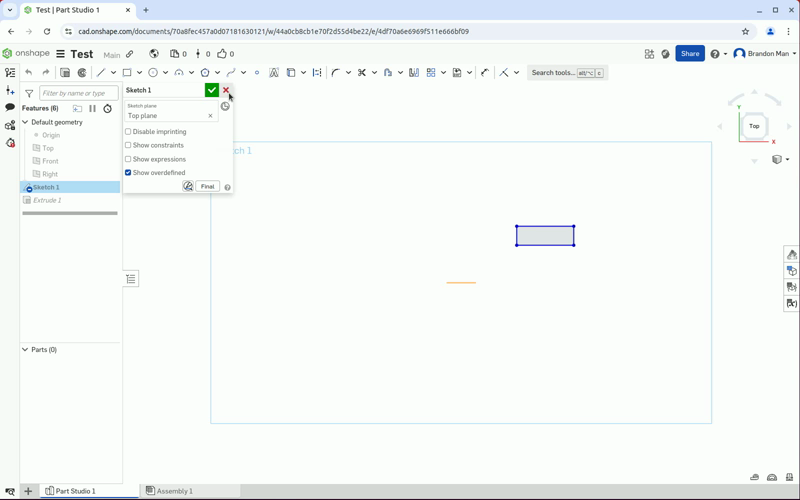
key(shift+s)
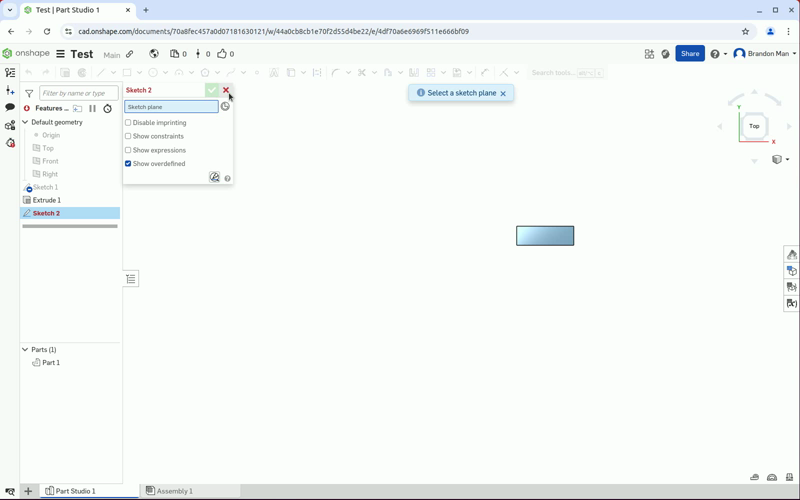
mouse_move(73, 150)
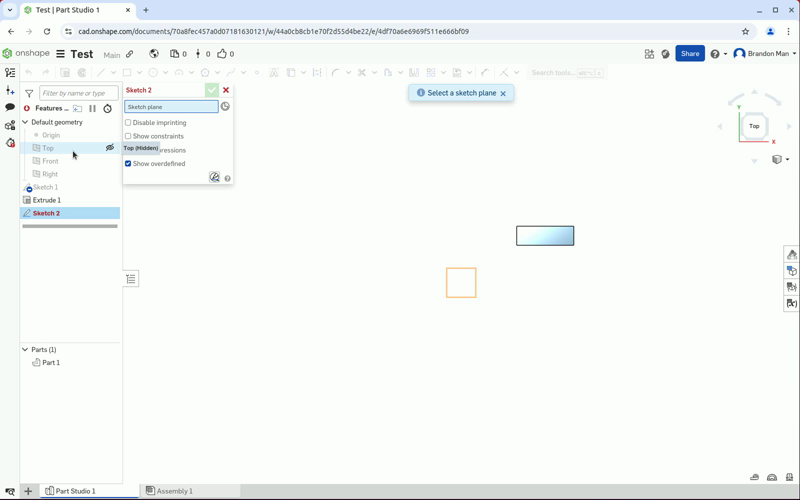
click(73, 150)
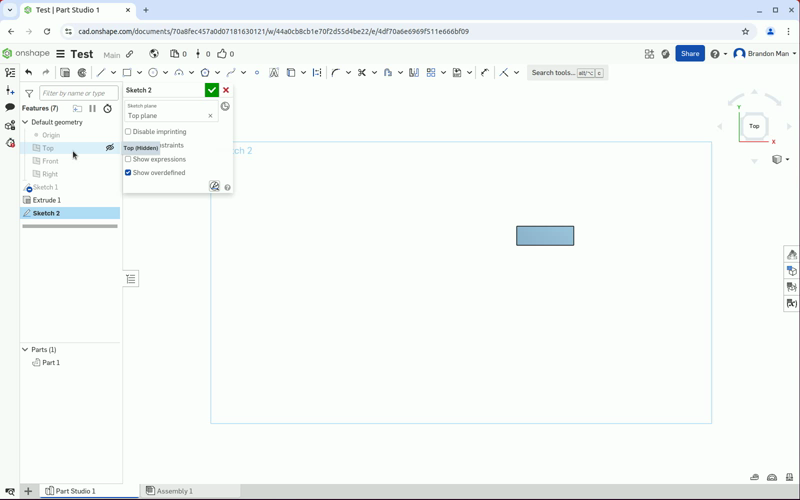
mouse_move(73, 352)
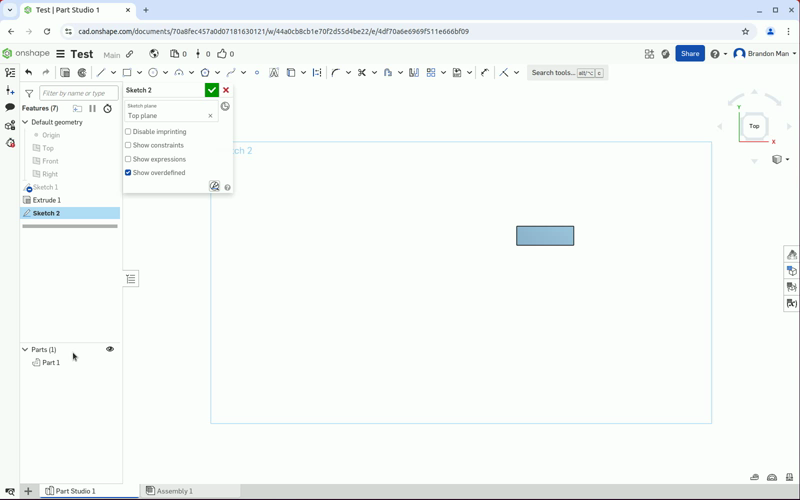
key(y)
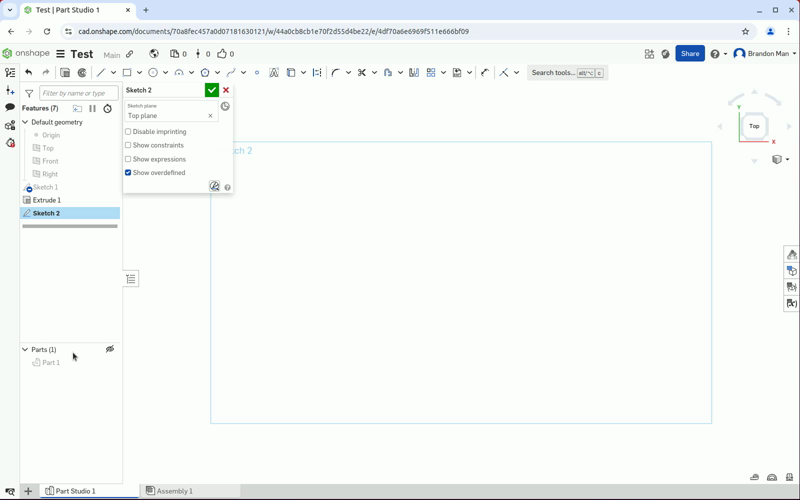
key(l)
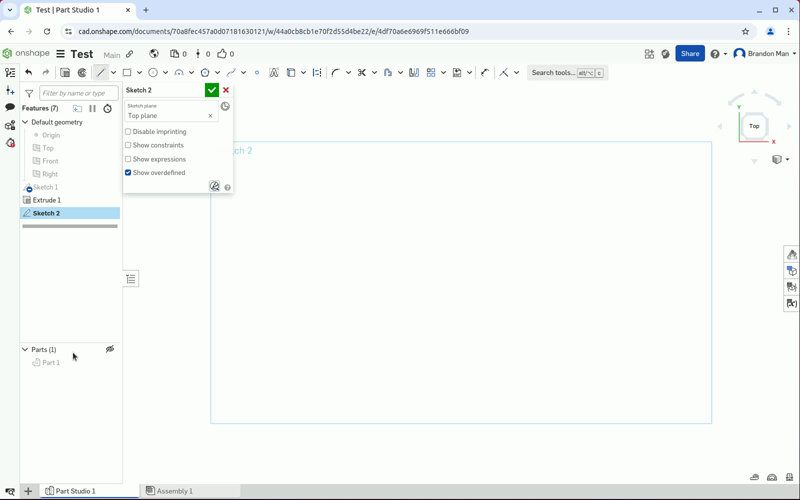
key_down(shift)
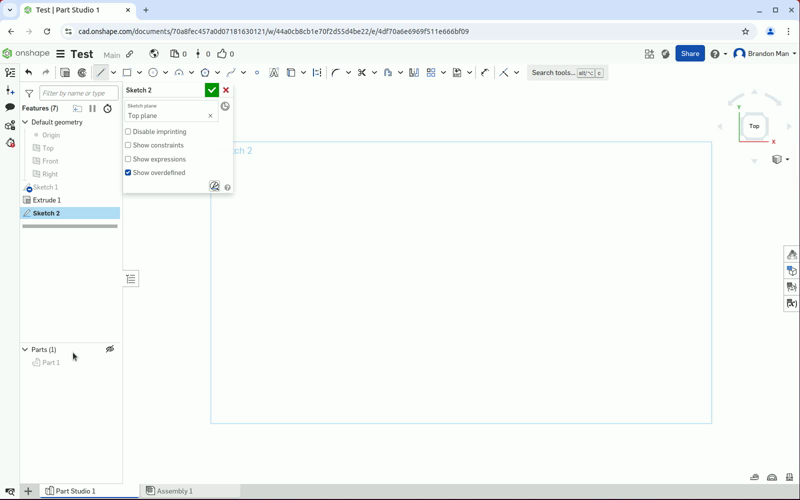
mouse_move(460, 282)
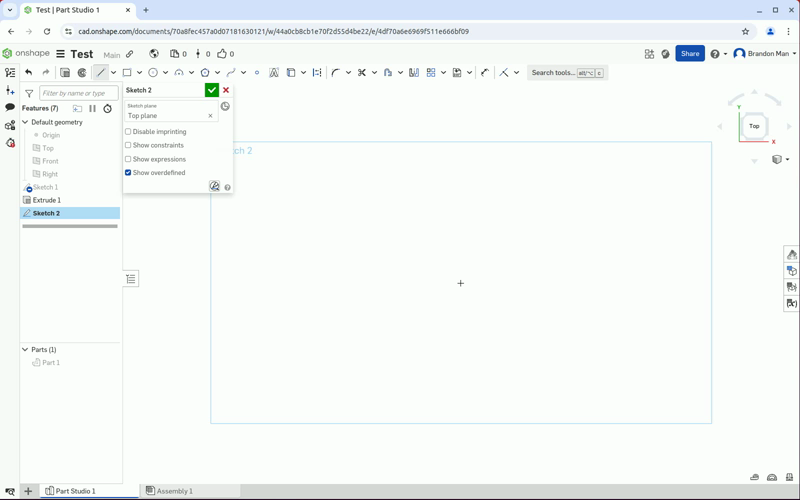
click(460, 282)
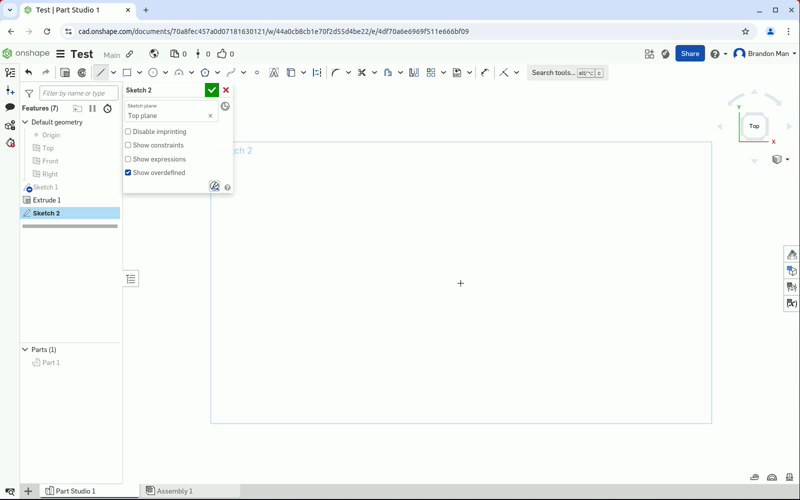
key_up(shift)
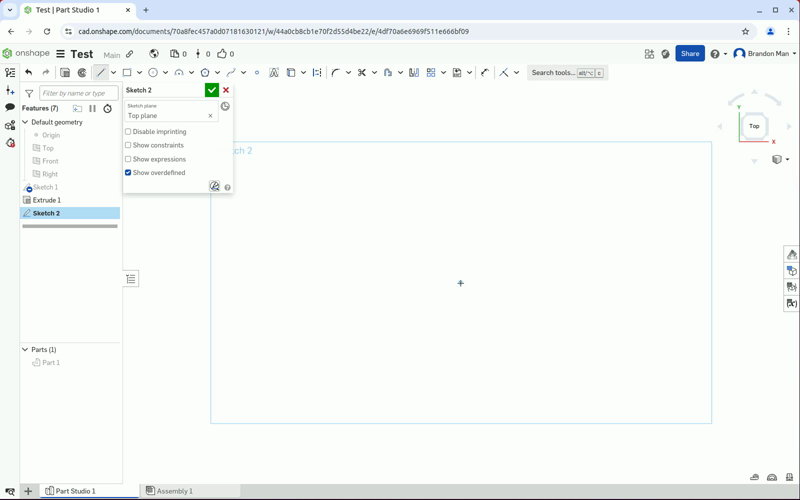
key_down(shift)
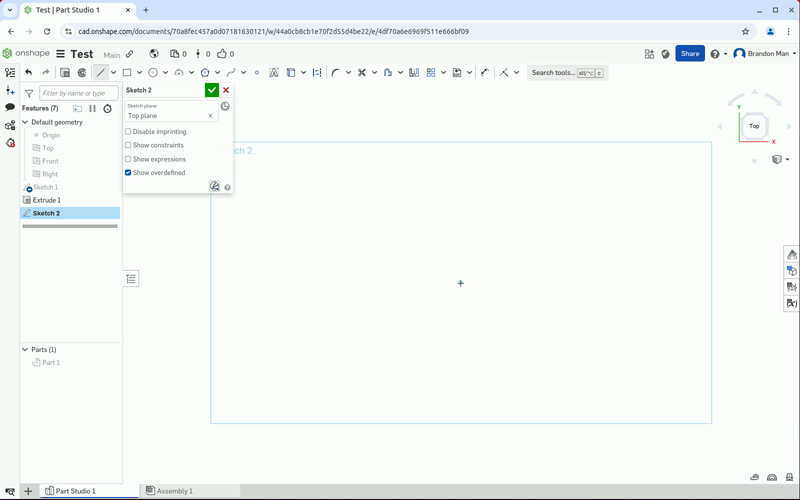
mouse_move(490, 282)
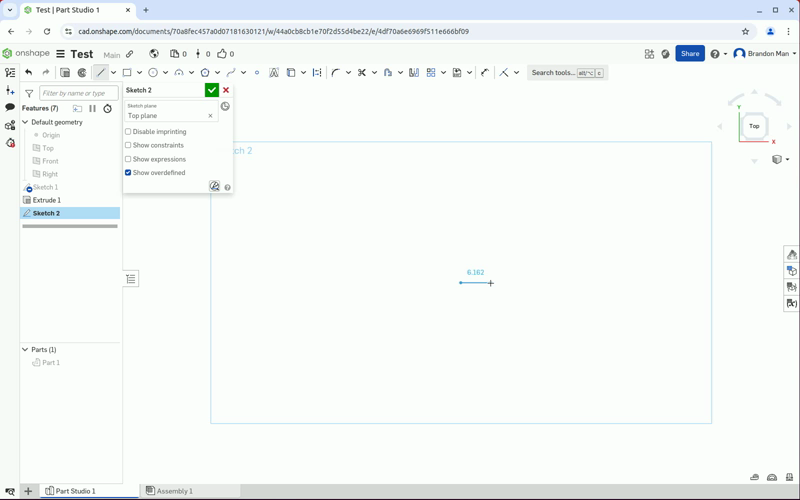
mouse_move(517, 282)
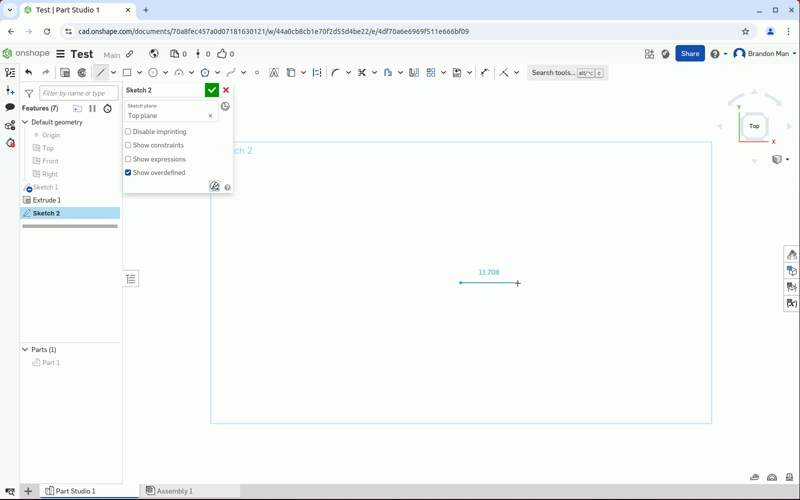
click(517, 282)
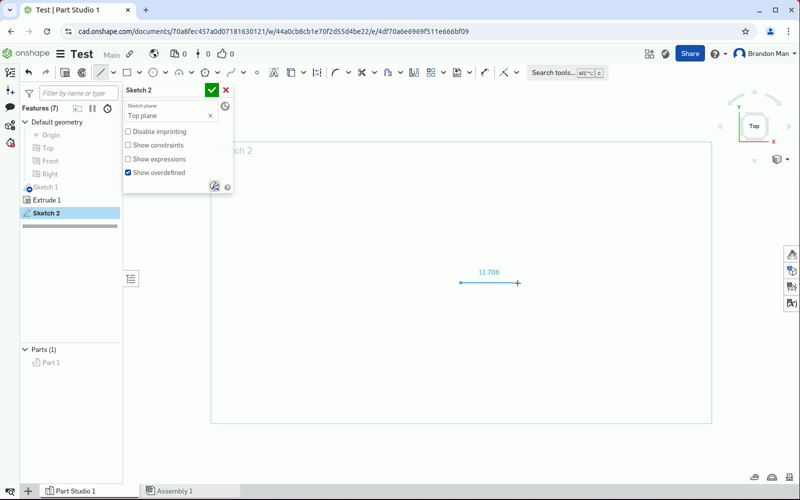
key_up(shift)
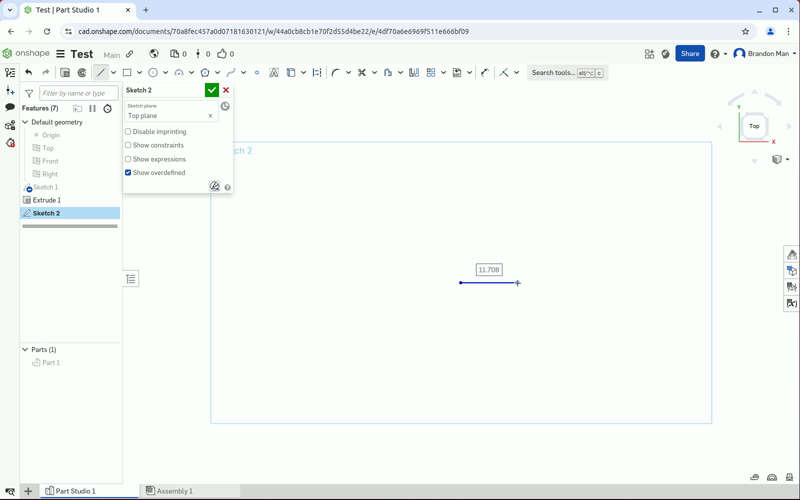
key_down(shift)
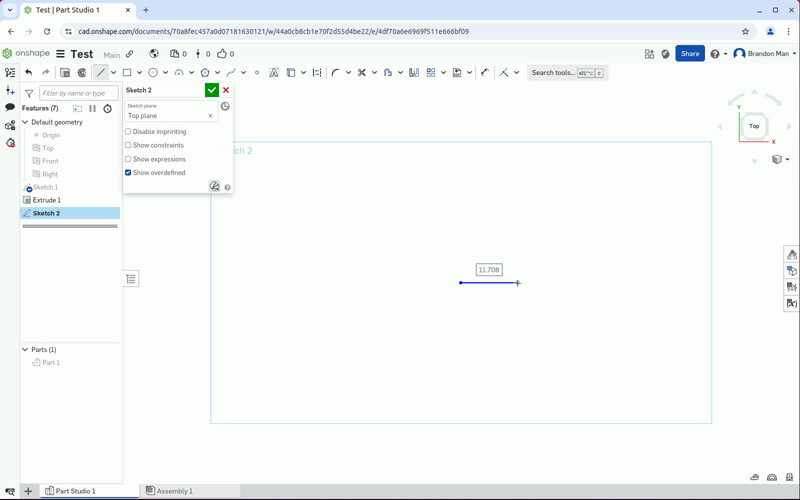
mouse_move(547, 282)
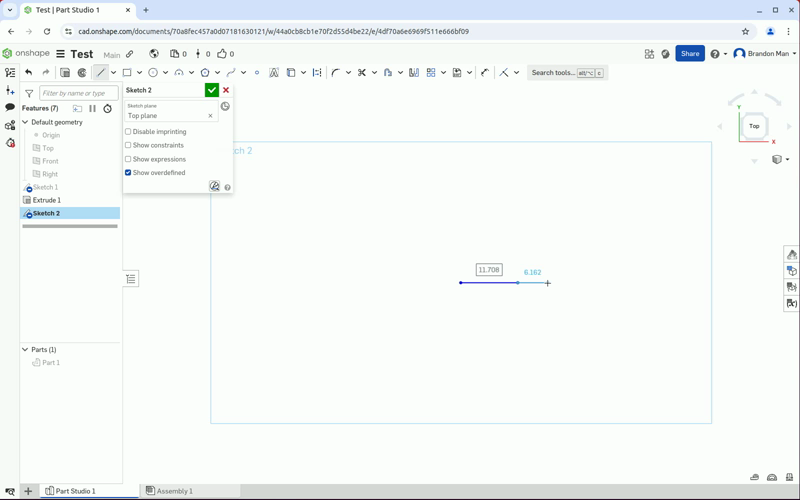
mouse_move(517, 245)
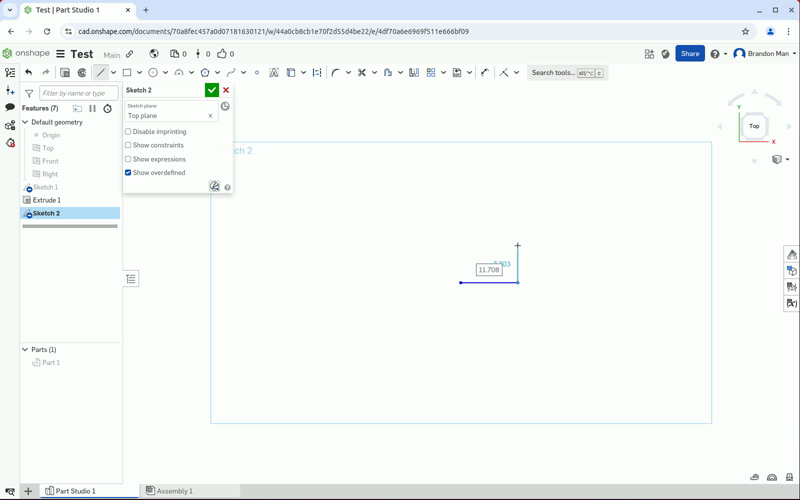
click(517, 245)
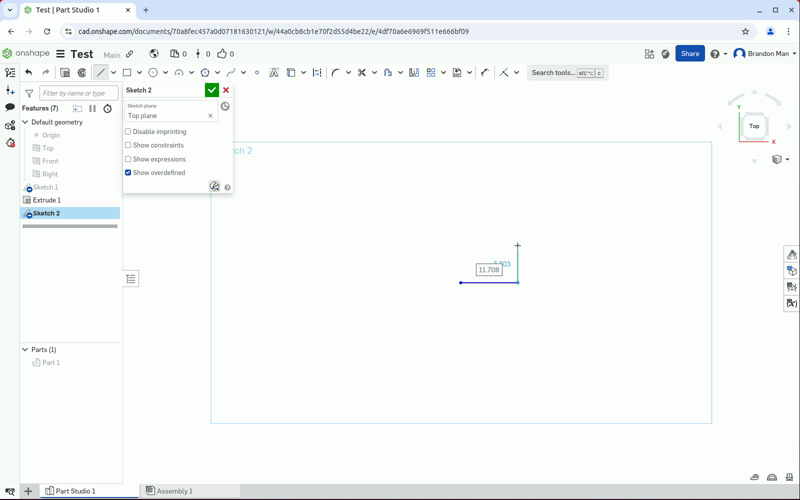
key_up(shift)
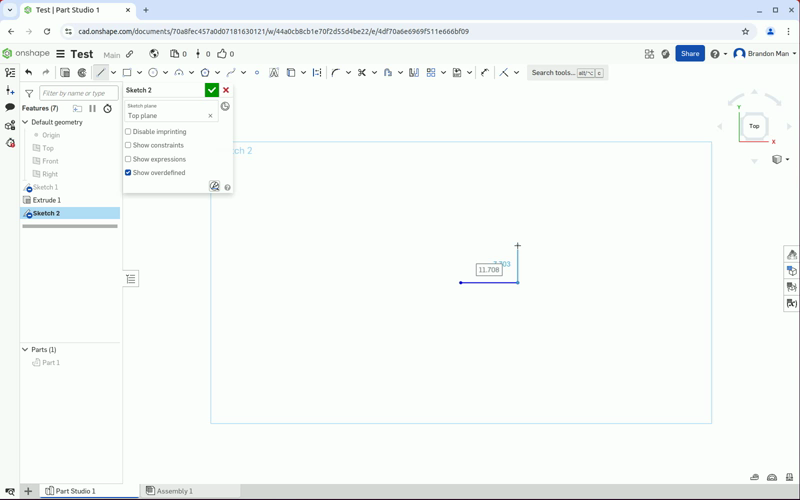
key_down(shift)
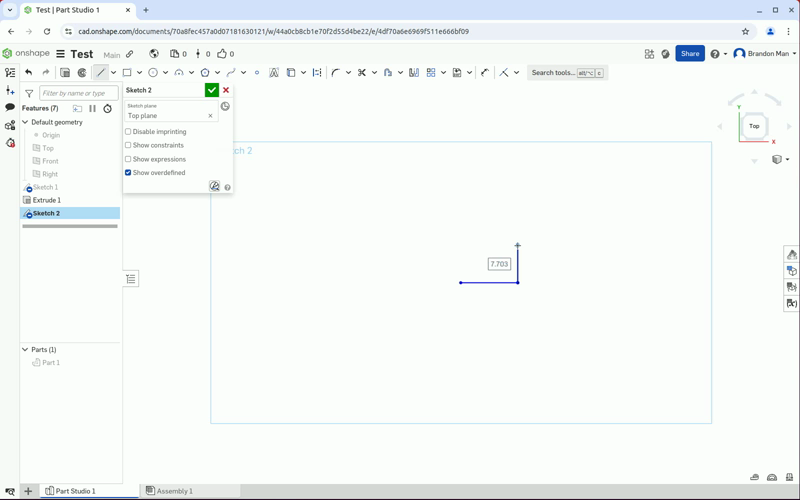
mouse_move(547, 245)
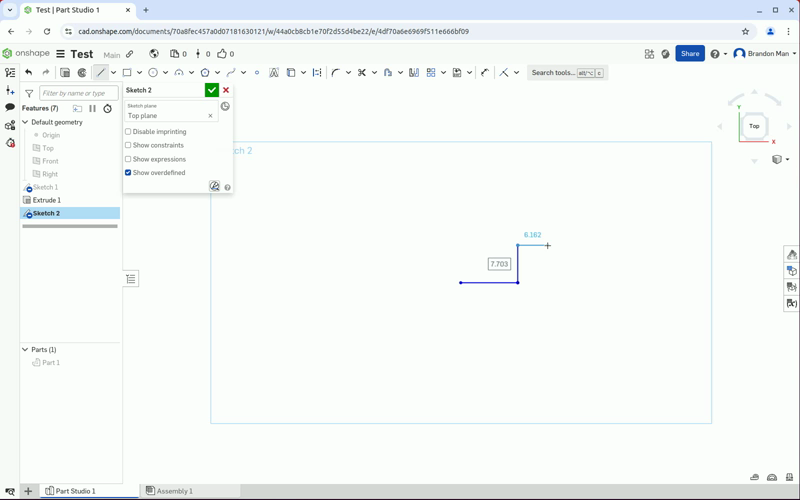
mouse_move(517, 226)
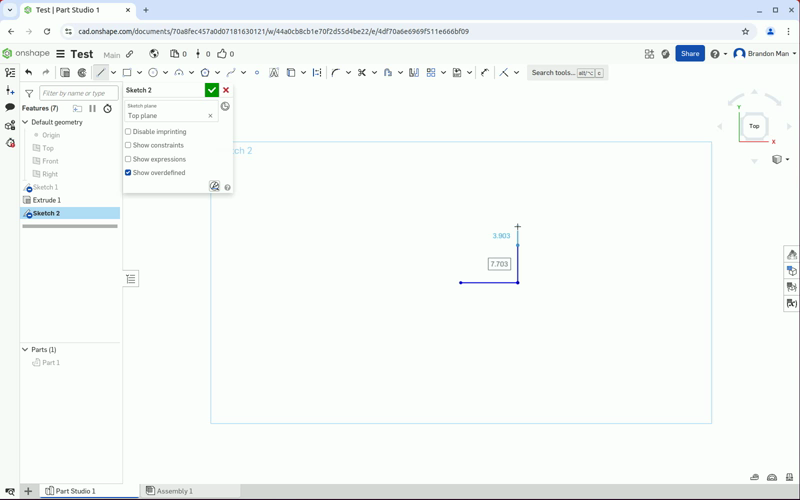
click(517, 226)
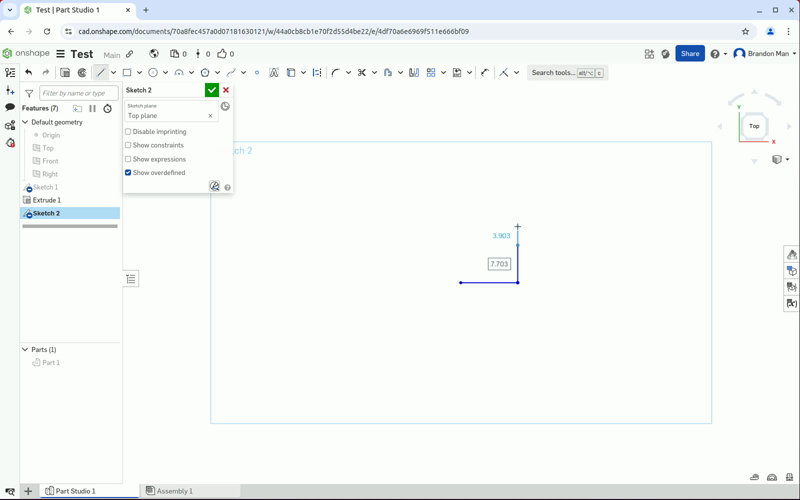
key_up(shift)
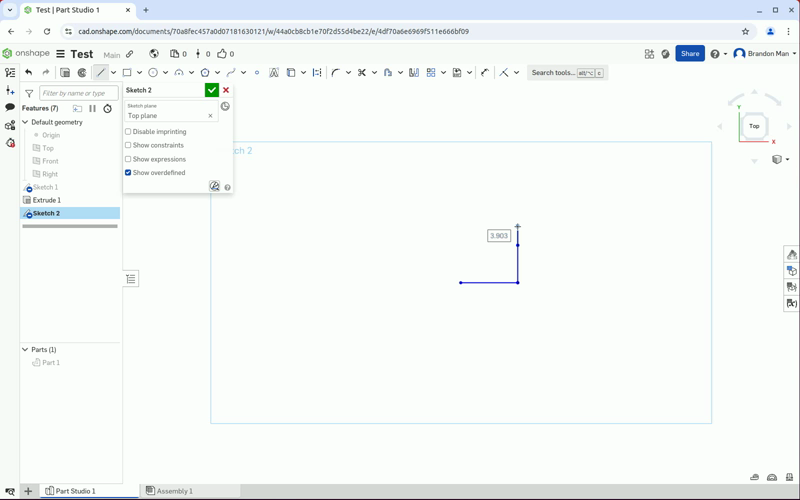
key_down(shift)
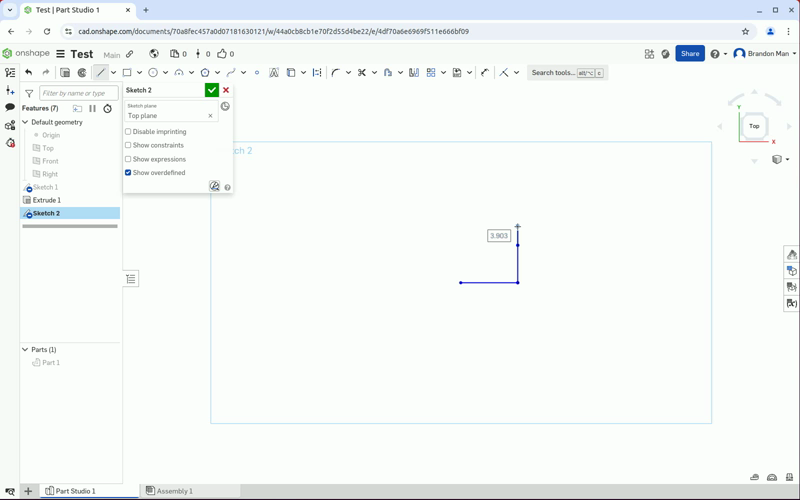
mouse_move(547, 226)
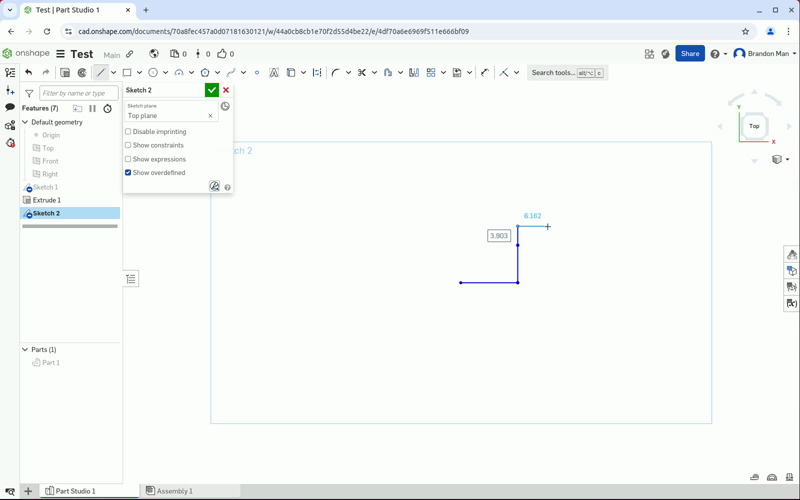
mouse_move(460, 226)
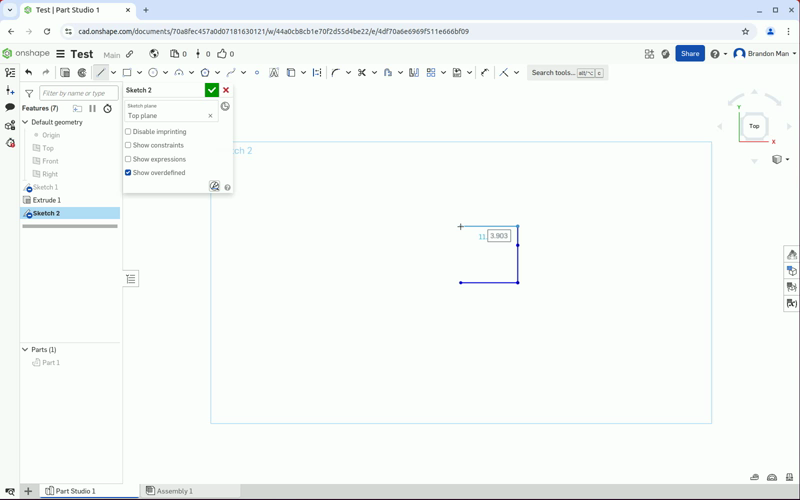
click(460, 226)
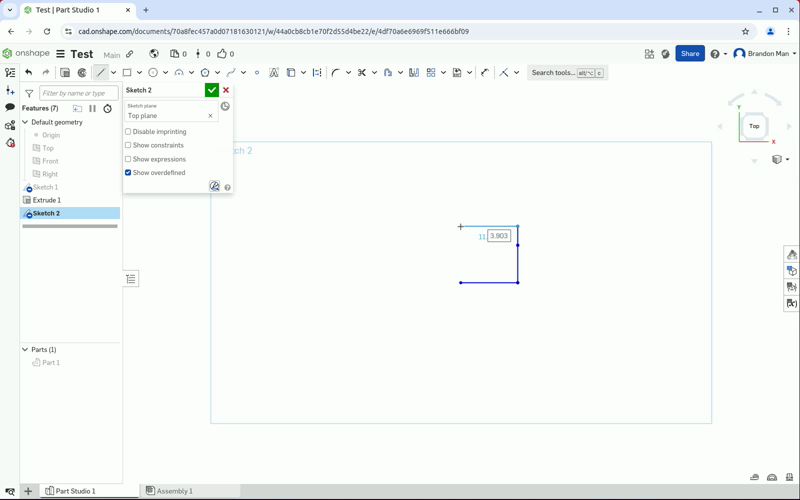
key_up(shift)
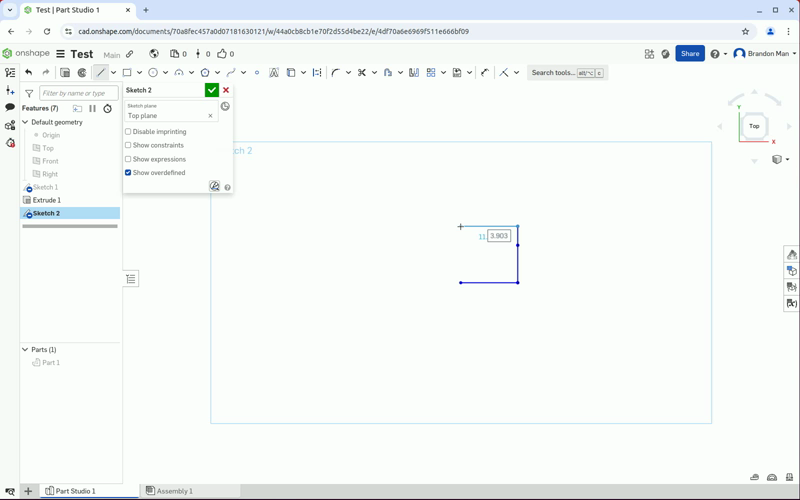
mouse_move(490, 226)
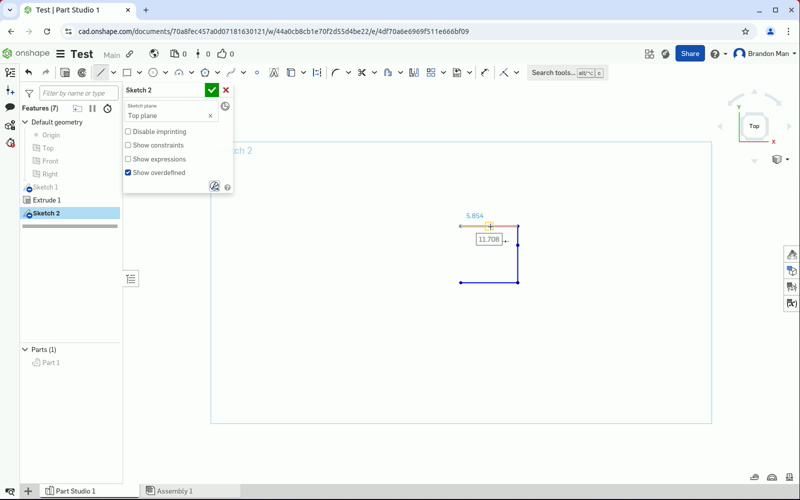
key_down(shift)
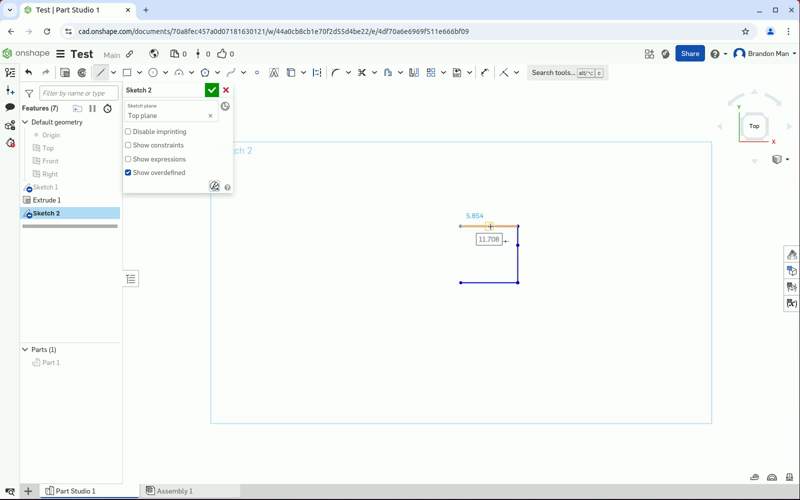
mouse_move(460, 282)
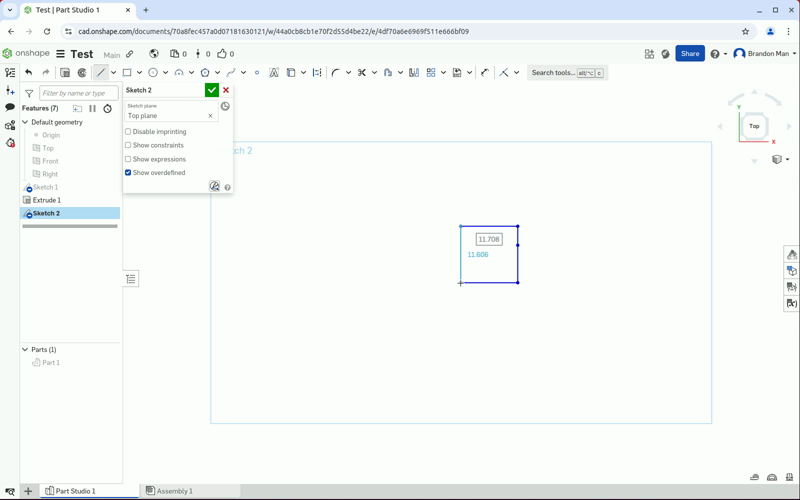
key_up(shift)
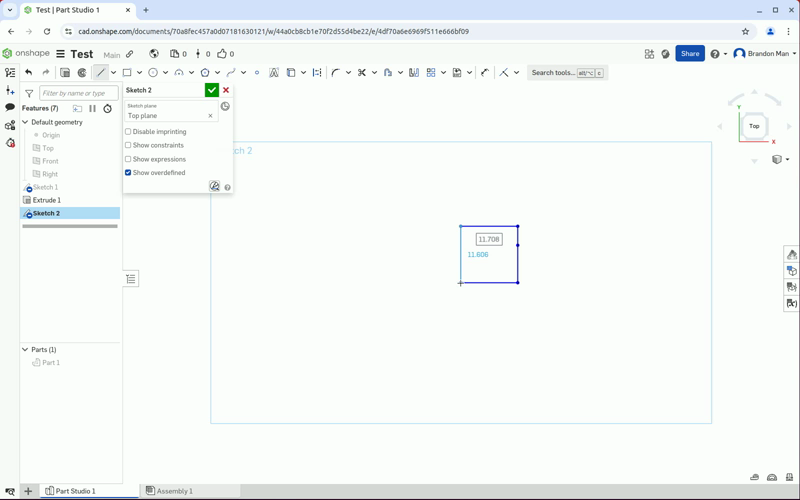
click(460, 282)
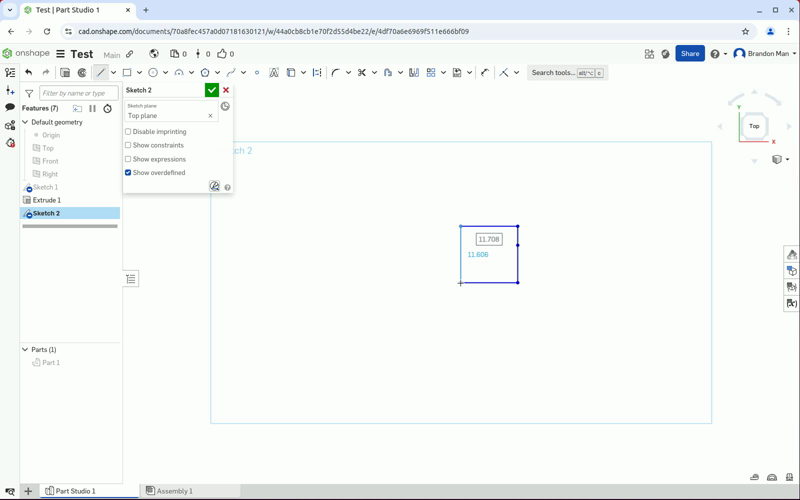
key(esc)
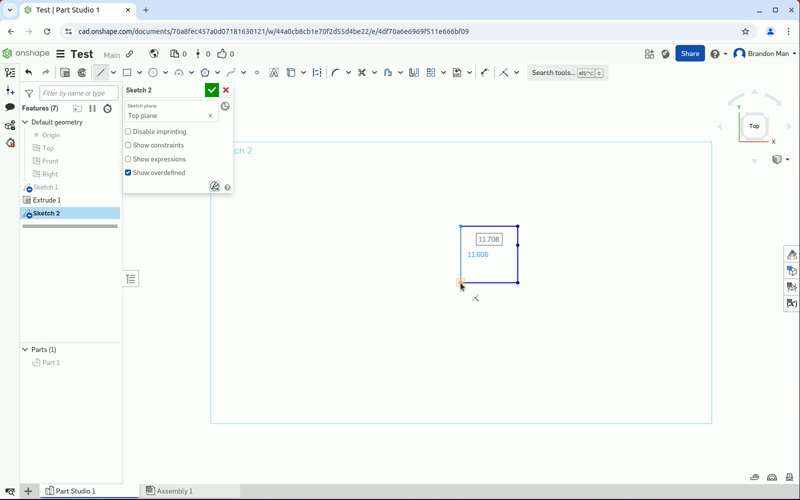
key(c)
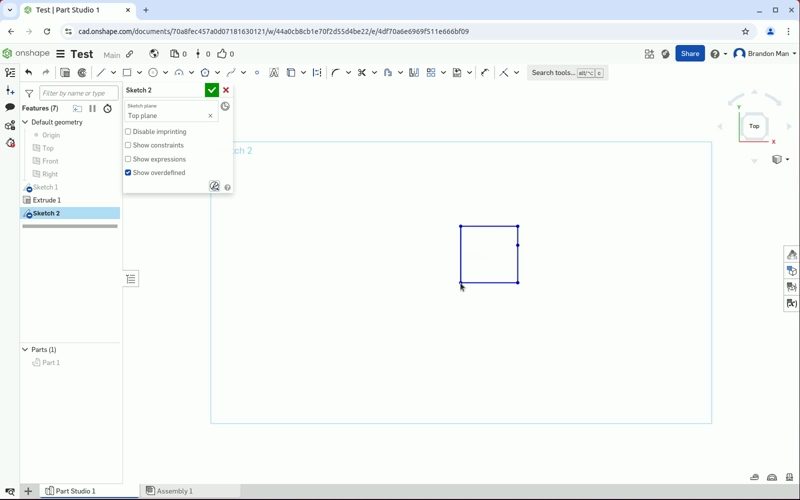
key_down(shift)
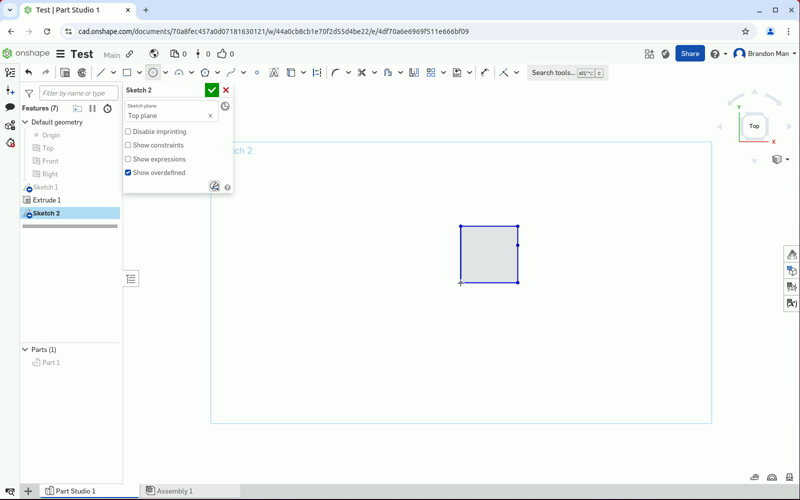
mouse_move(498, 254)
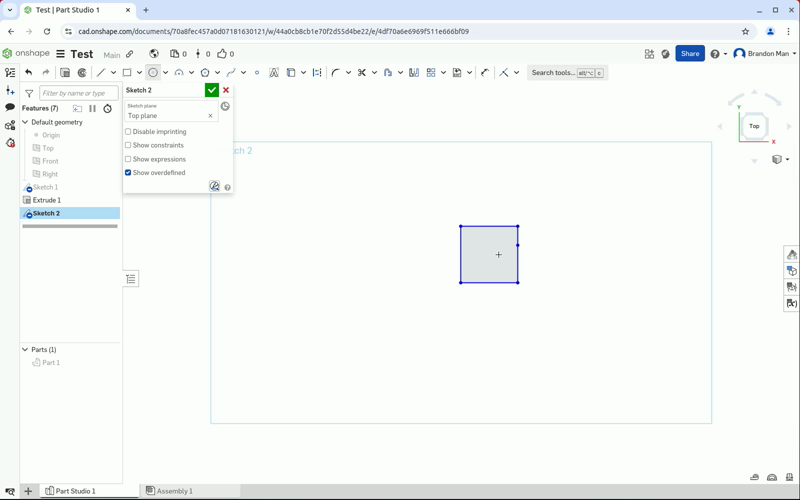
click(498, 254)
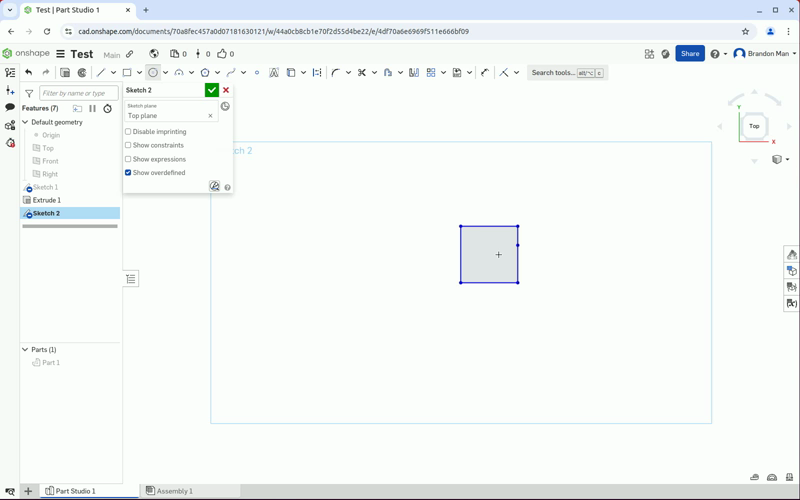
key_up(shift)
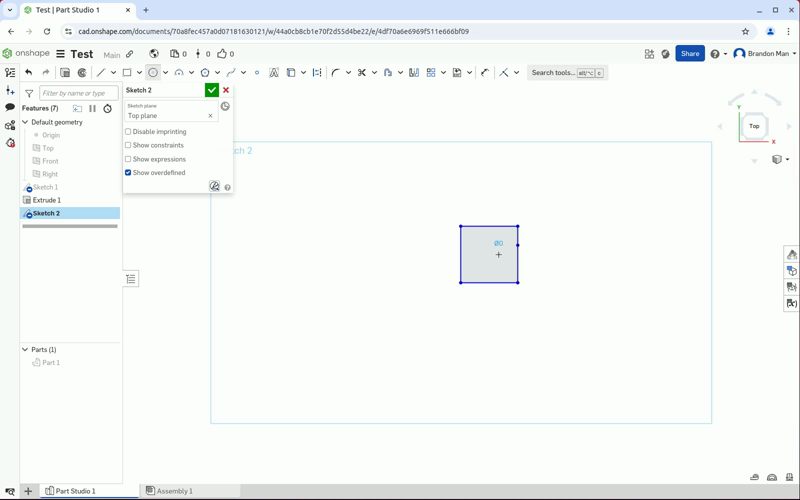
mouse_move(508, 254)
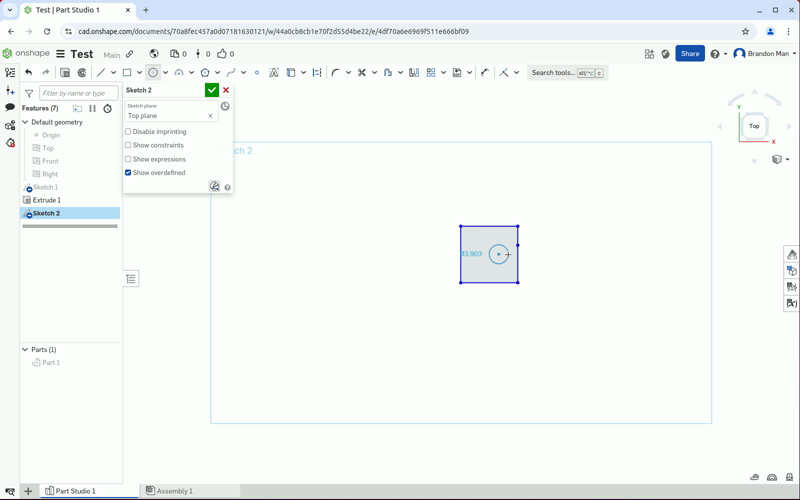
click(508, 254)
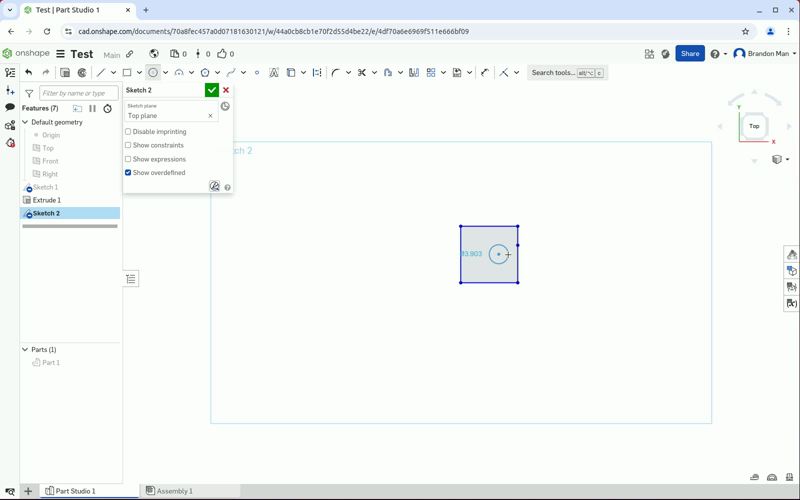
key(esc)
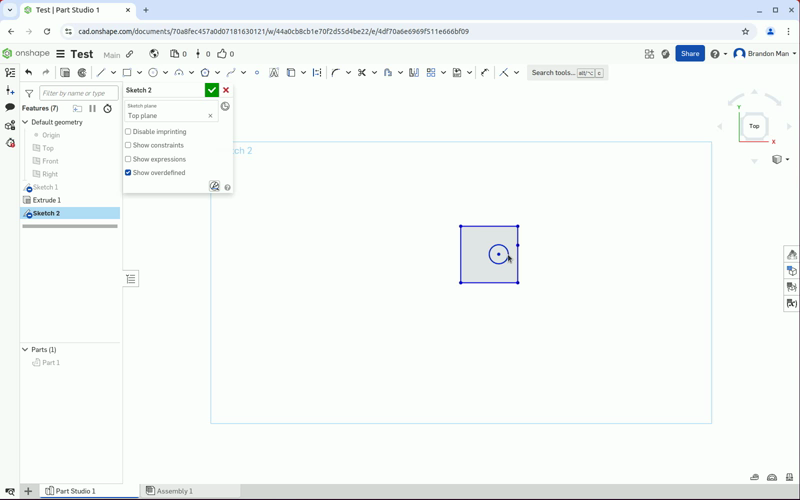
mouse_move(490, 236)
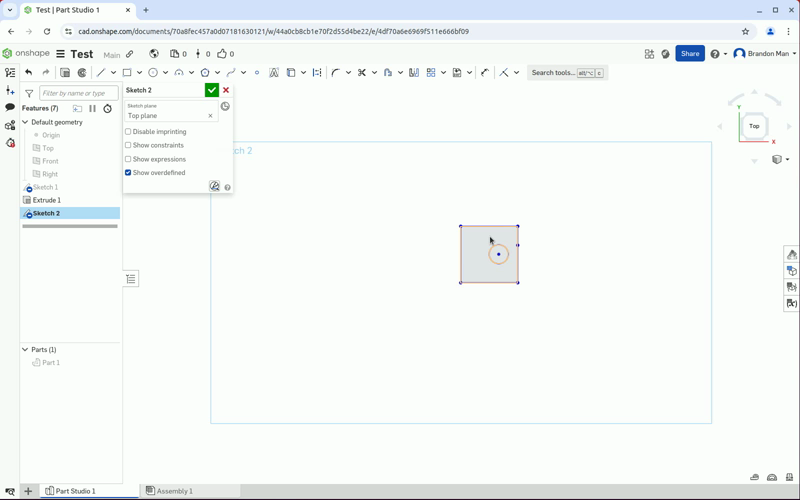
click(490, 236)
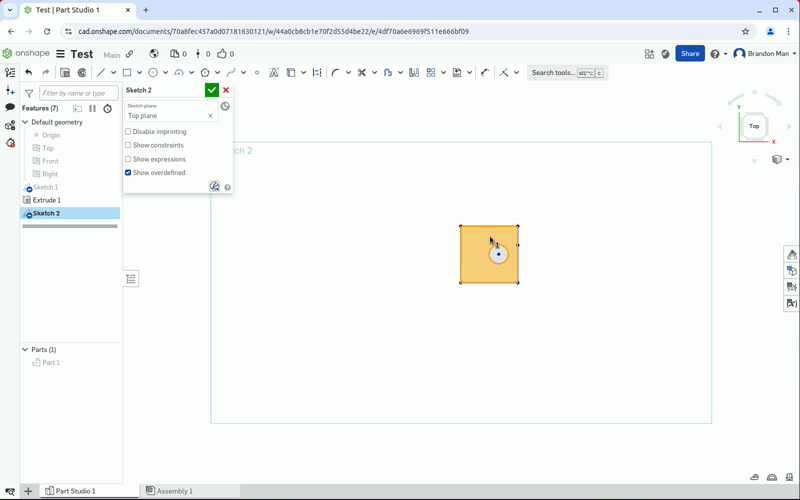
mouse_move(73, 352)
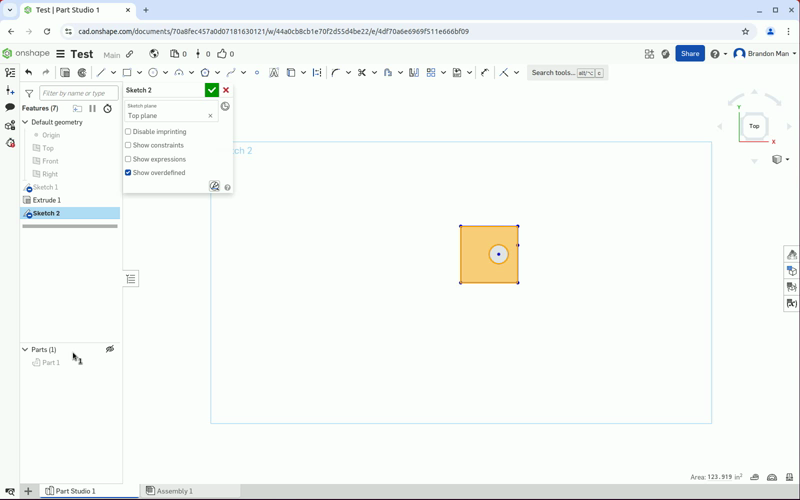
key(shift+y)
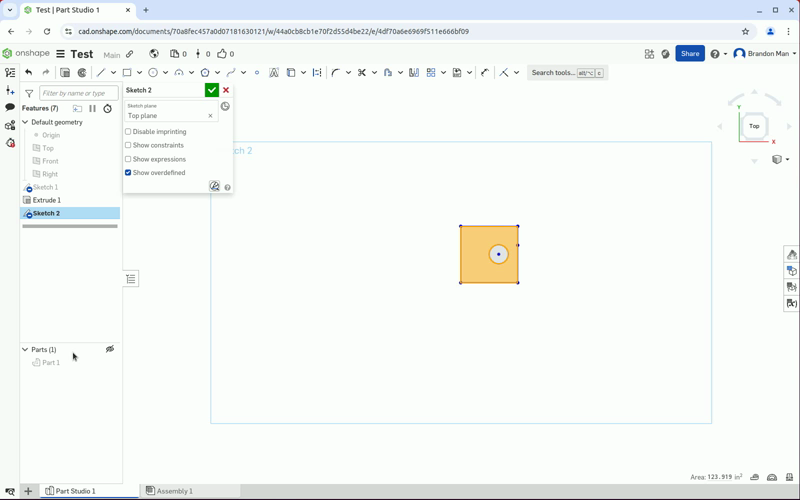
key(shift+e)
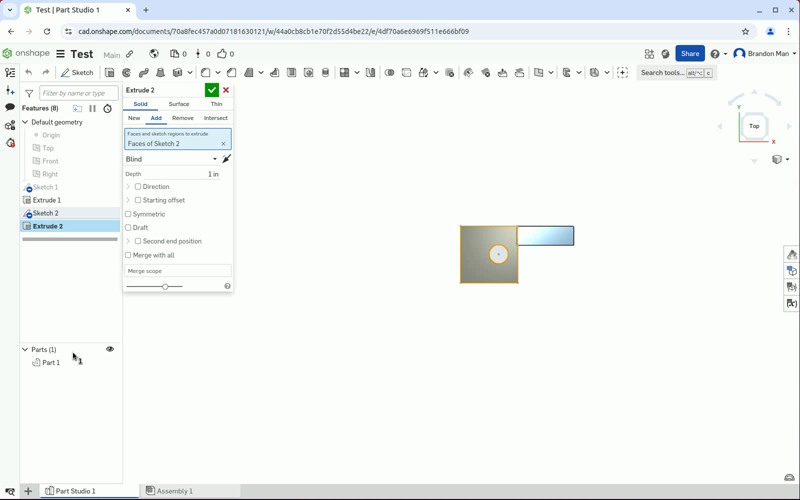
mouse_move(143, 106)
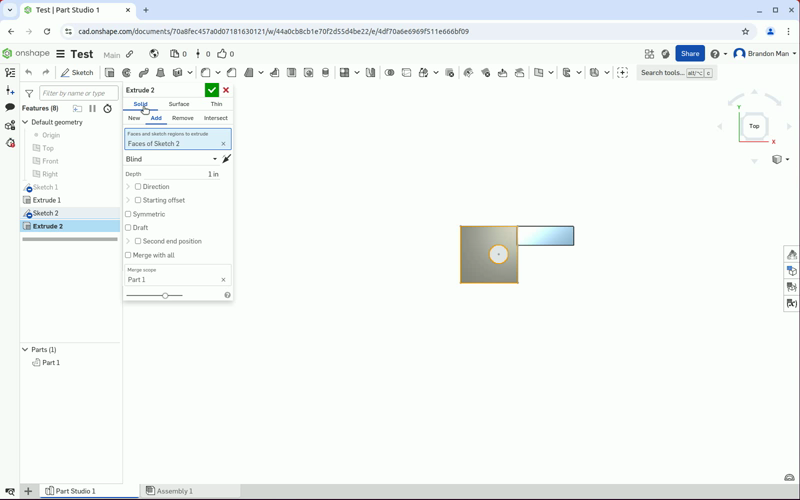
click(143, 106)
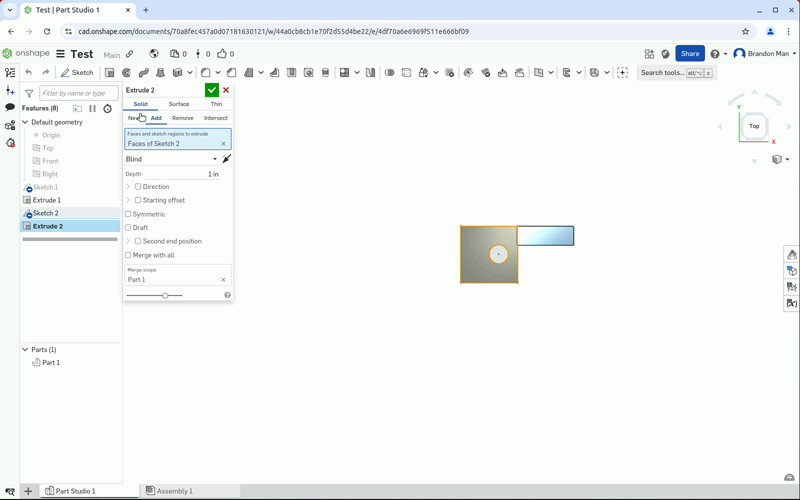
mouse_move(137, 120)
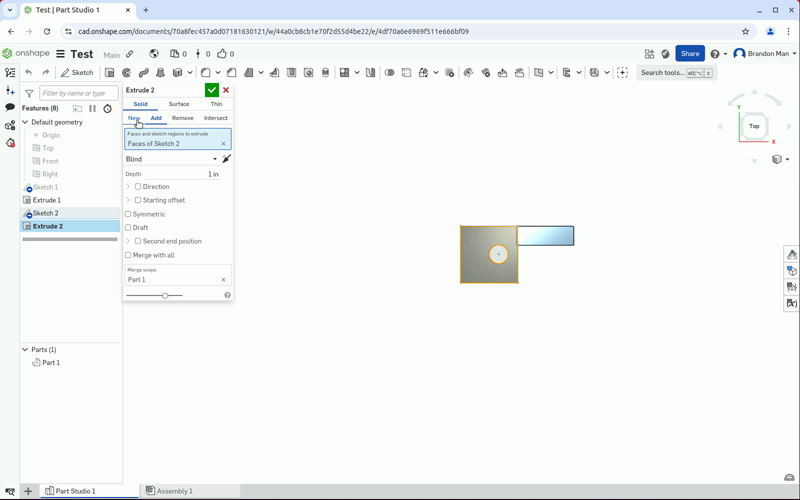
click(137, 120)
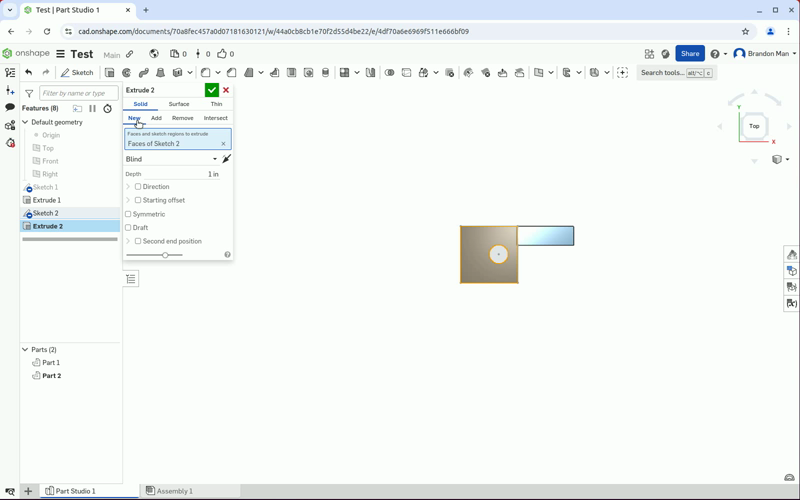
key(tab, 4)
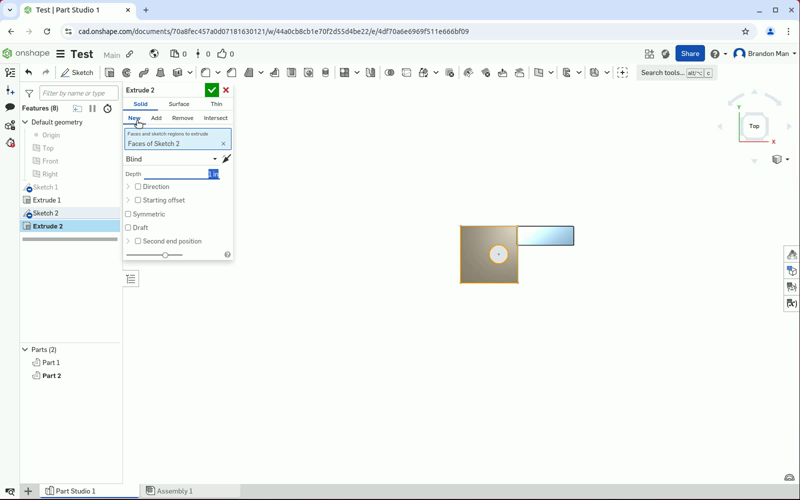
text(7.703)
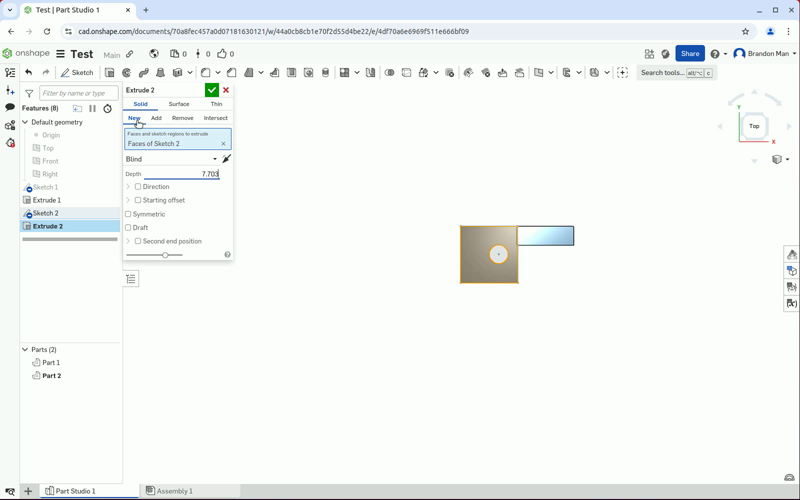
key(enter)
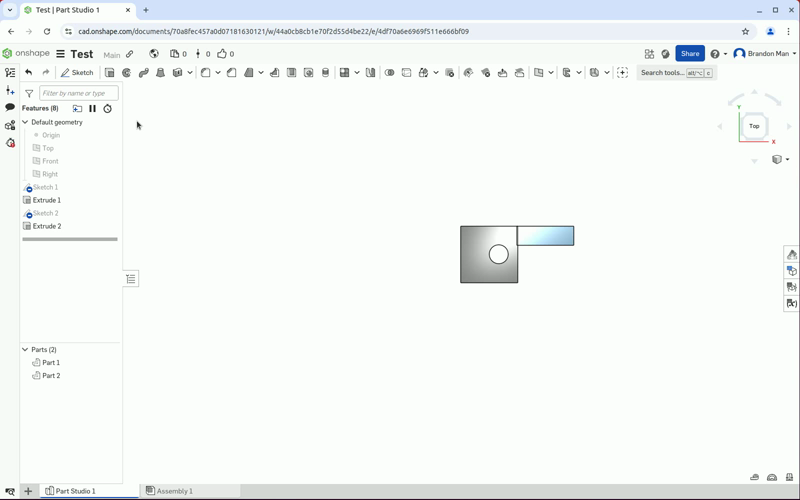
key(shift+h)
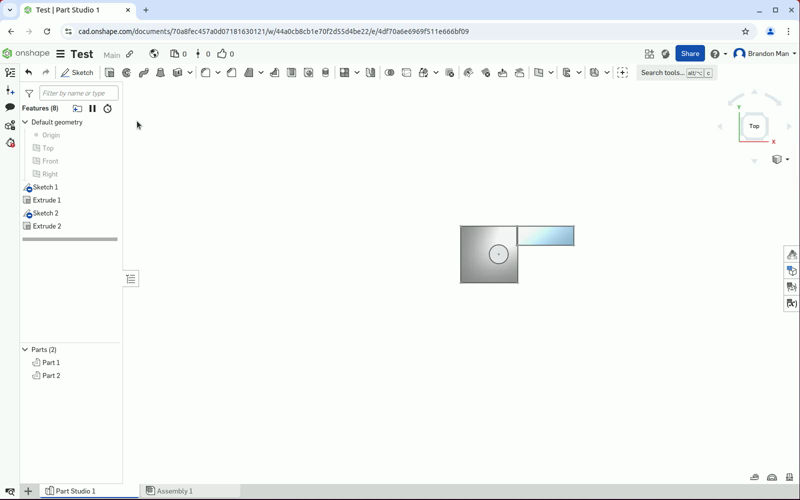
key(shift+h)
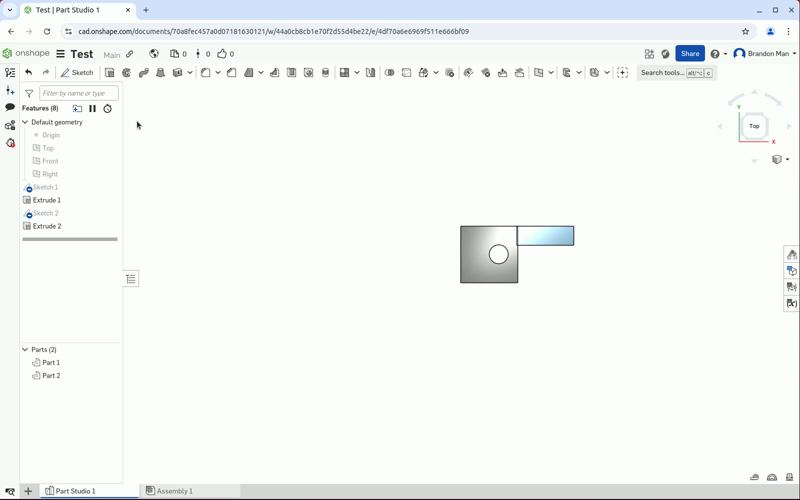
mouse_move(73, 189)
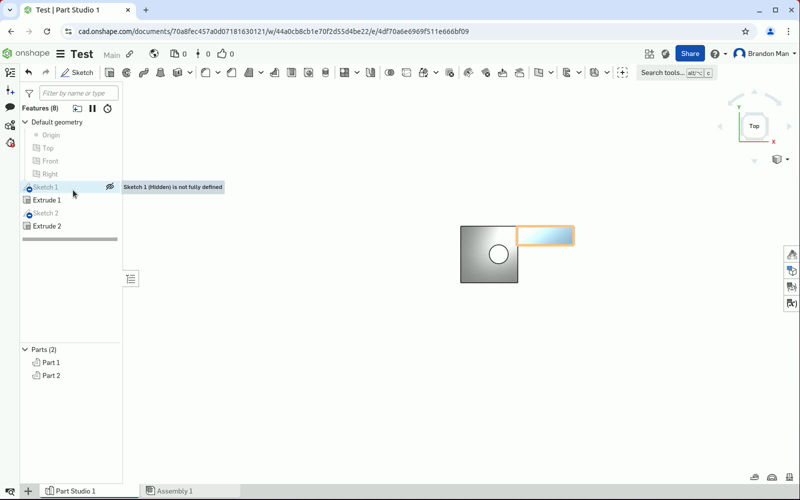
click(73, 189)
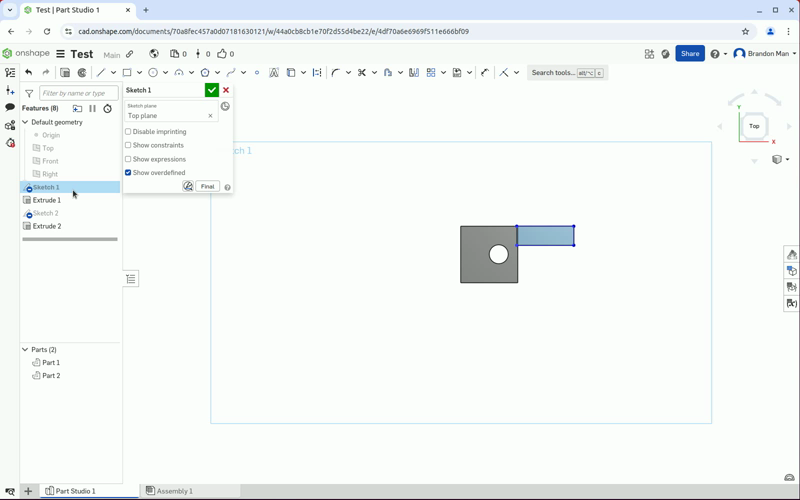
mouse_move(229, 92)
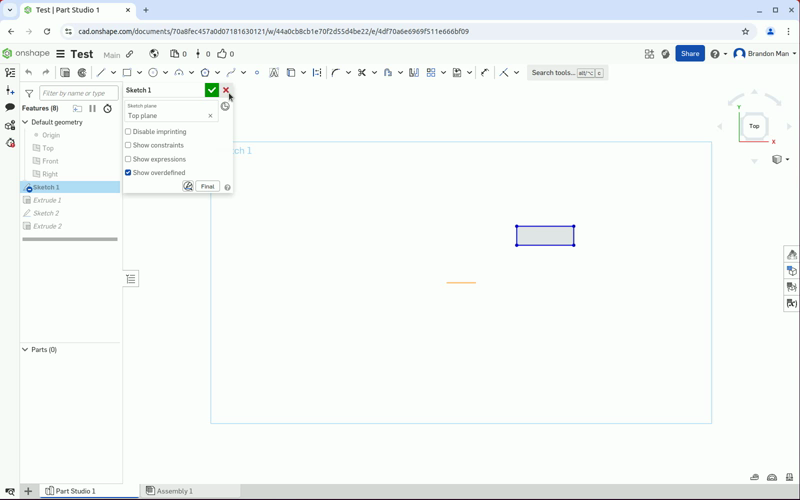
click(229, 92)
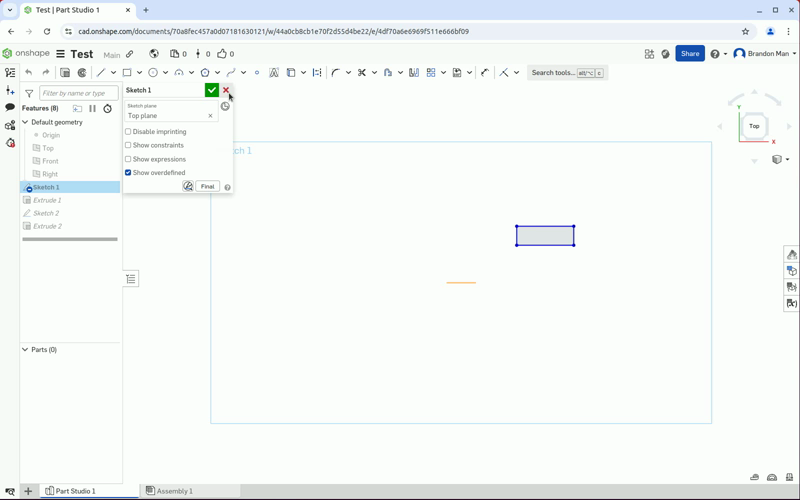
key(shift+s)
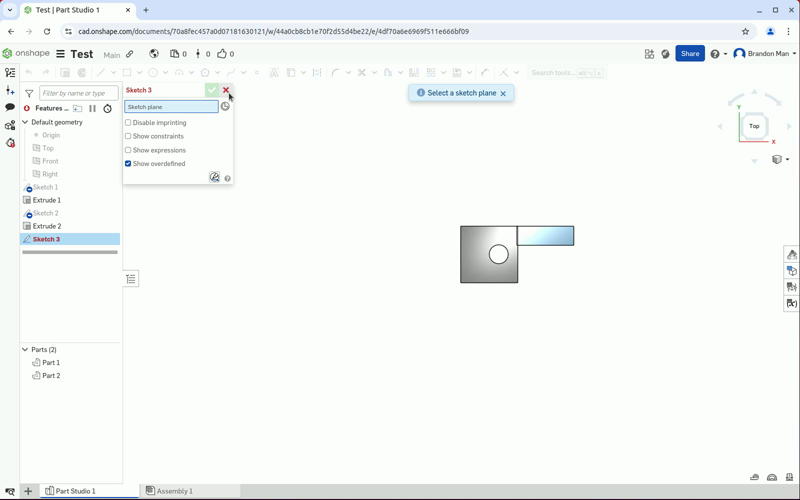
mouse_move(73, 150)
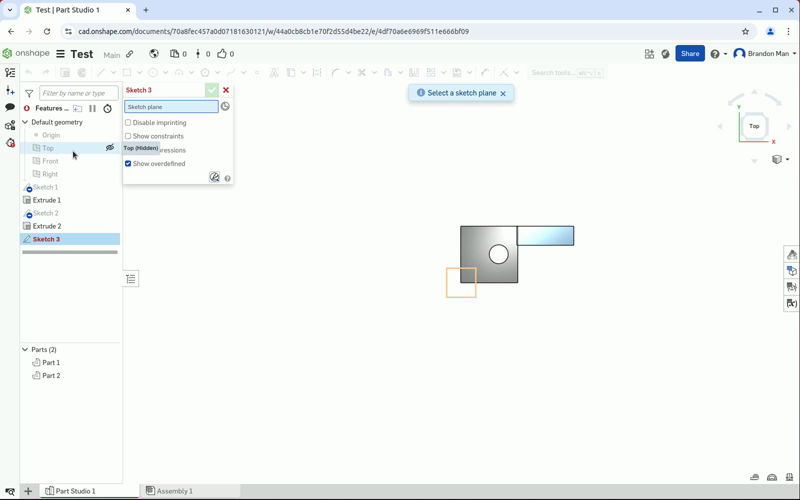
click(73, 150)
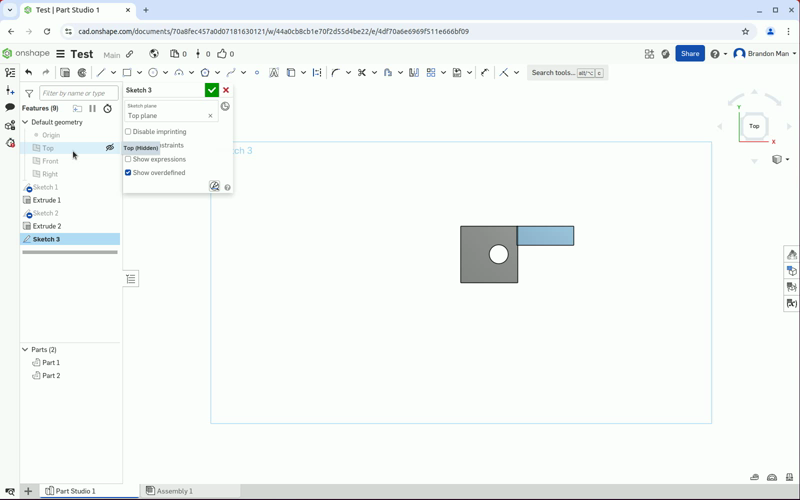
mouse_move(73, 352)
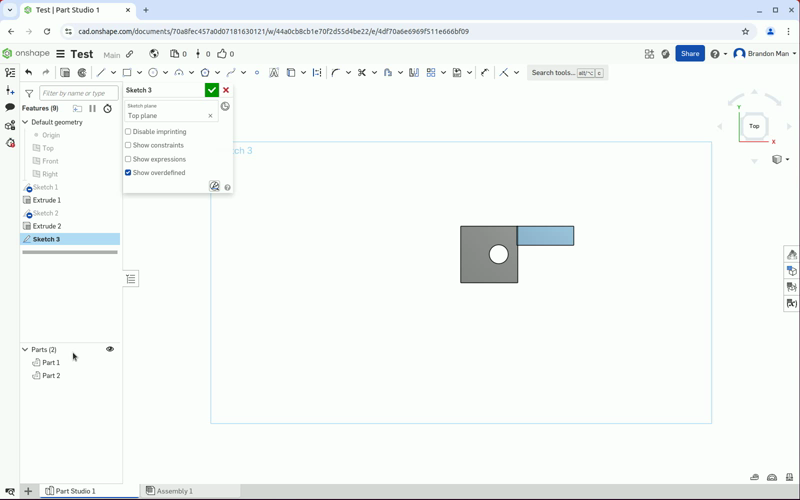
key(y)
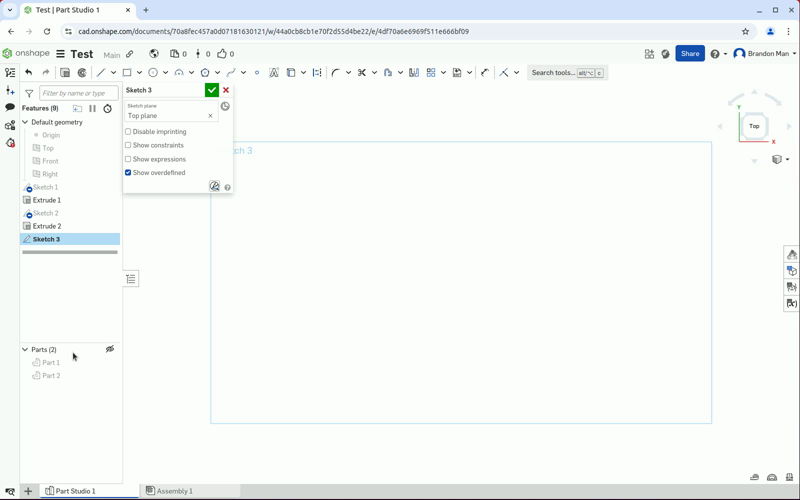
key(l)
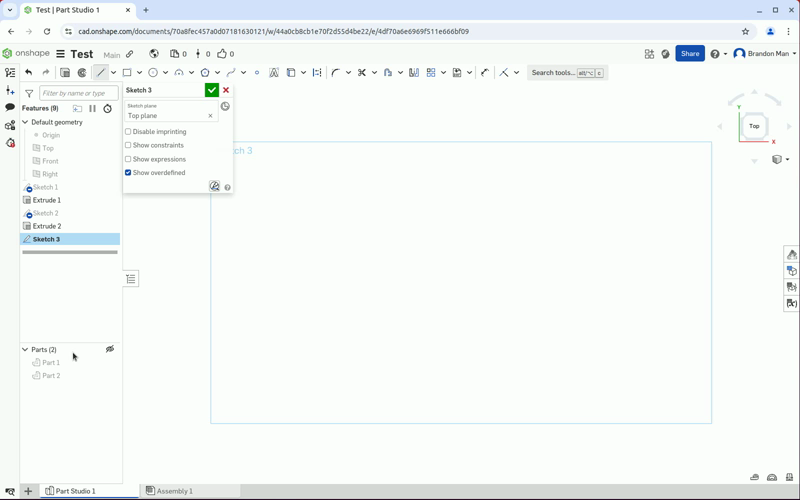
key_down(shift)
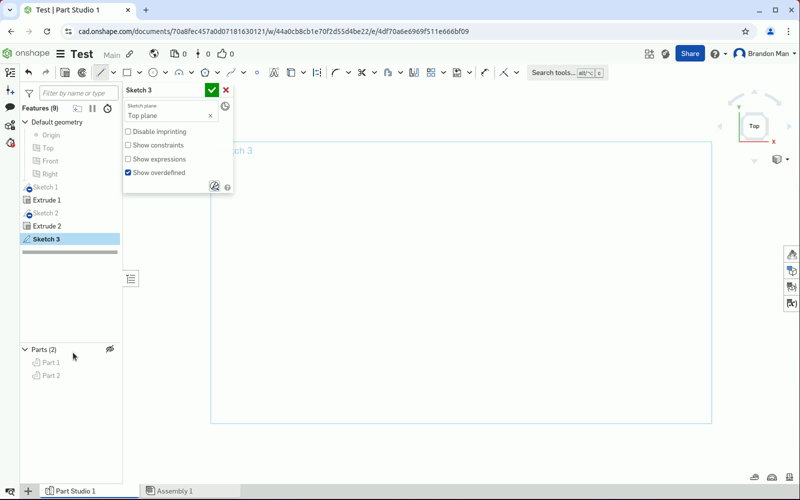
mouse_move(516, 301)
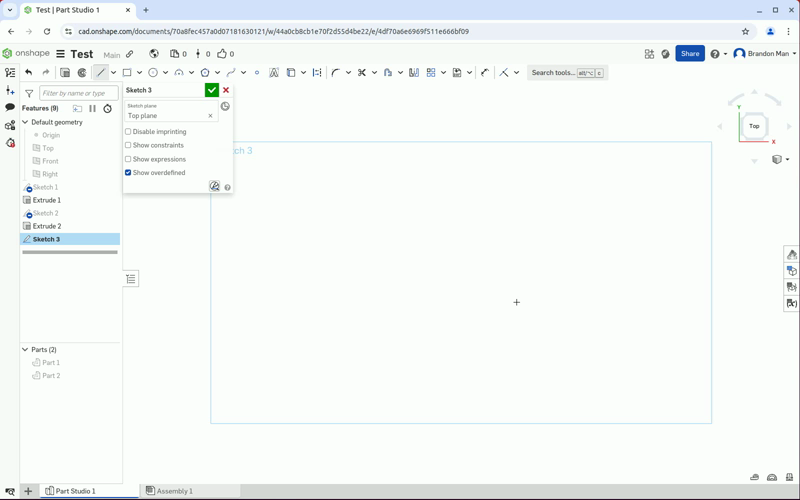
click(516, 301)
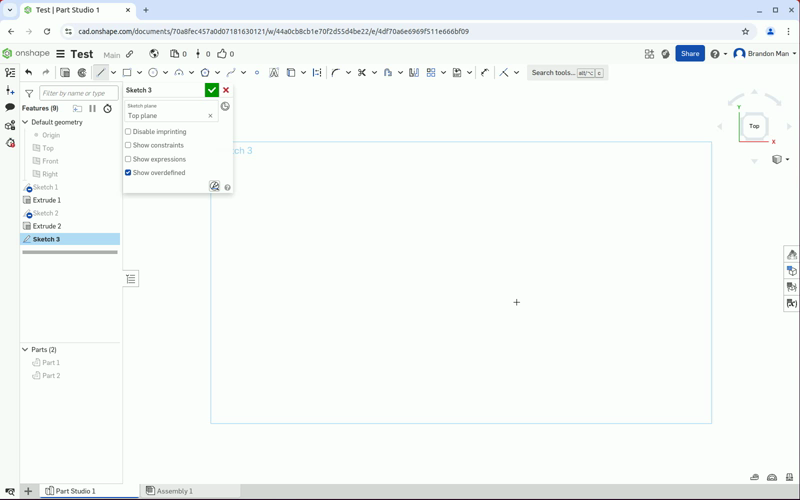
key_up(shift)
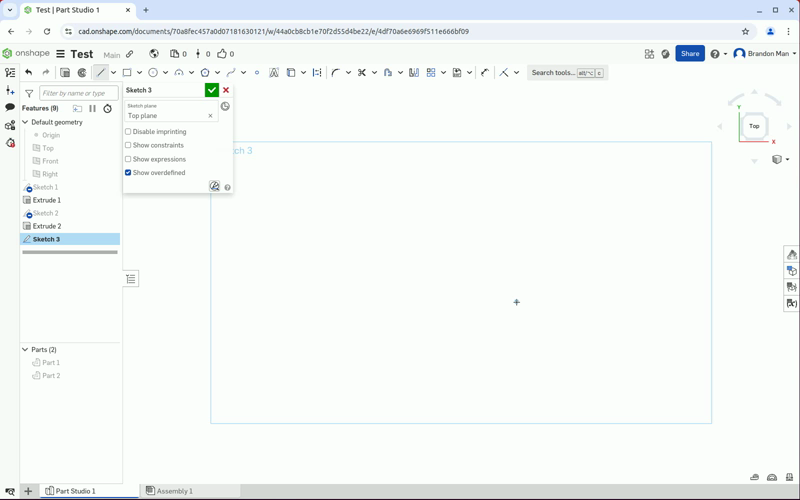
key_down(shift)
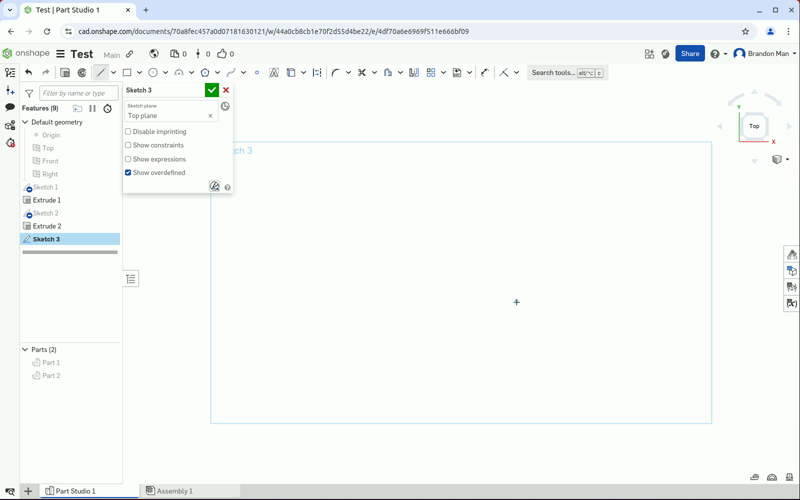
mouse_move(546, 301)
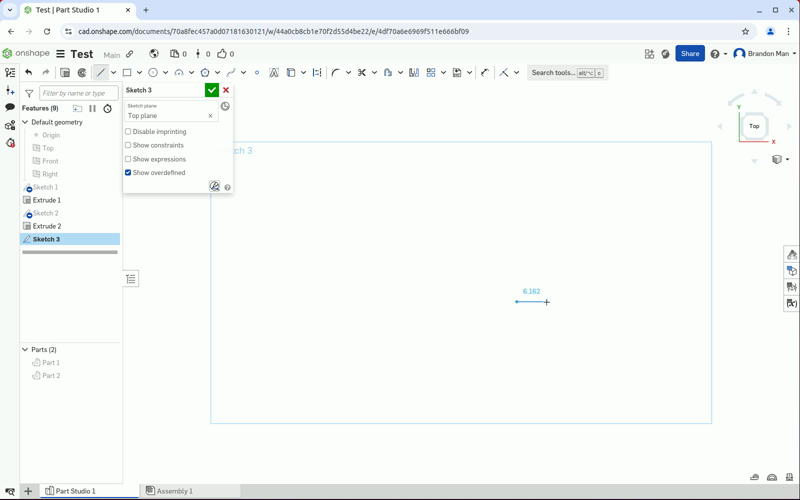
mouse_move(573, 301)
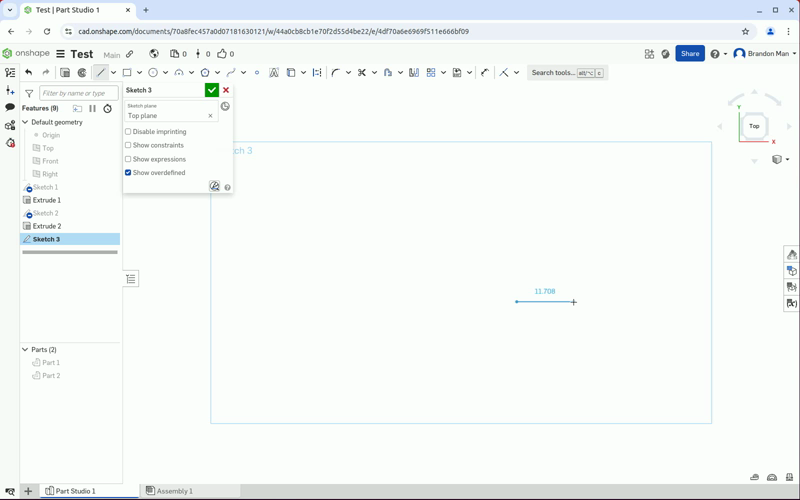
click(573, 301)
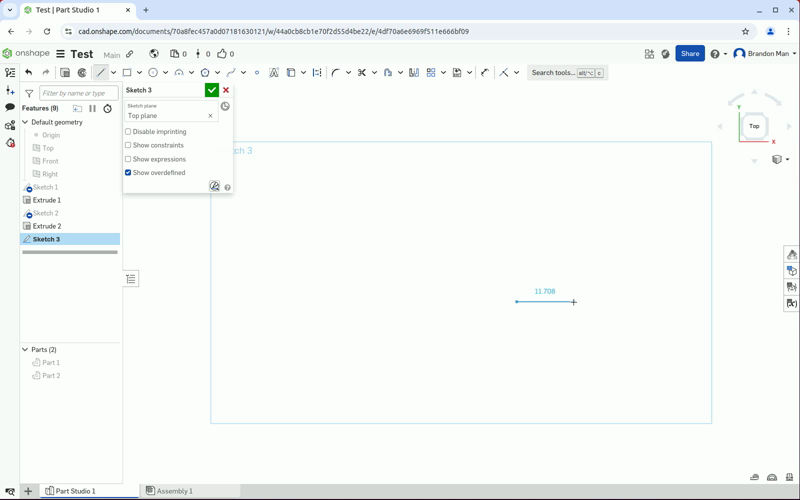
key_up(shift)
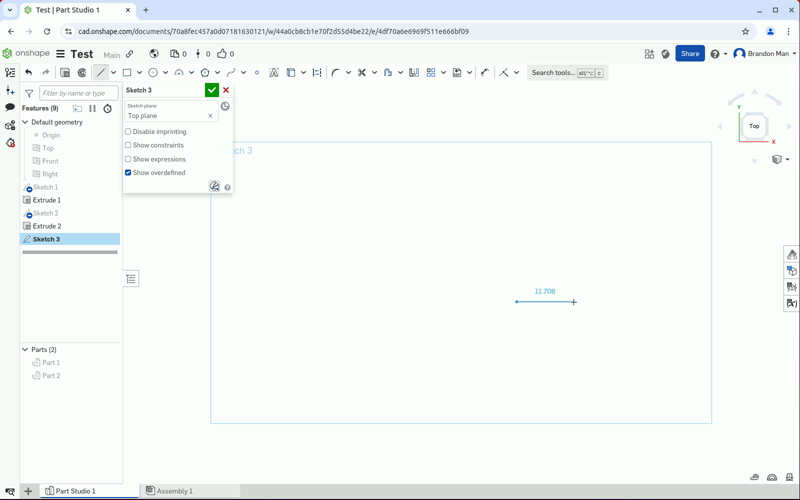
key_down(shift)
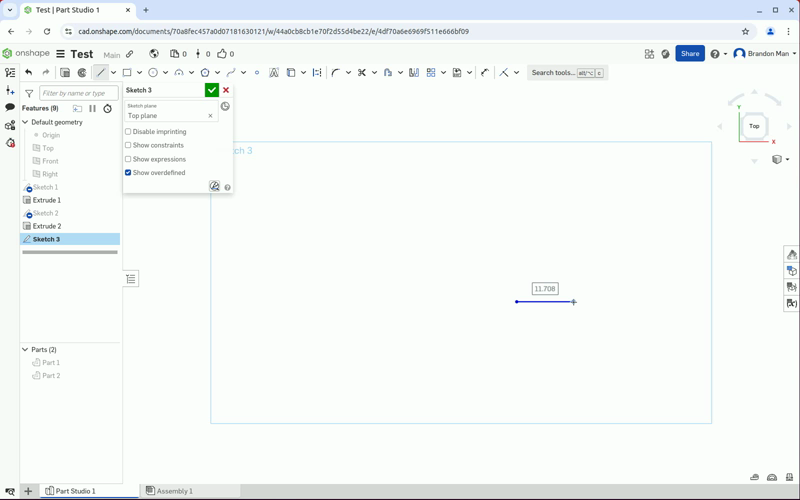
mouse_move(589, 301)
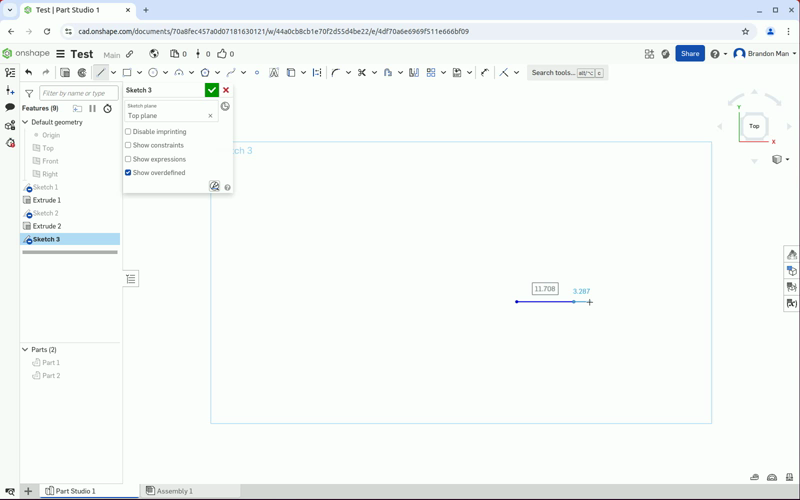
mouse_move(573, 244)
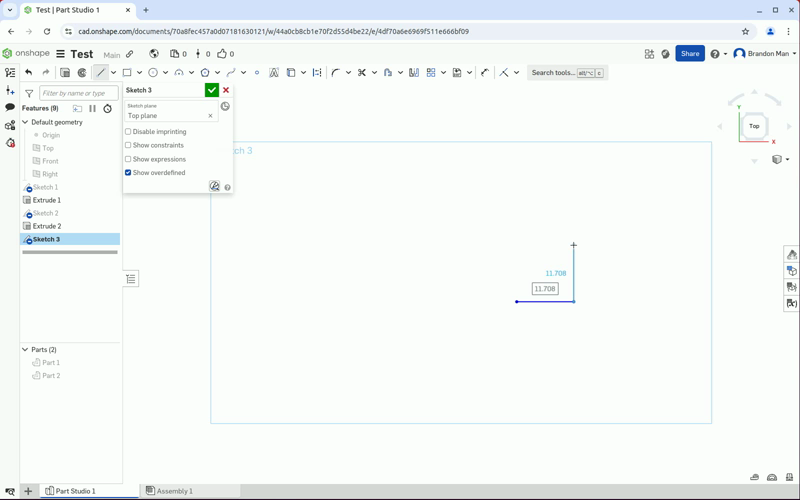
click(573, 244)
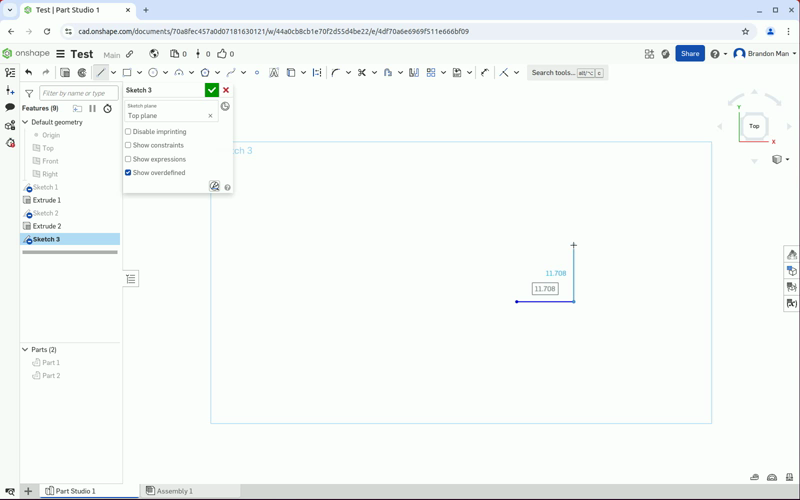
key_up(shift)
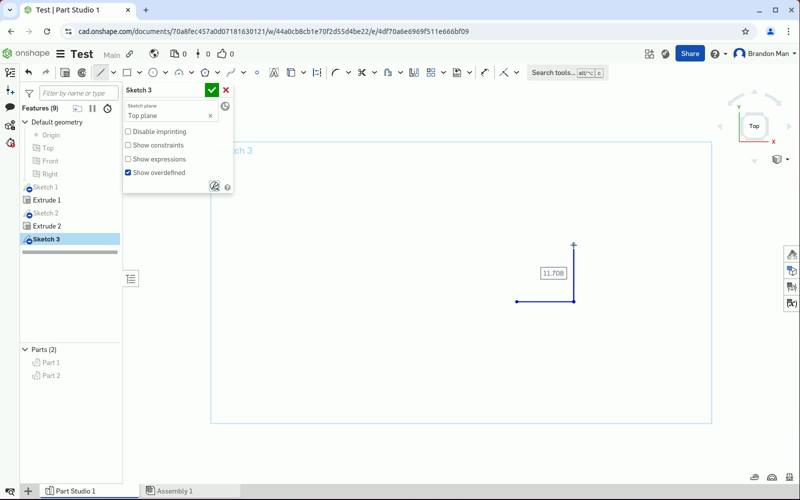
key_down(shift)
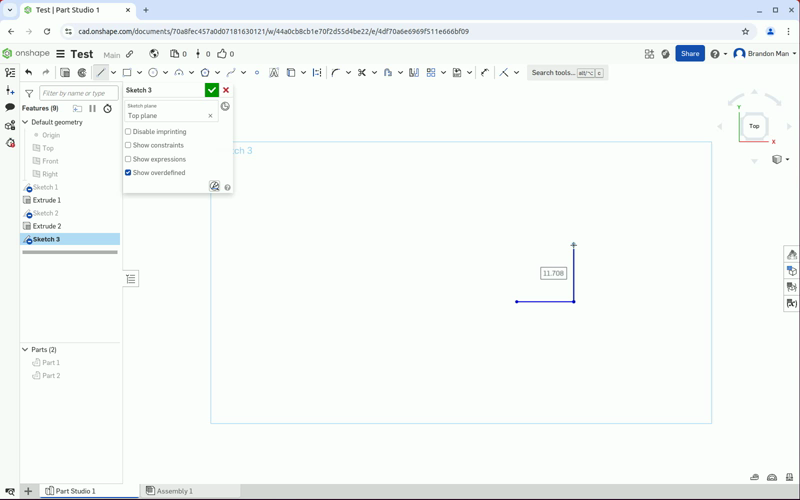
mouse_move(589, 244)
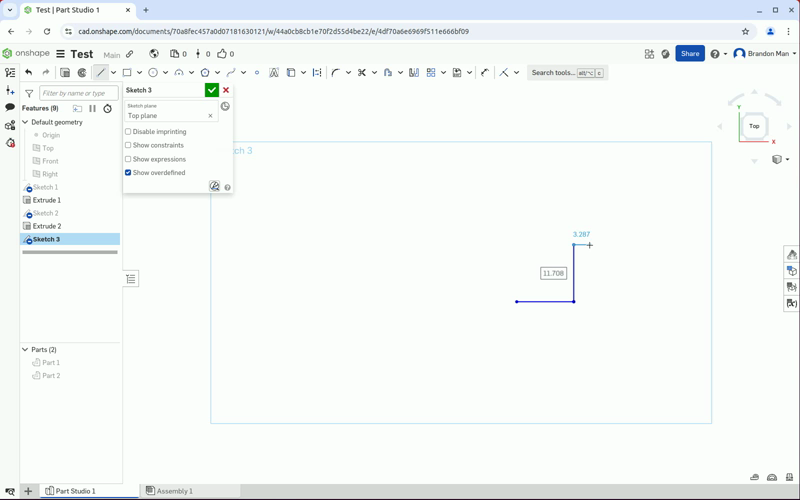
mouse_move(516, 244)
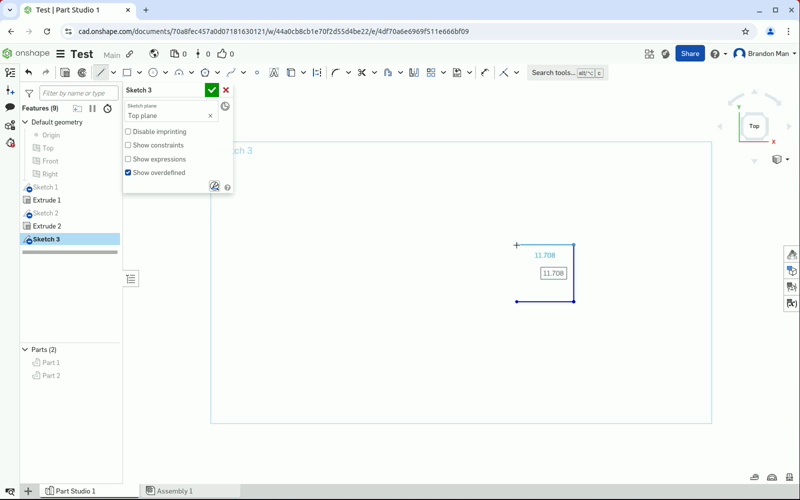
click(516, 244)
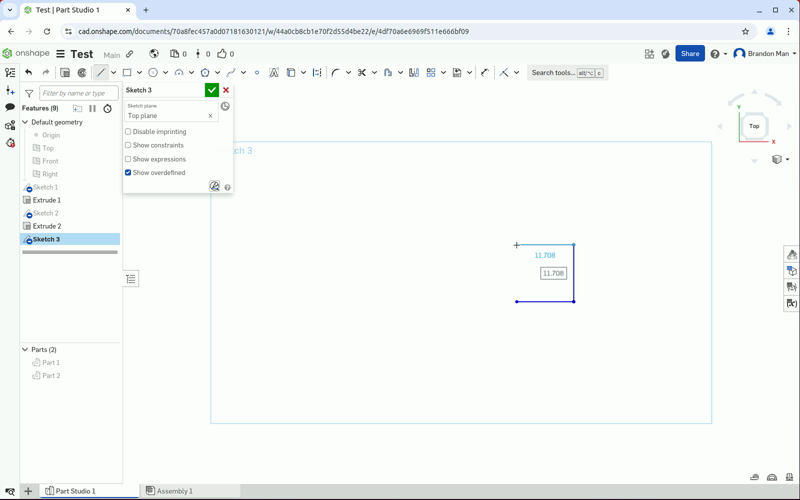
key_up(shift)
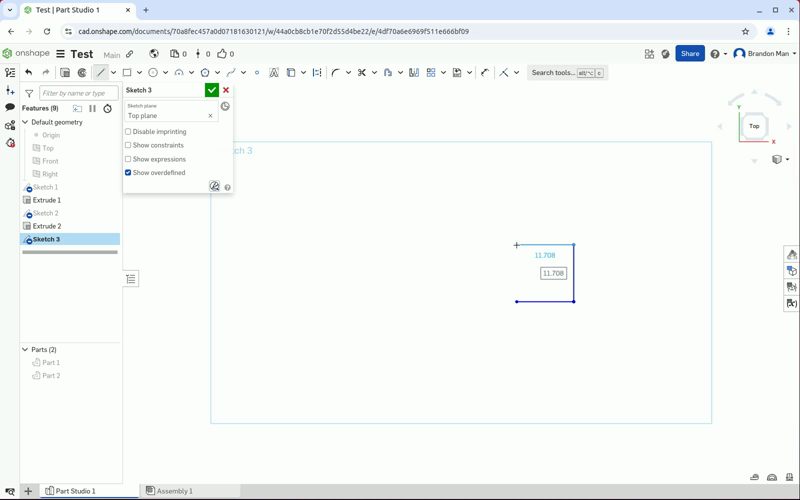
key_down(shift)
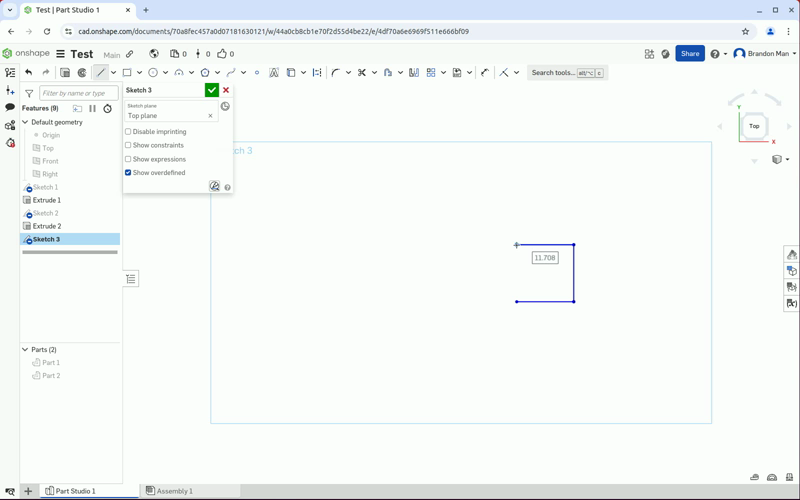
mouse_move(546, 244)
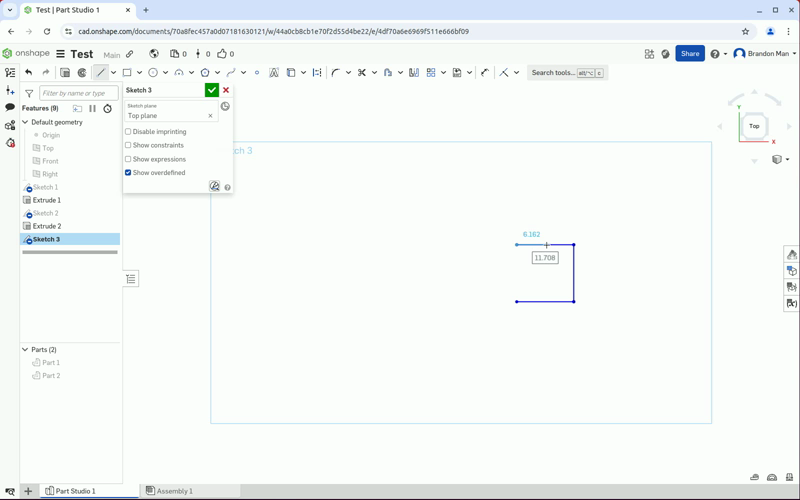
mouse_move(516, 282)
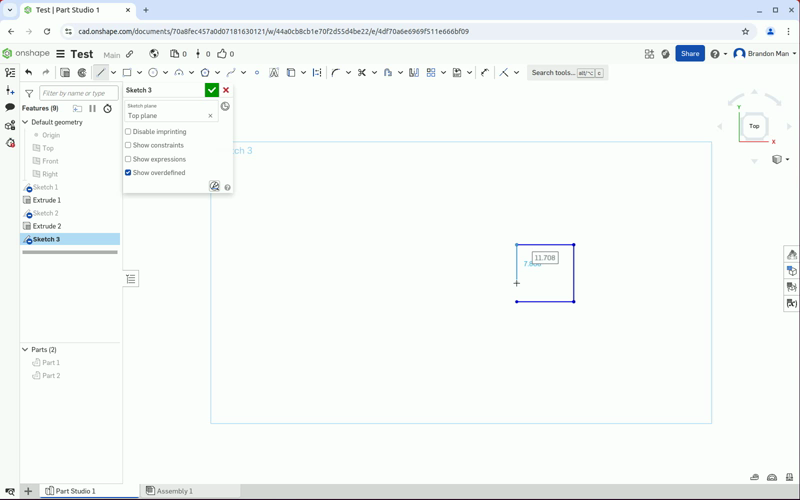
click(516, 282)
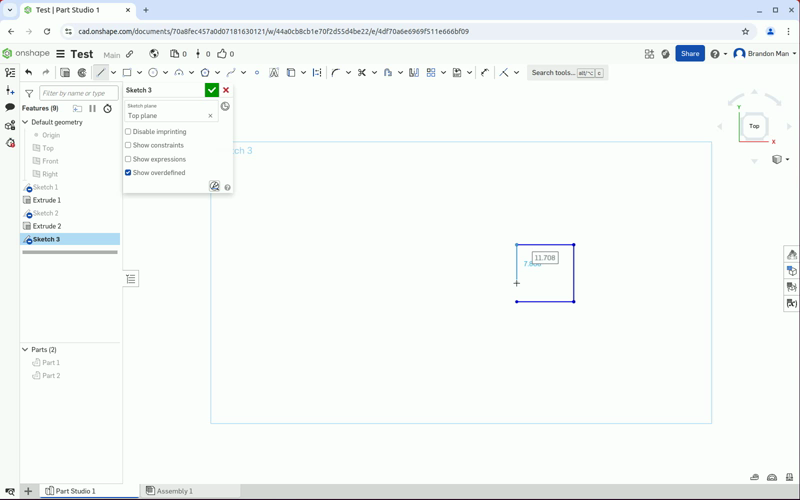
key_up(shift)
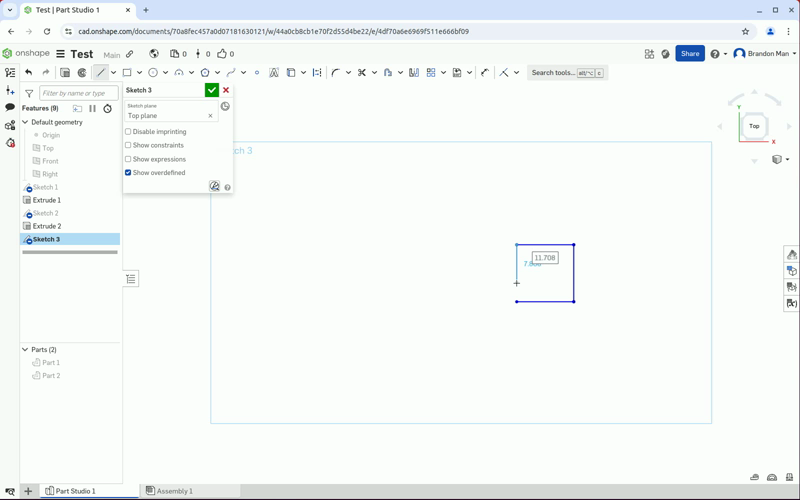
mouse_move(546, 282)
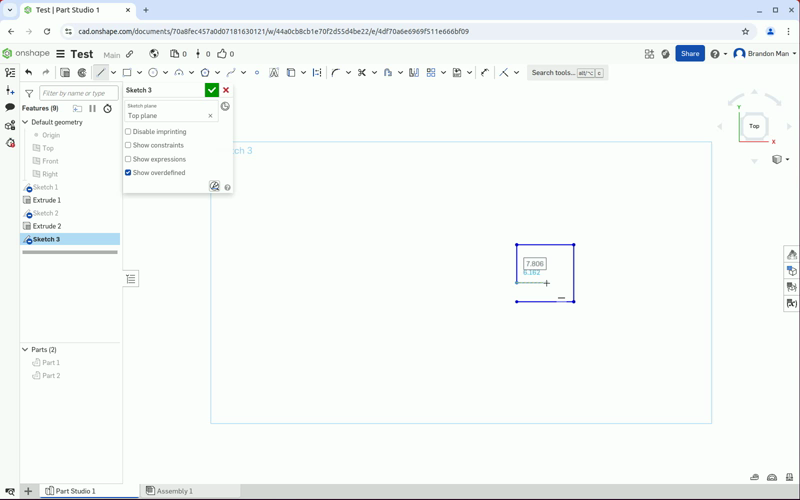
key_down(shift)
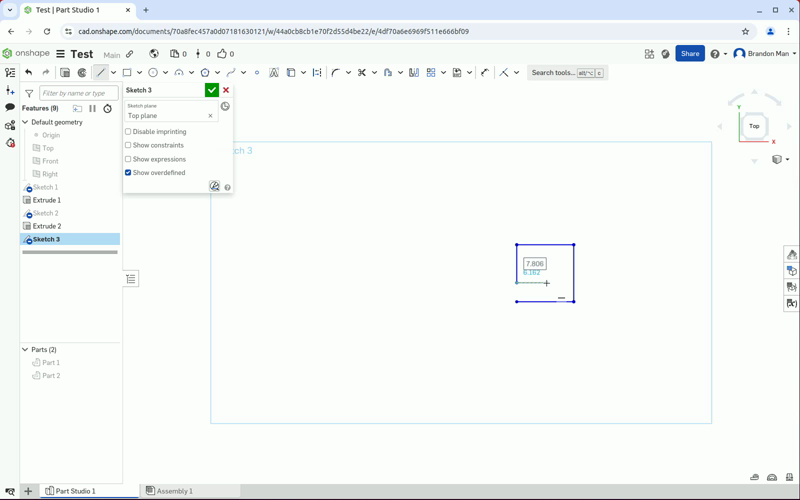
mouse_move(516, 301)
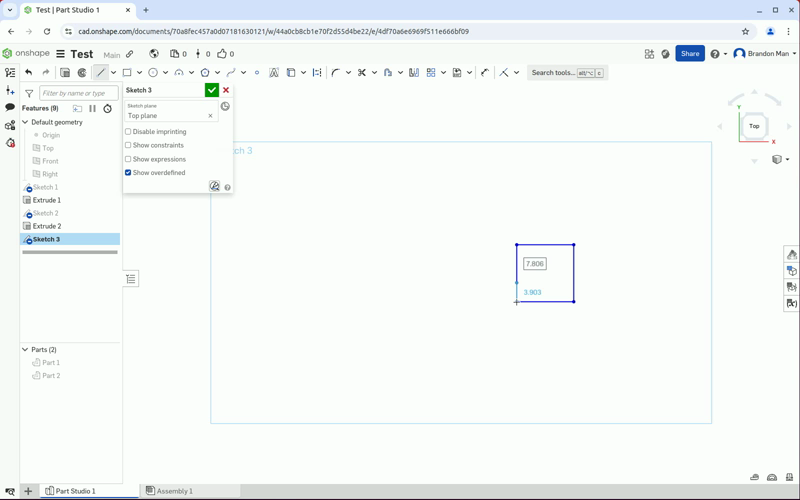
key_up(shift)
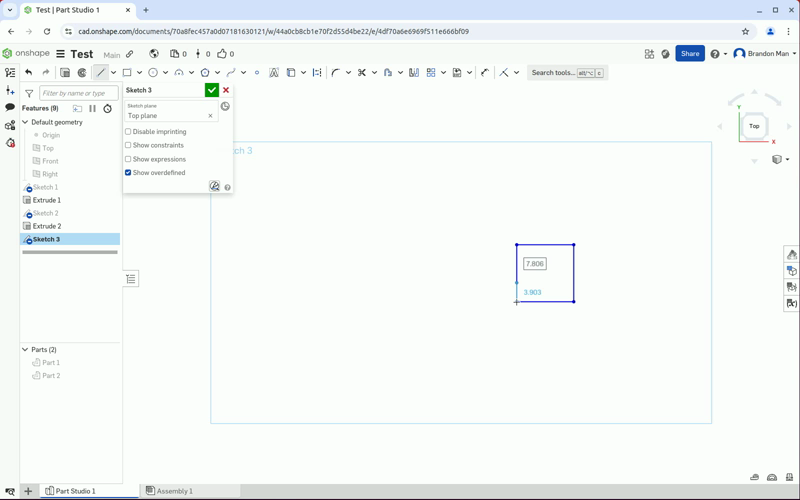
click(516, 301)
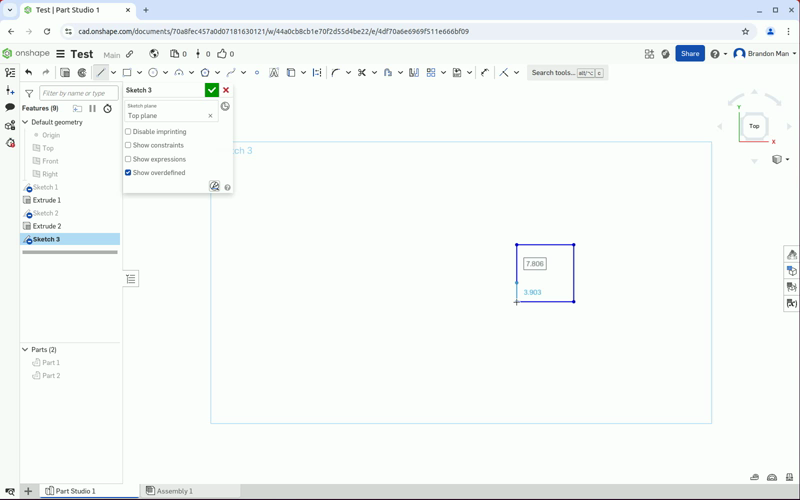
key(esc)
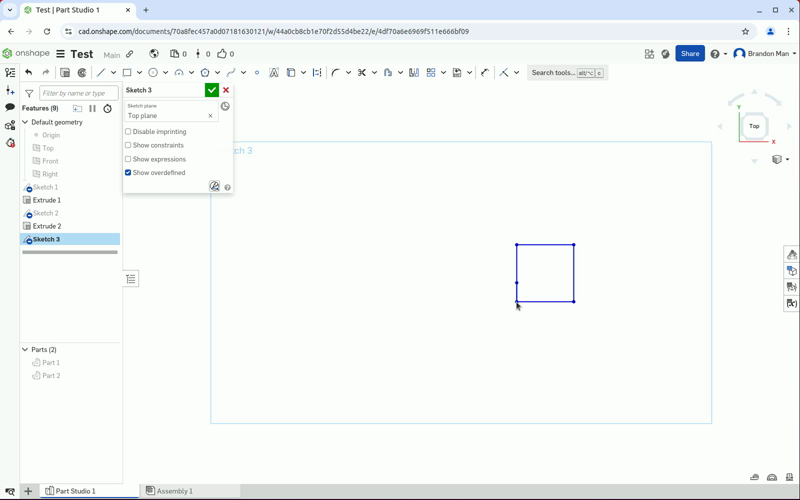
key(c)
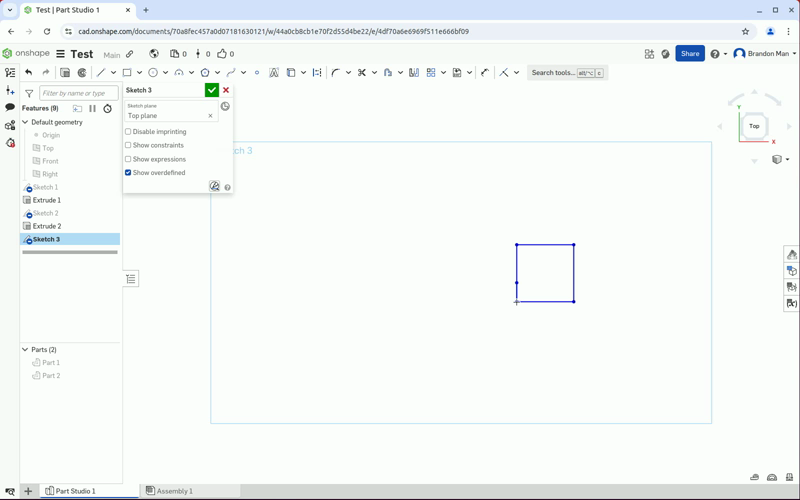
key_down(shift)
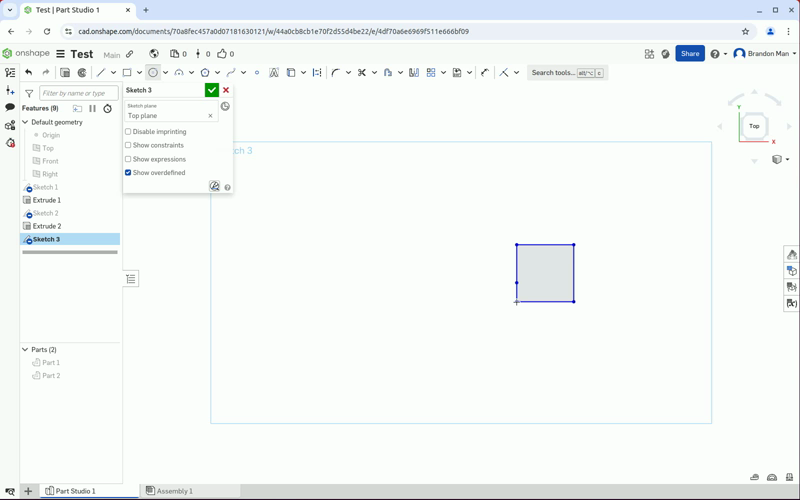
mouse_move(545, 273)
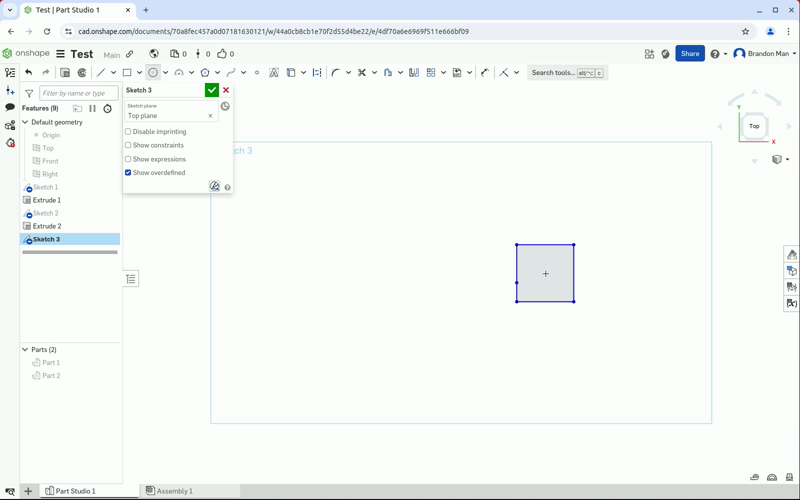
click(545, 273)
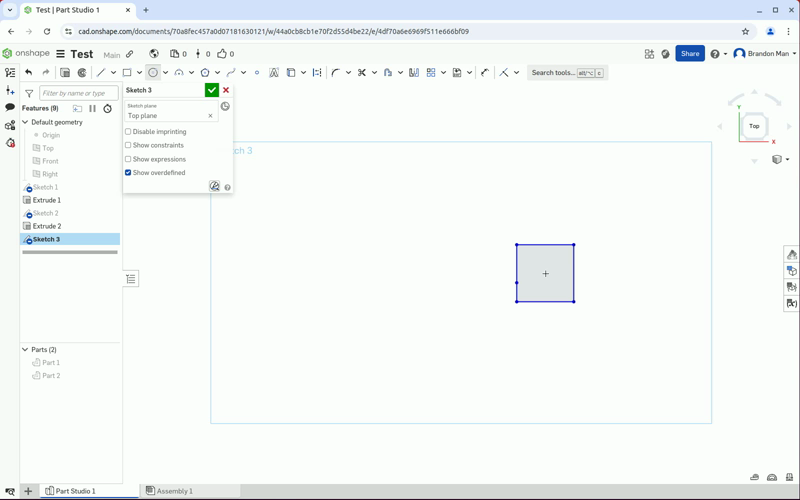
key_up(shift)
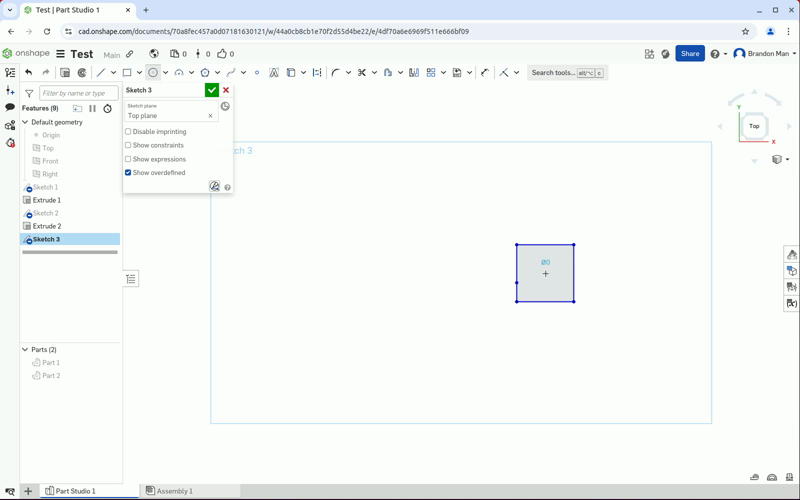
mouse_move(555, 273)
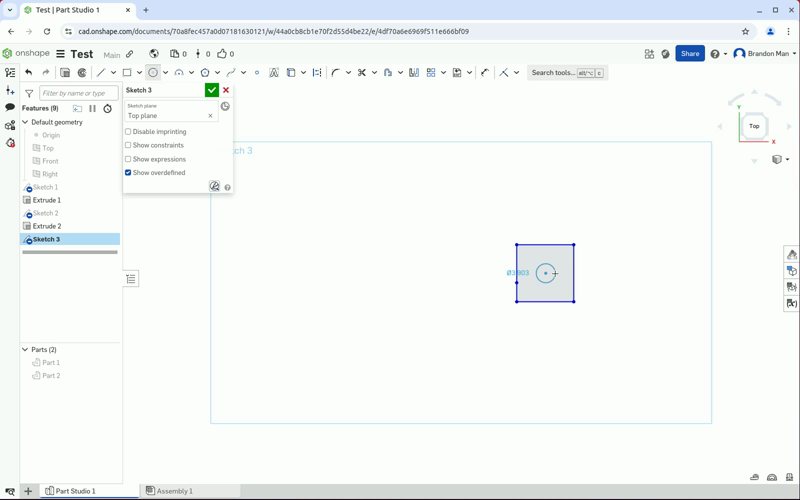
click(555, 273)
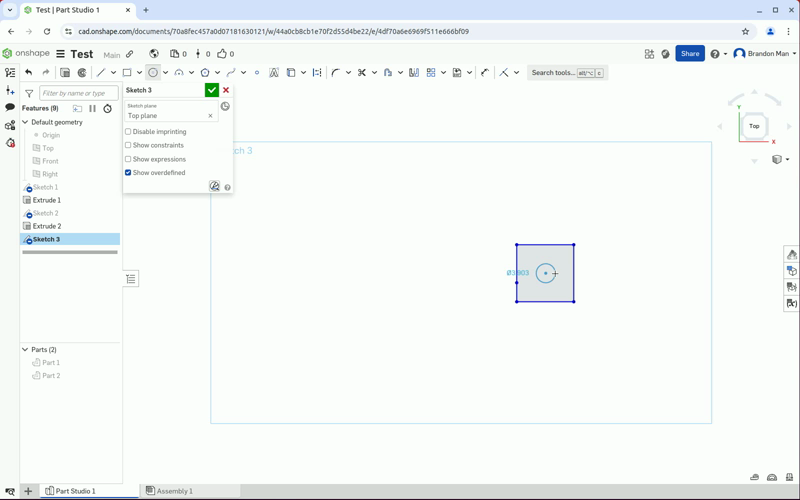
key(esc)
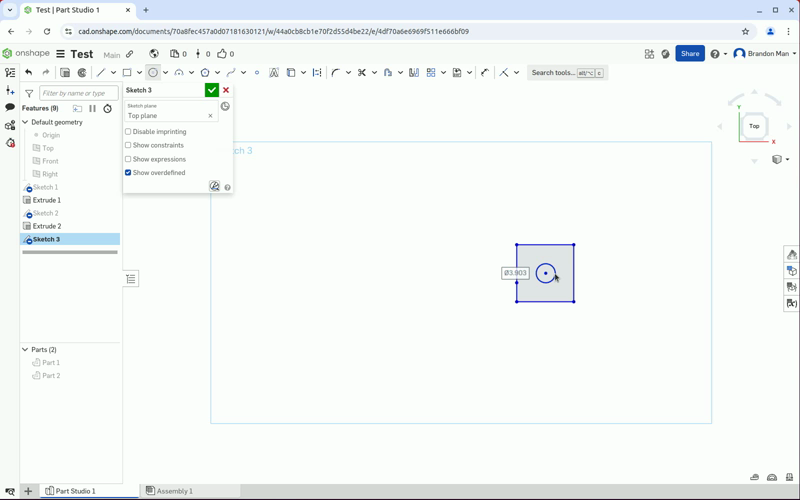
mouse_move(527, 298)
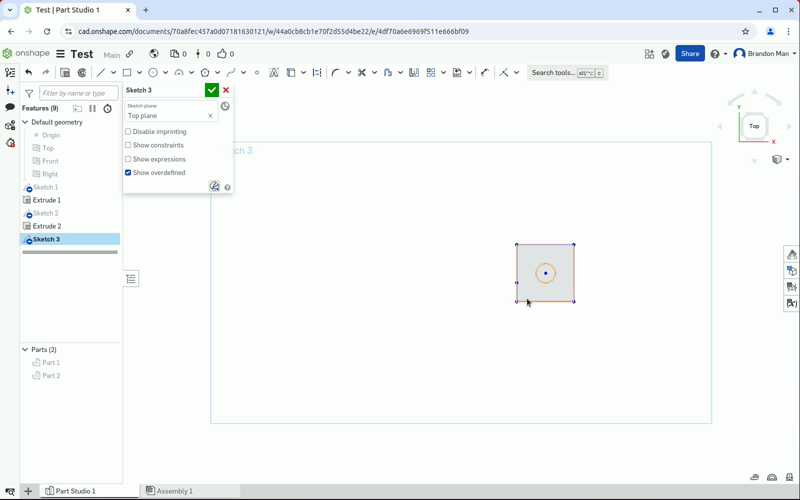
click(527, 298)
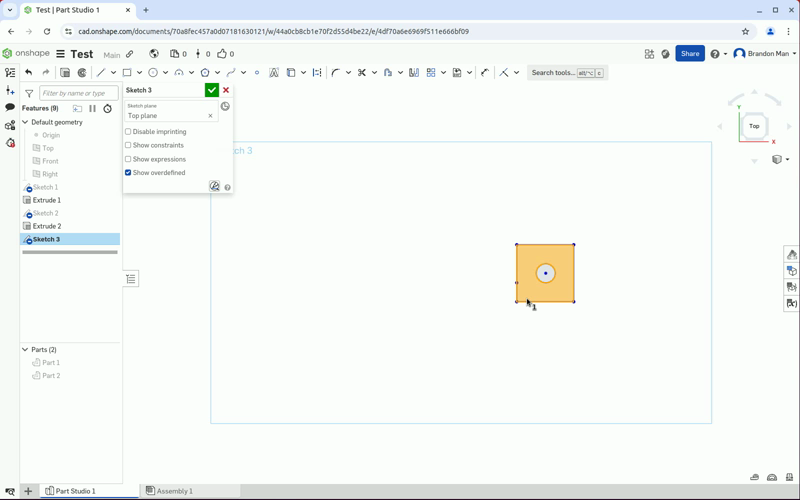
mouse_move(73, 352)
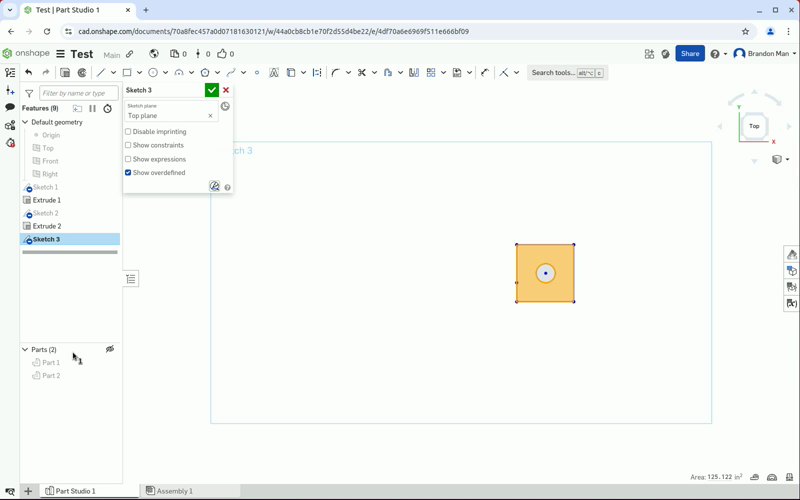
key(shift+y)
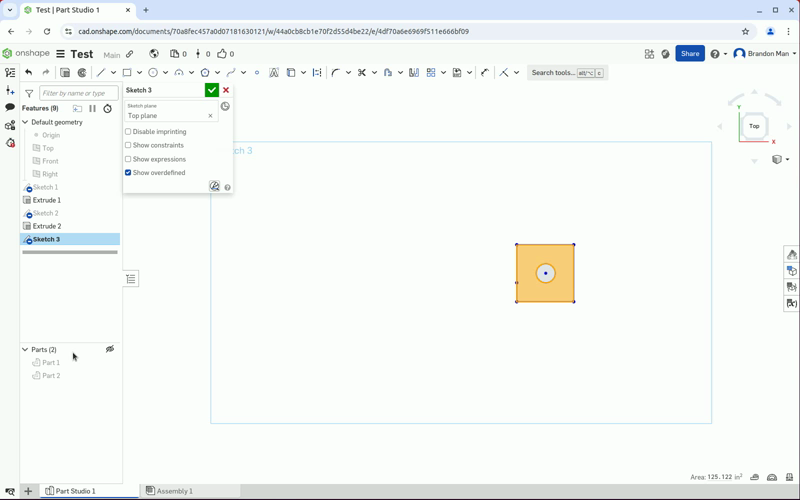
key(shift+e)
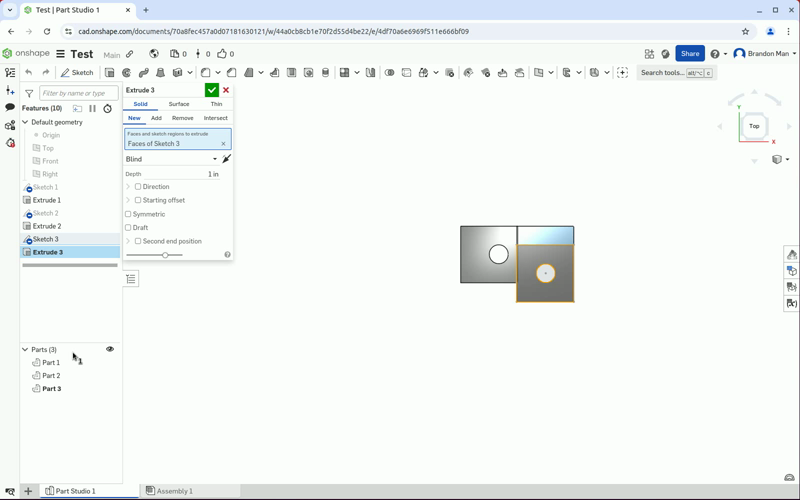
mouse_move(143, 106)
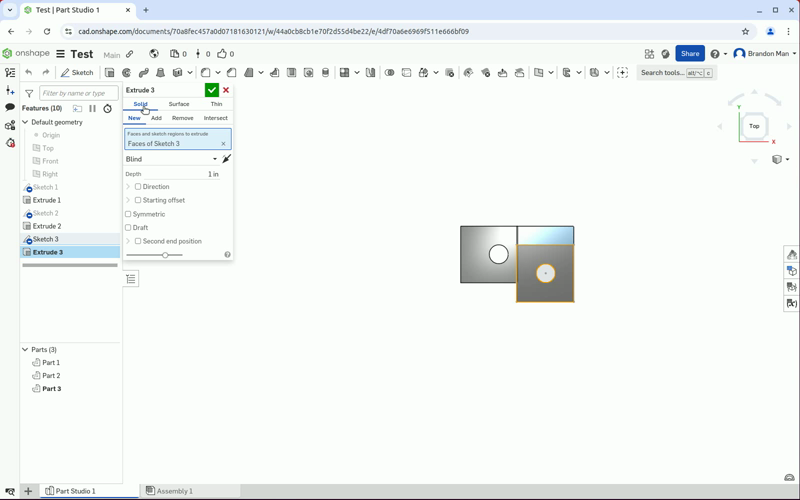
click(143, 106)
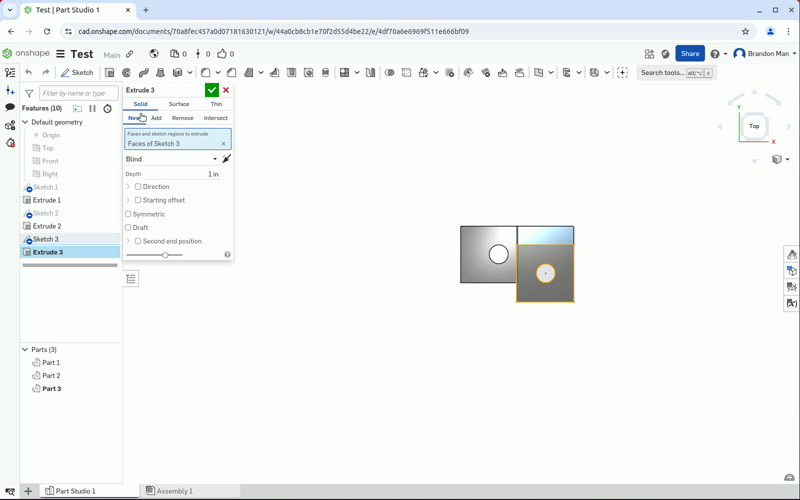
mouse_move(137, 120)
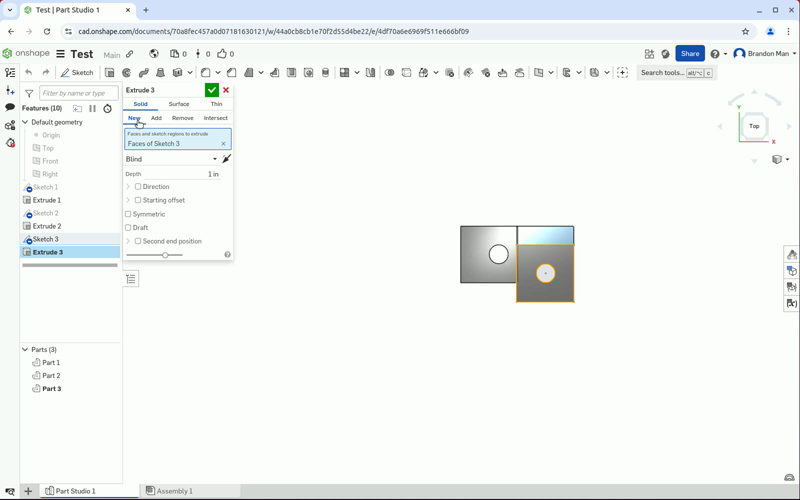
click(137, 120)
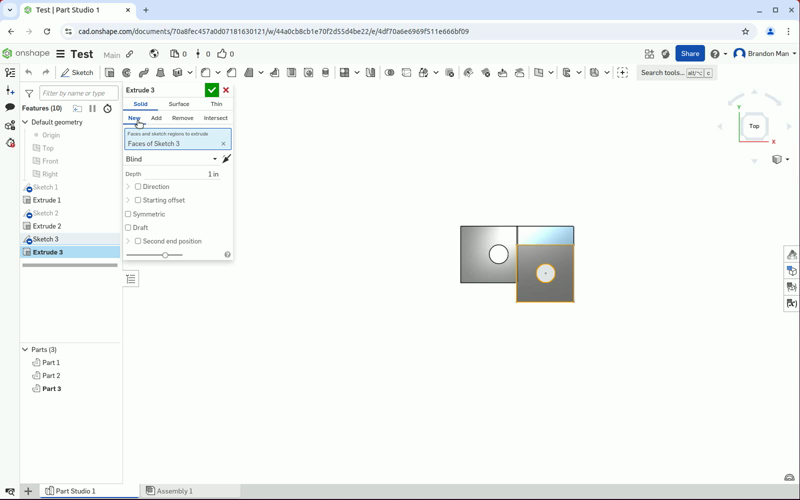
key(tab, 4)
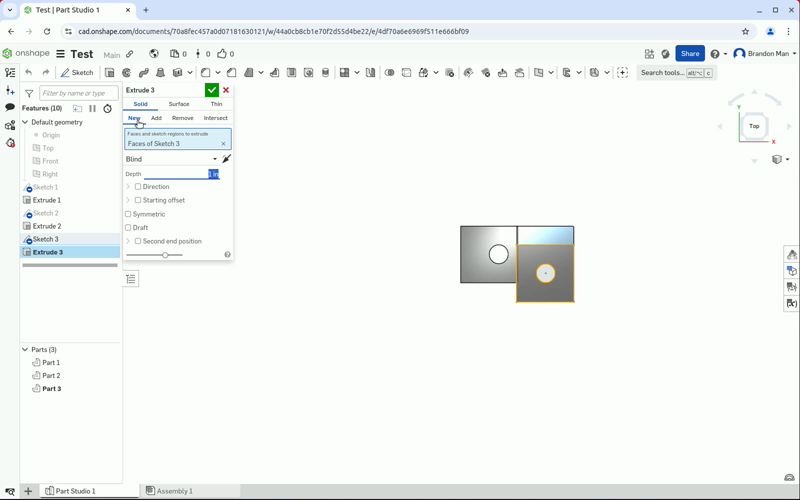
text(7.703)
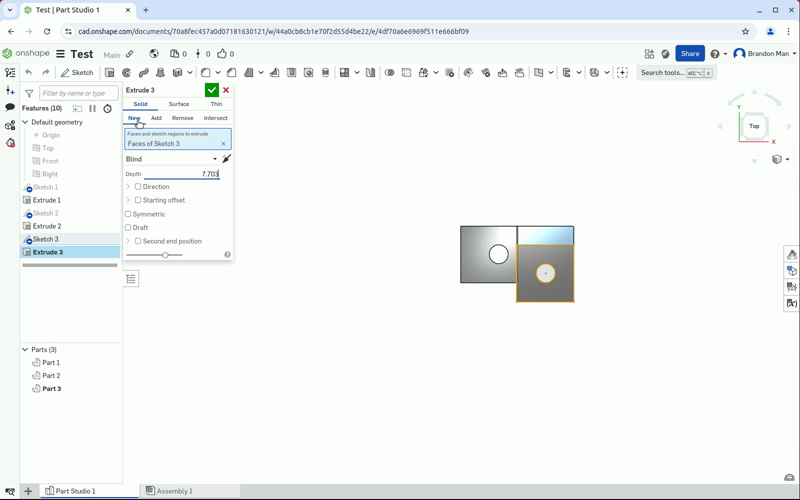
key(enter)
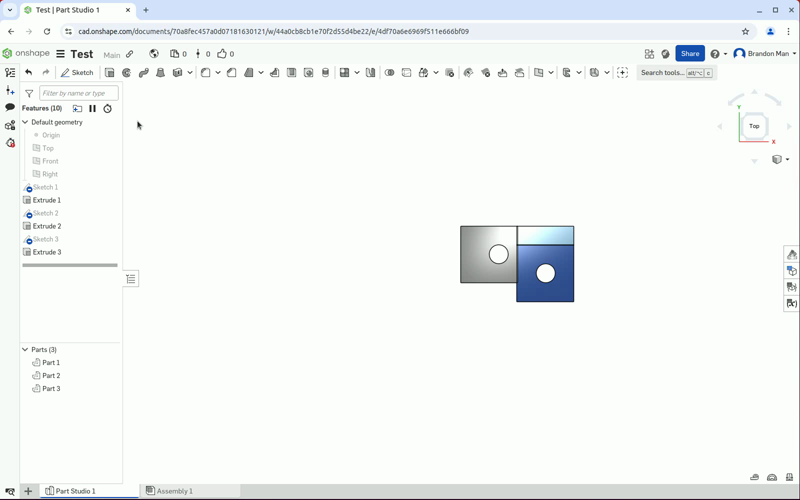
key(shift+h)
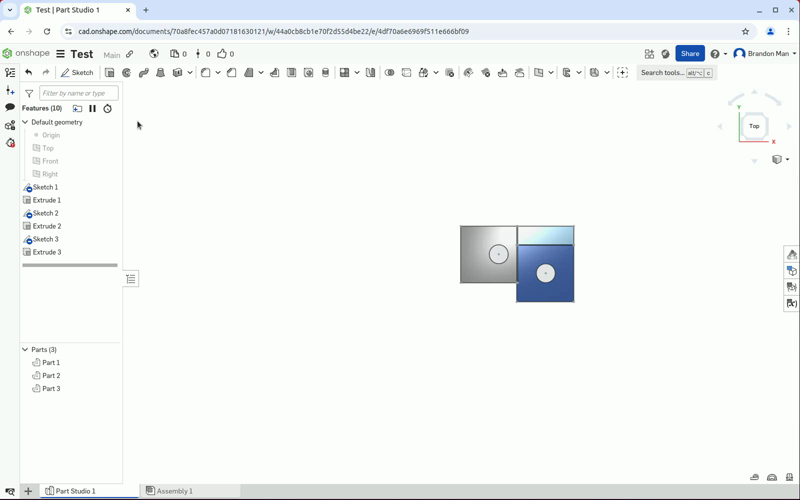
key(shift+h)
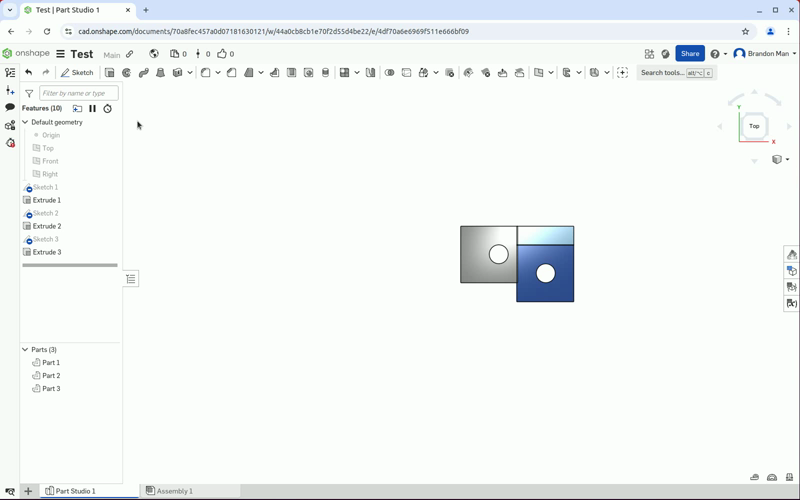
mouse_move(73, 189)
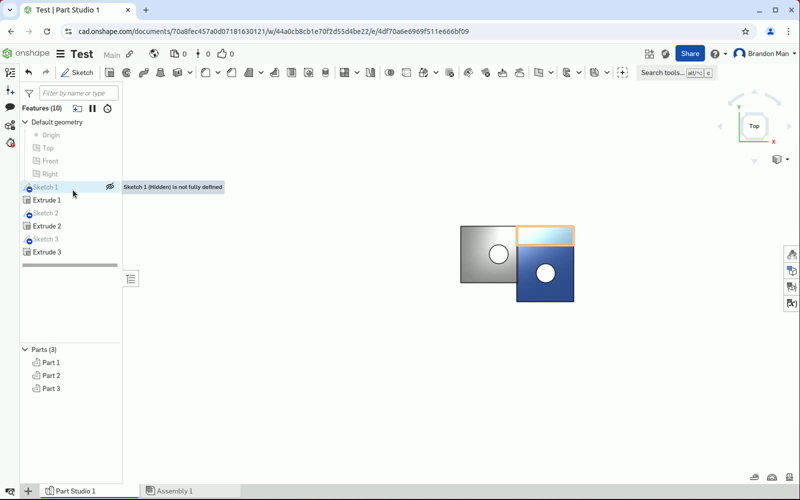
click(73, 189)
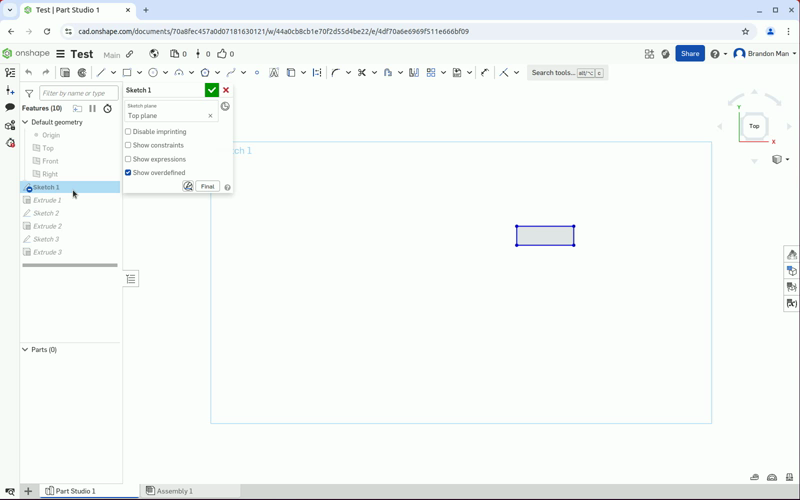
mouse_move(229, 92)
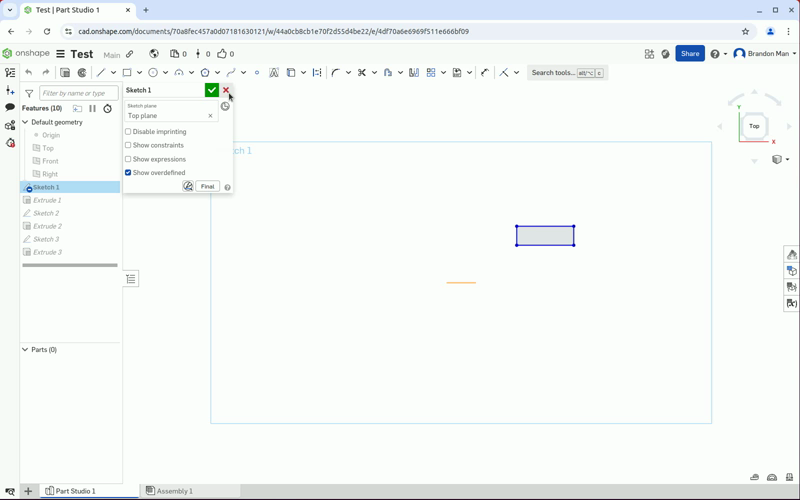
click(229, 92)
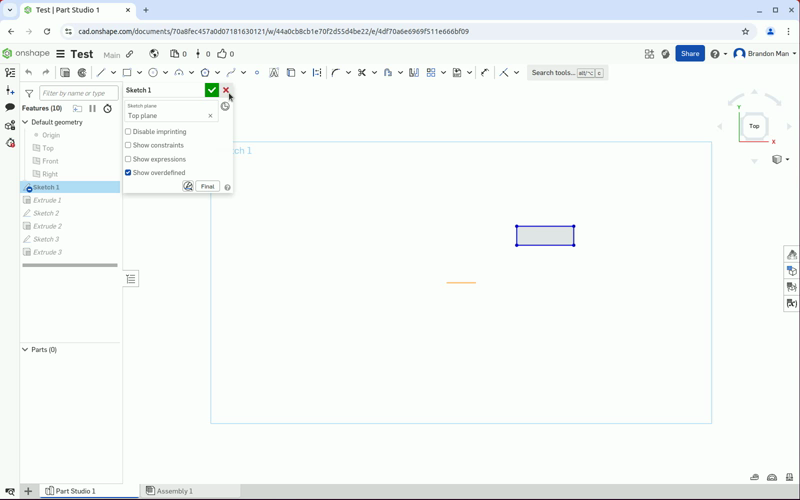
key(shift+s)
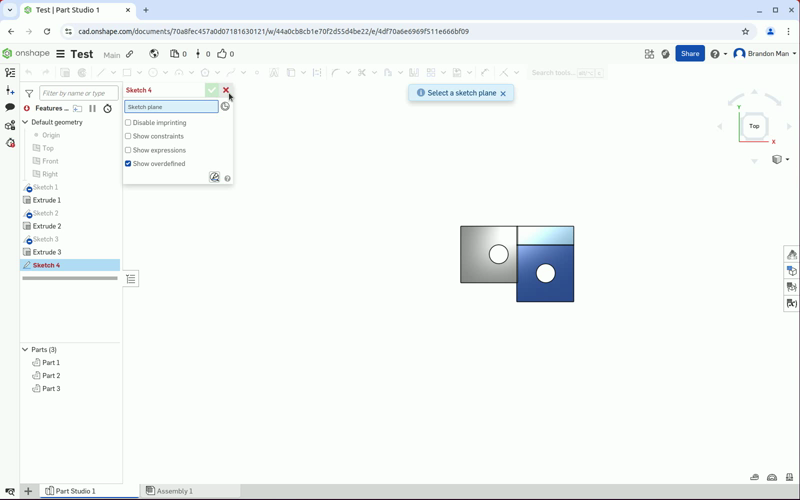
mouse_move(73, 150)
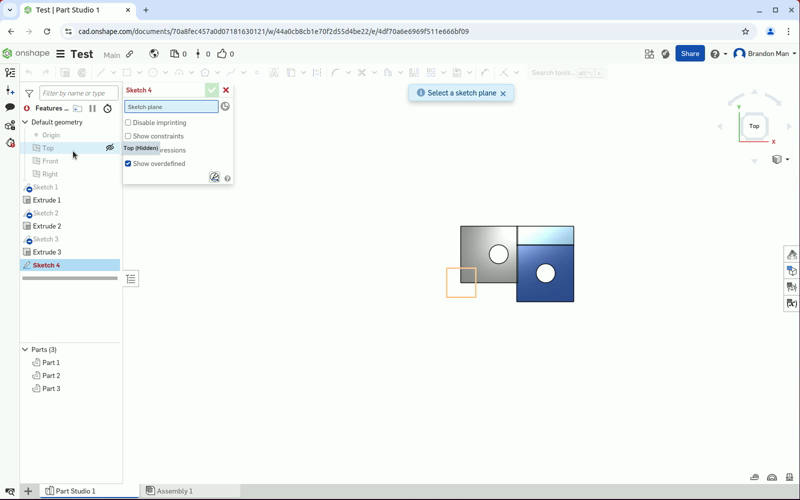
click(73, 150)
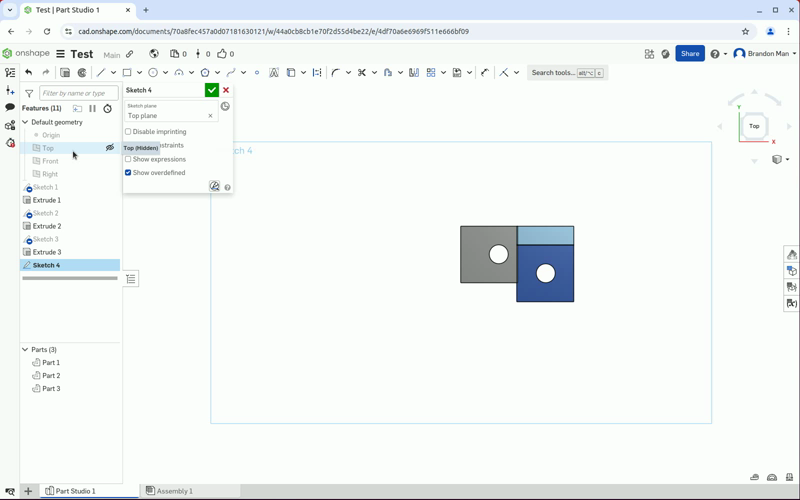
mouse_move(73, 352)
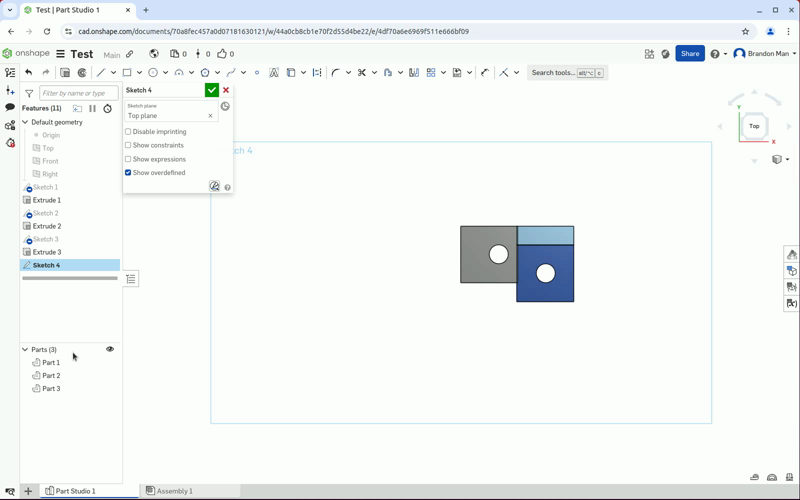
key(y)
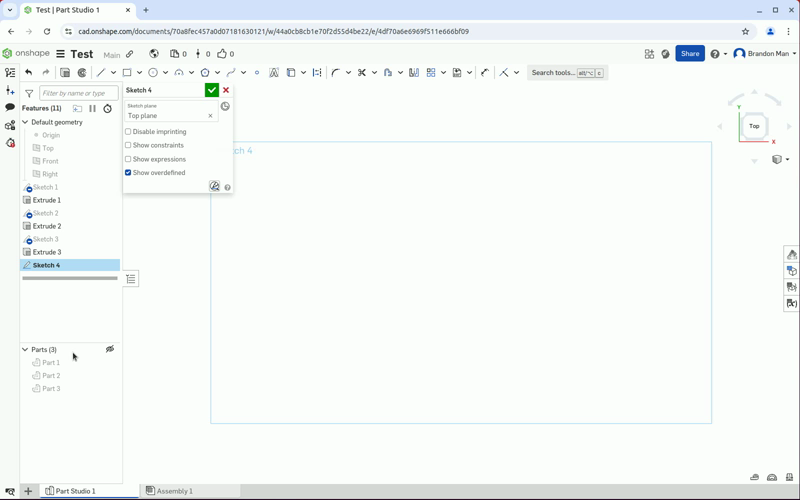
key(l)
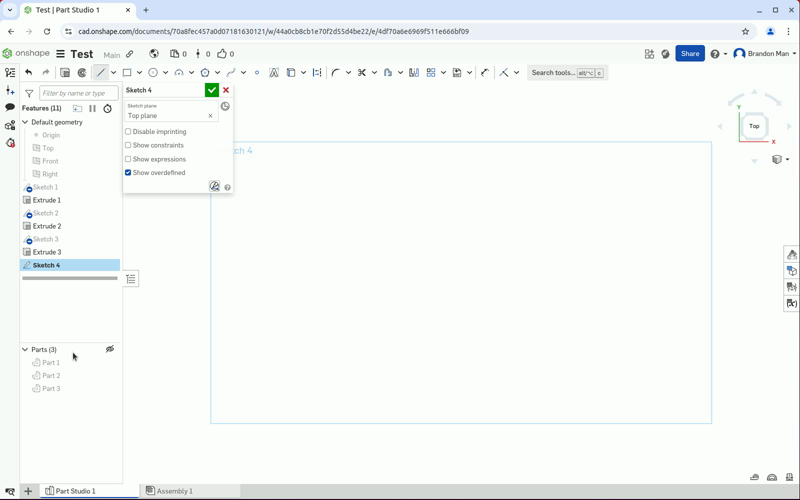
key_down(shift)
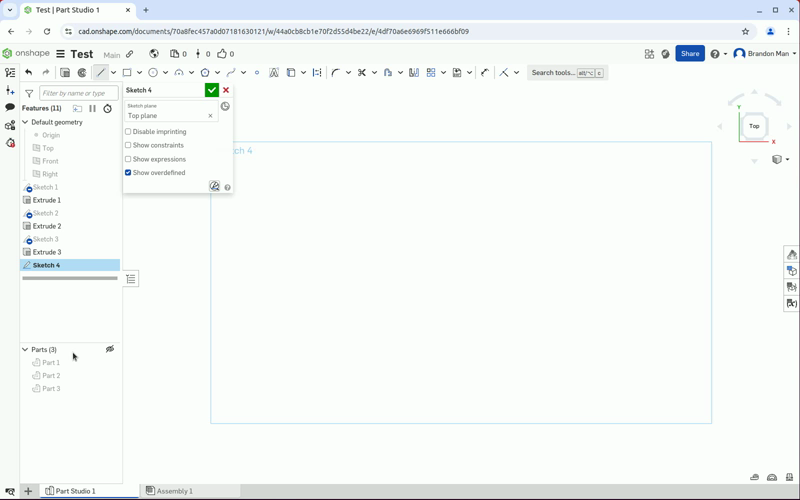
mouse_move(516, 245)
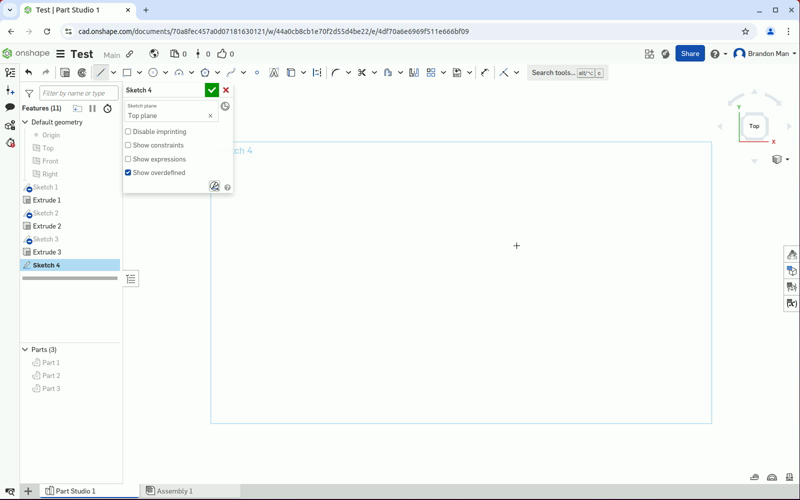
click(516, 245)
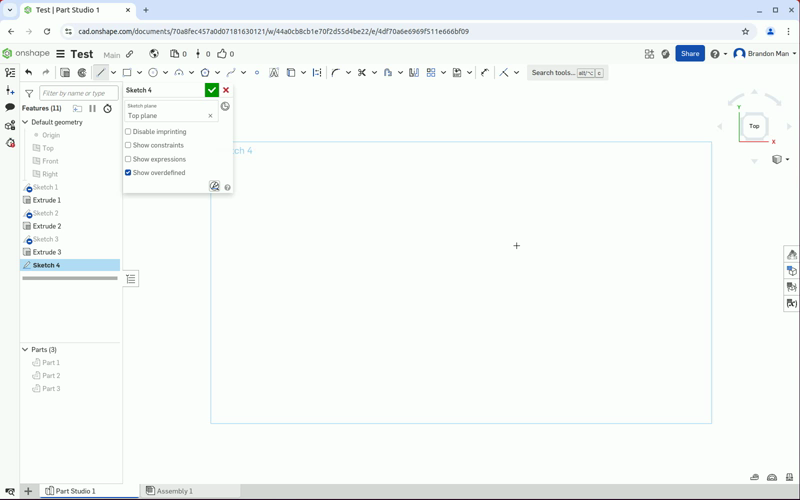
key_up(shift)
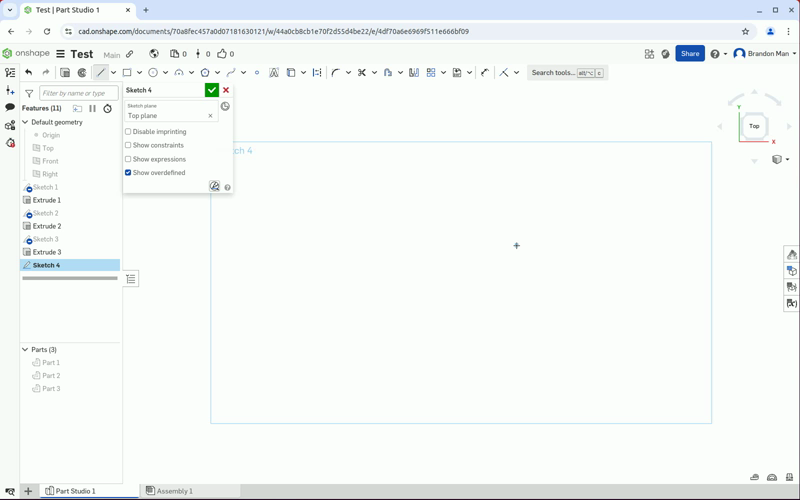
key_down(shift)
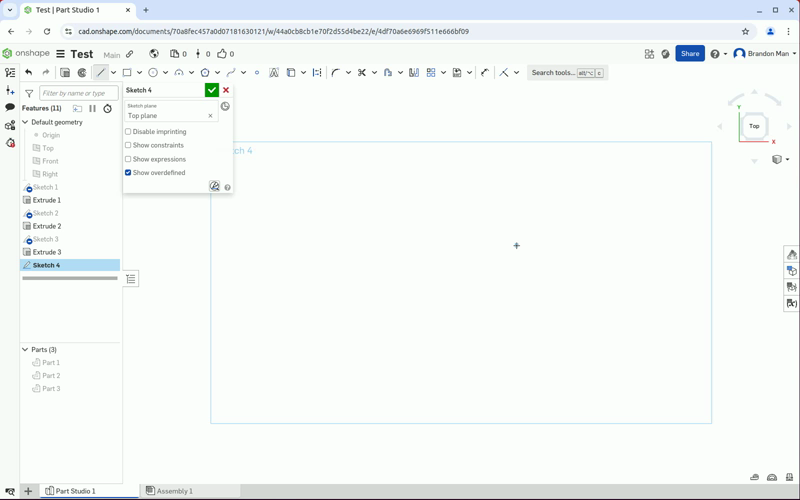
mouse_move(546, 245)
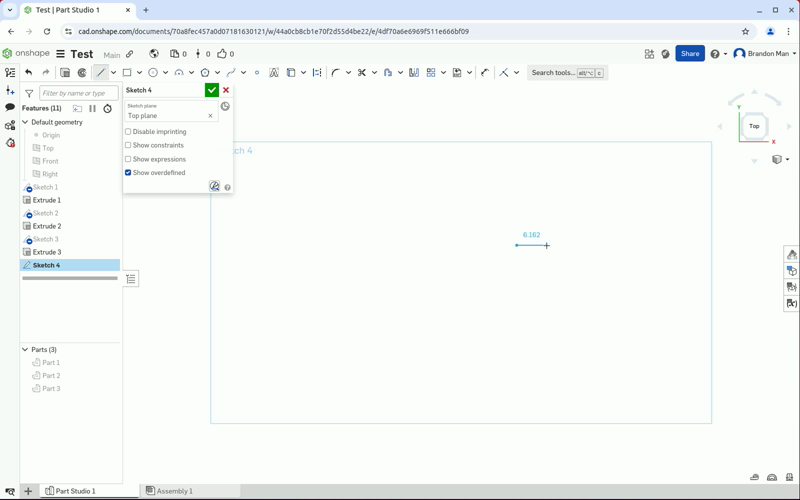
mouse_move(573, 245)
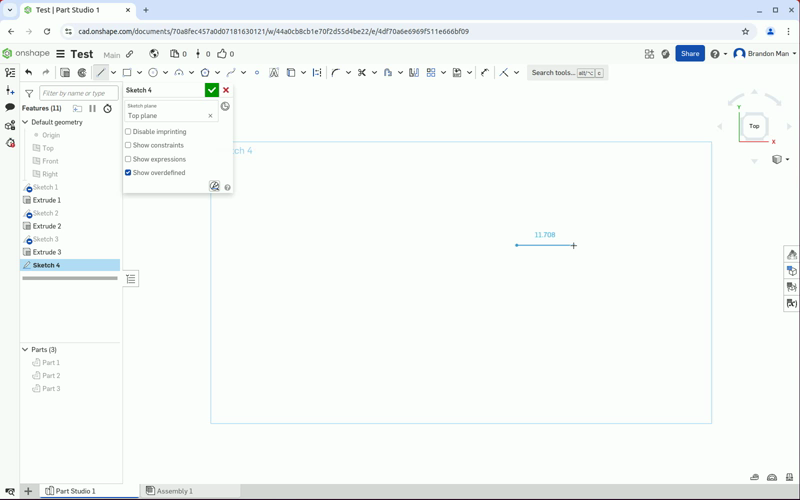
click(573, 245)
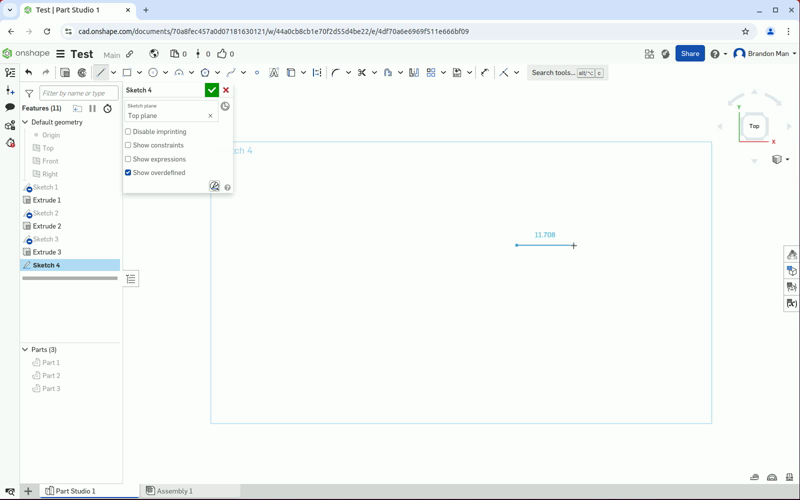
key_up(shift)
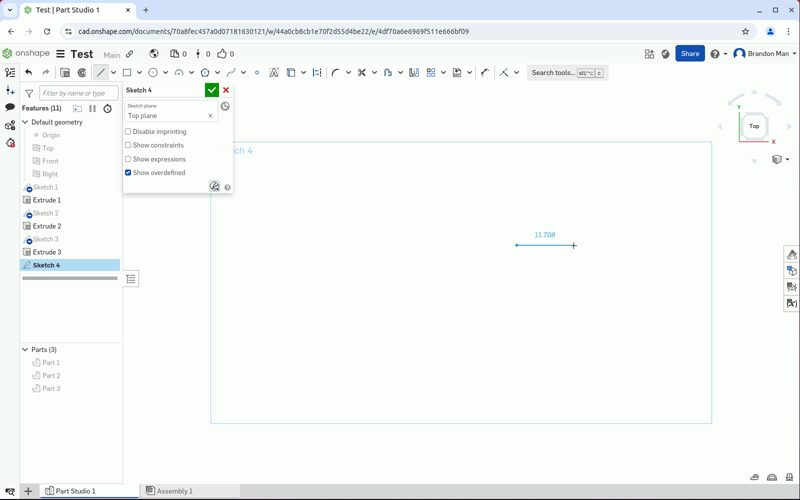
key_down(shift)
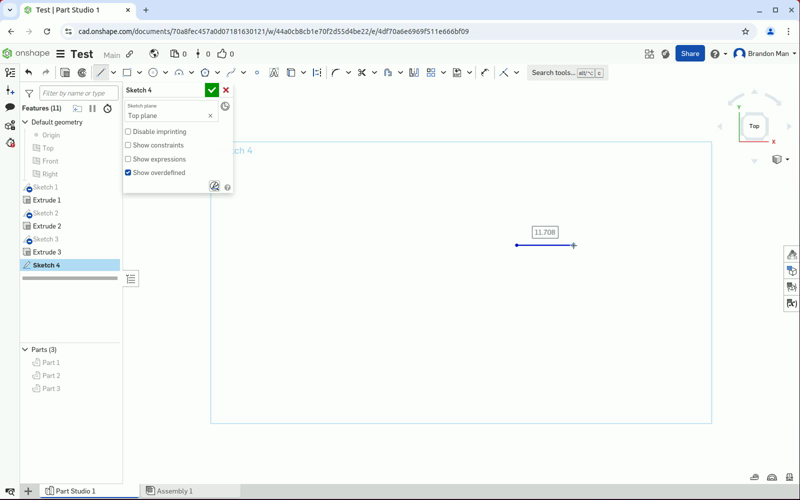
mouse_move(589, 245)
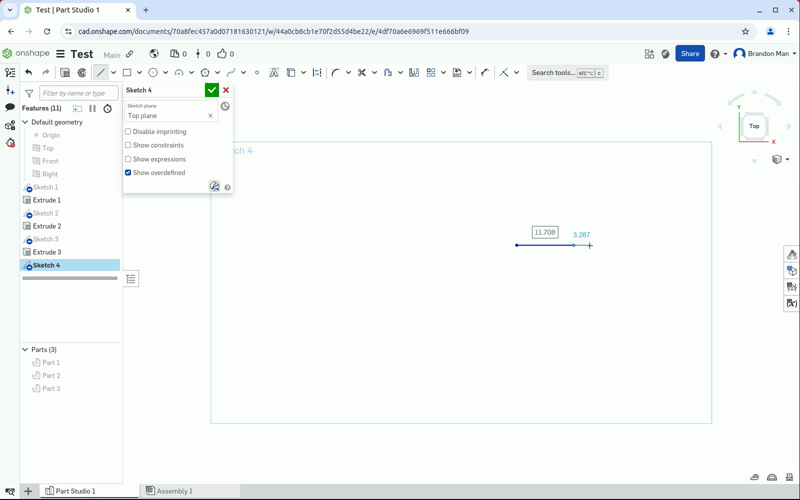
mouse_move(573, 226)
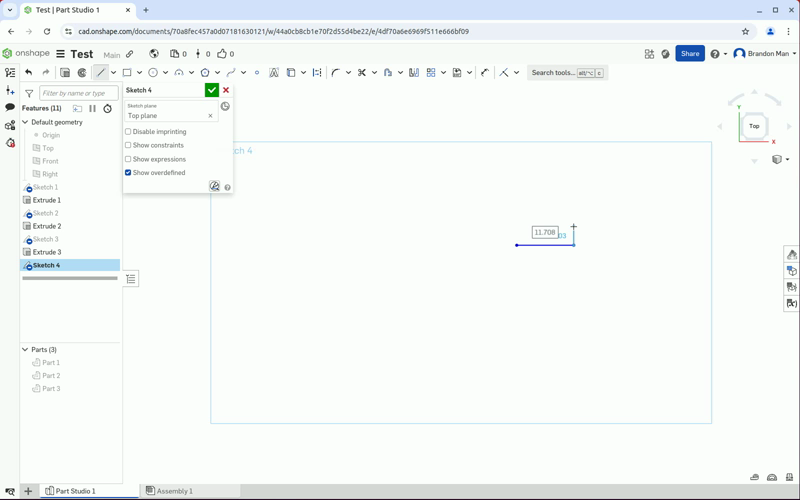
click(573, 226)
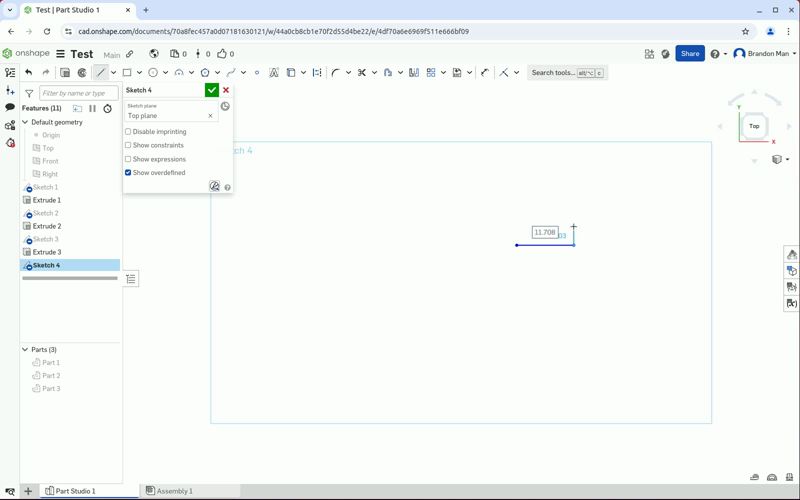
key_up(shift)
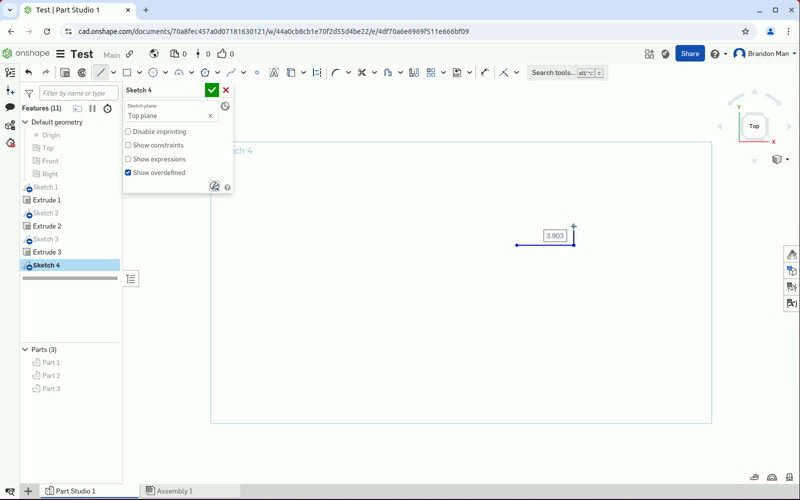
key_down(shift)
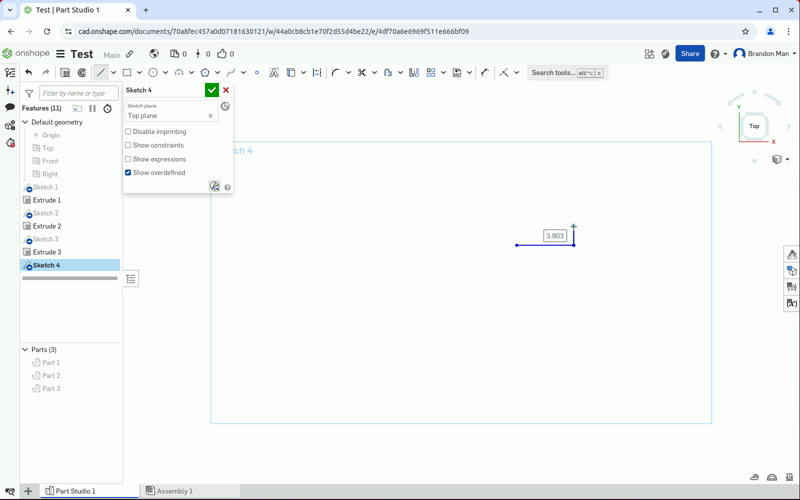
mouse_move(589, 226)
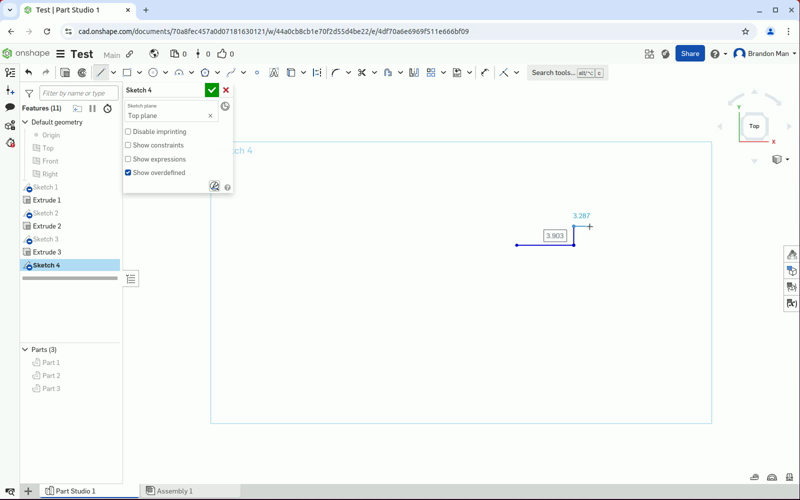
mouse_move(516, 226)
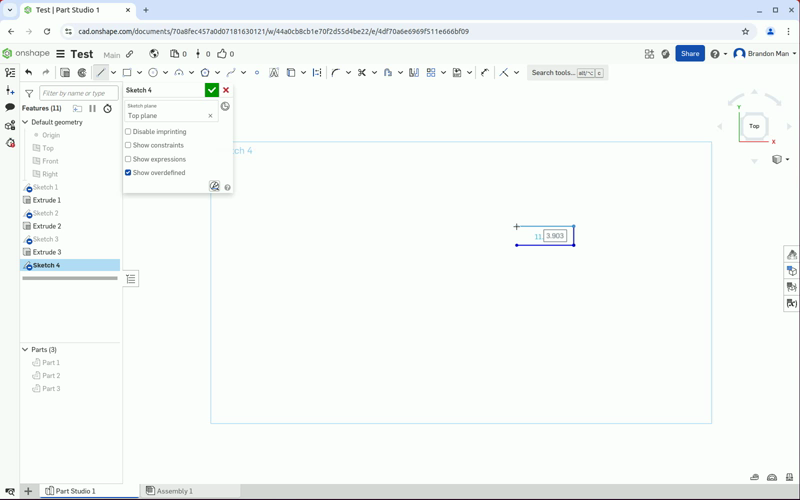
click(516, 226)
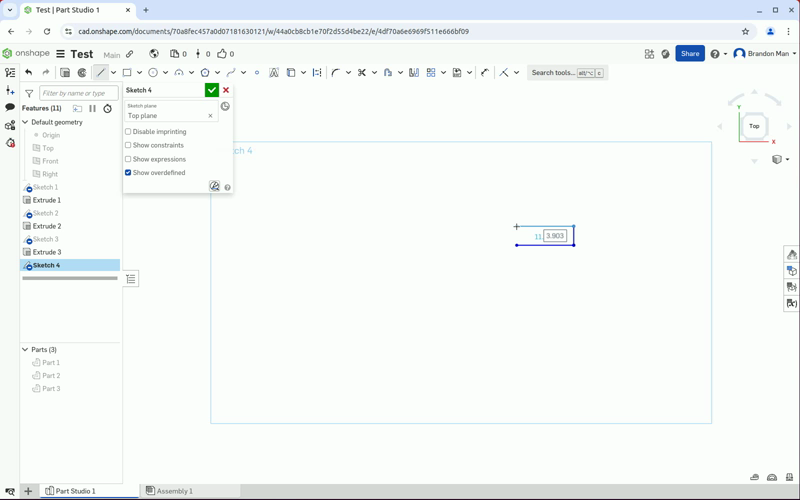
key_up(shift)
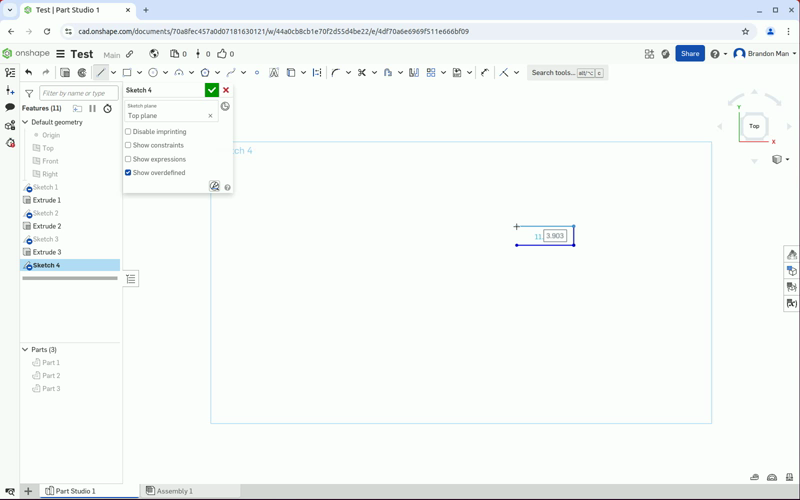
mouse_move(546, 226)
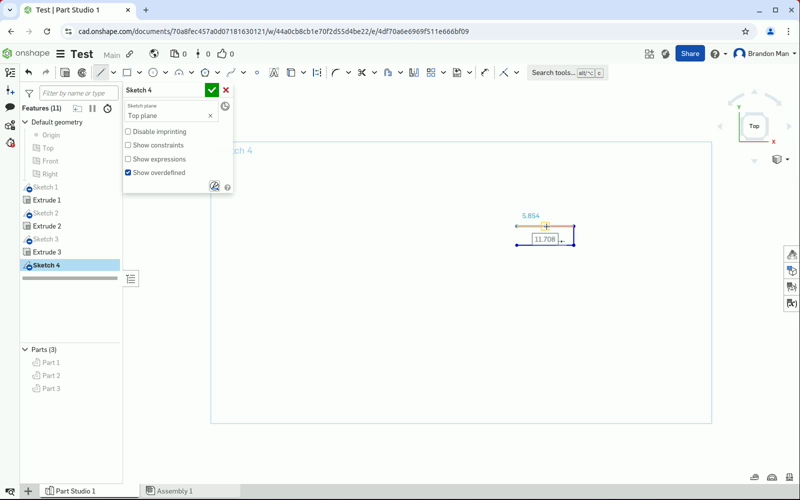
key_down(shift)
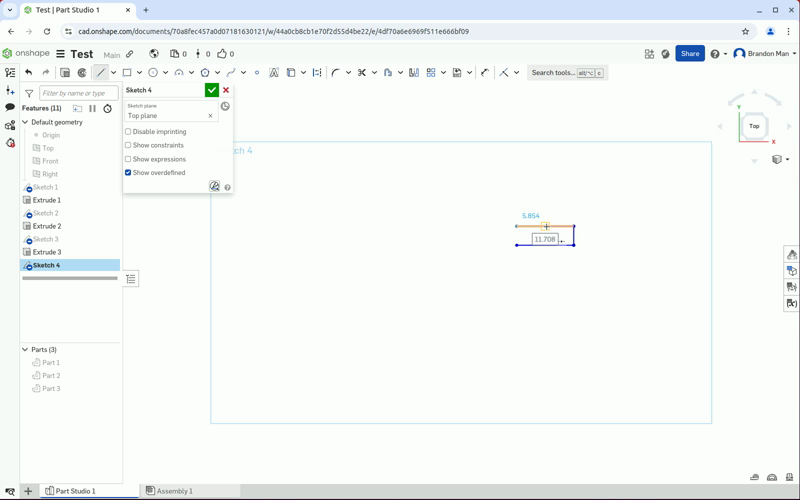
mouse_move(516, 245)
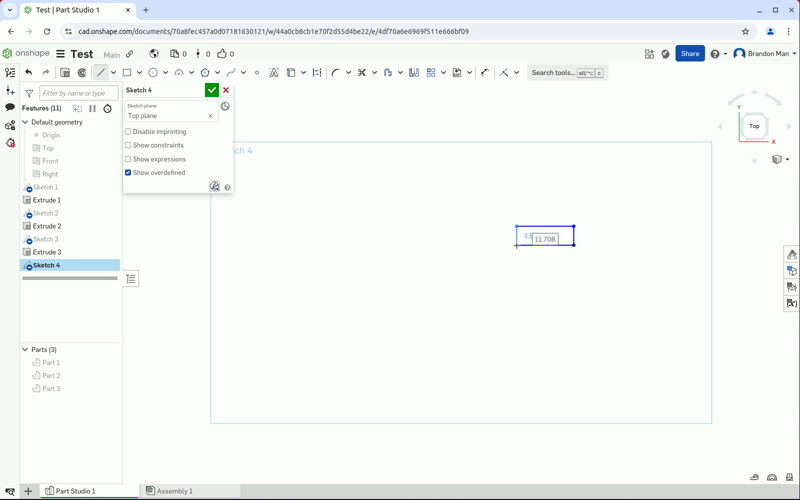
key_up(shift)
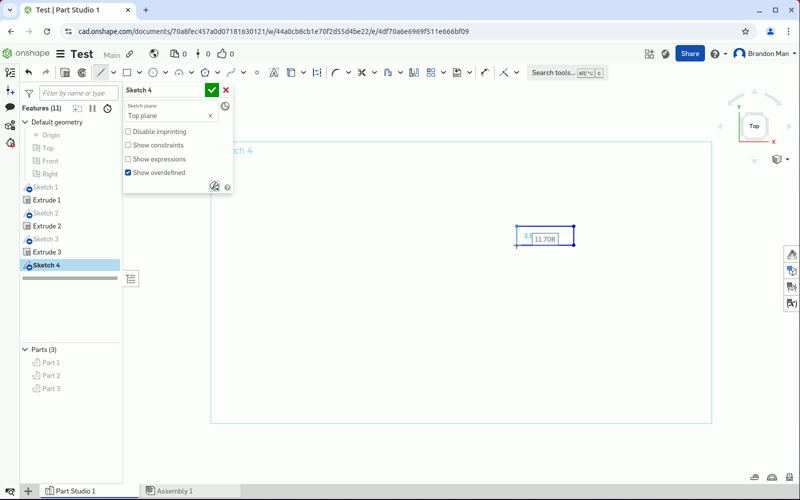
click(516, 245)
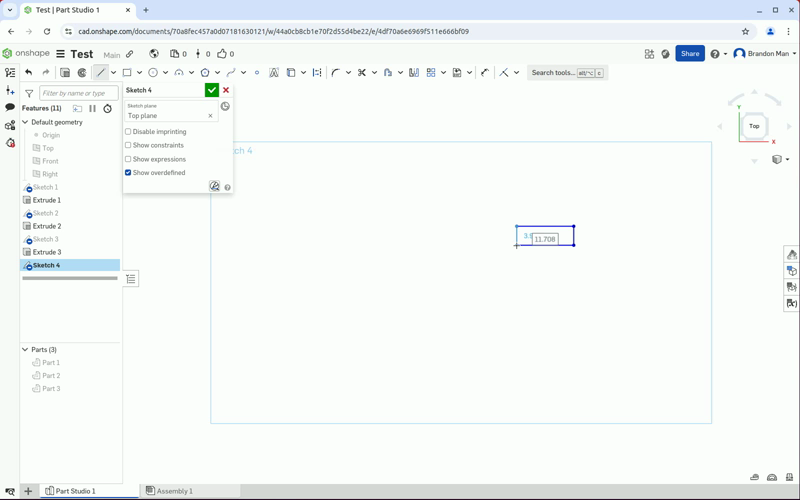
key(esc)
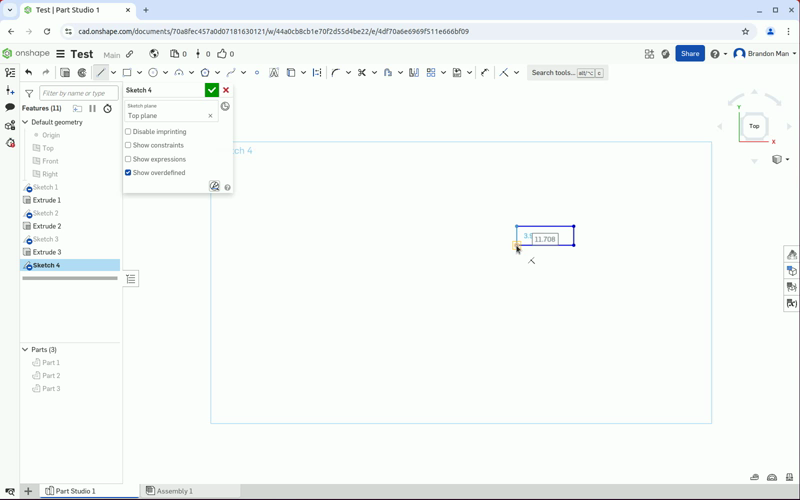
mouse_move(528, 229)
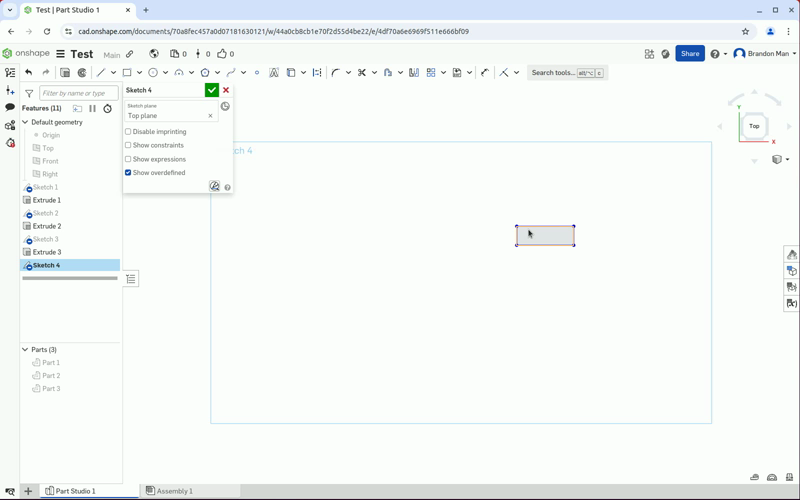
scroll(6)
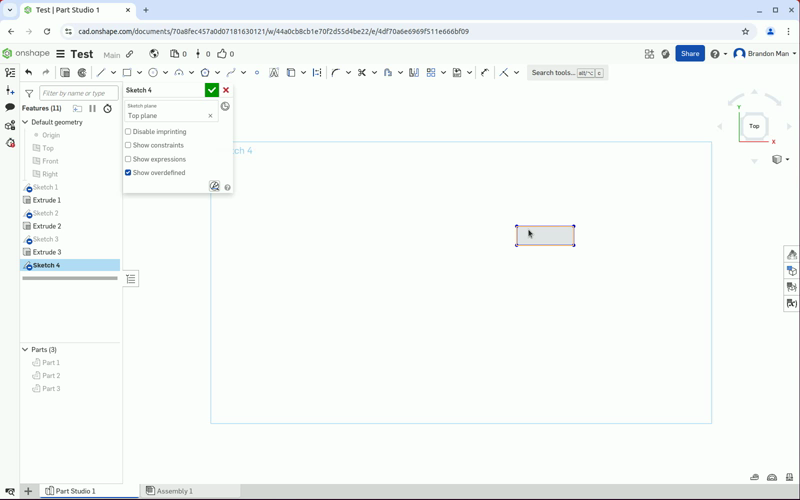
scroll(6)
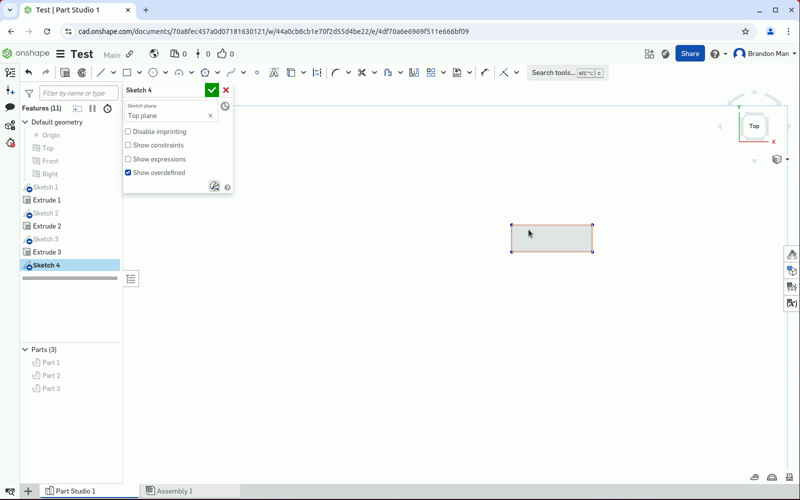
scroll(6)
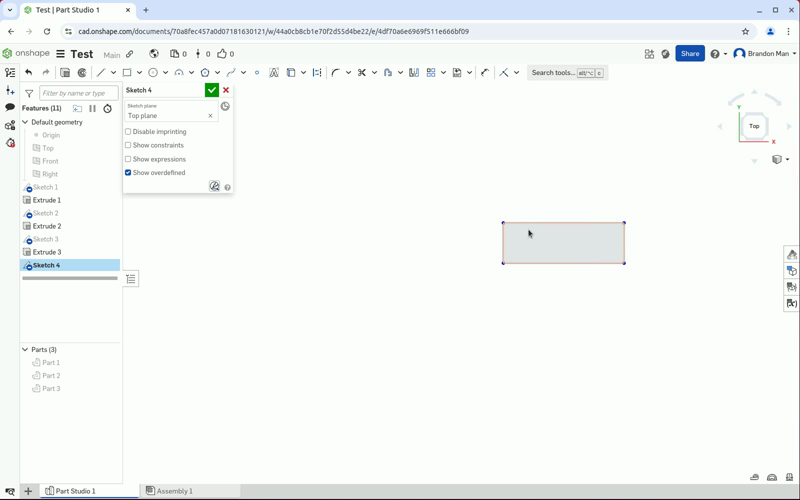
scroll(6)
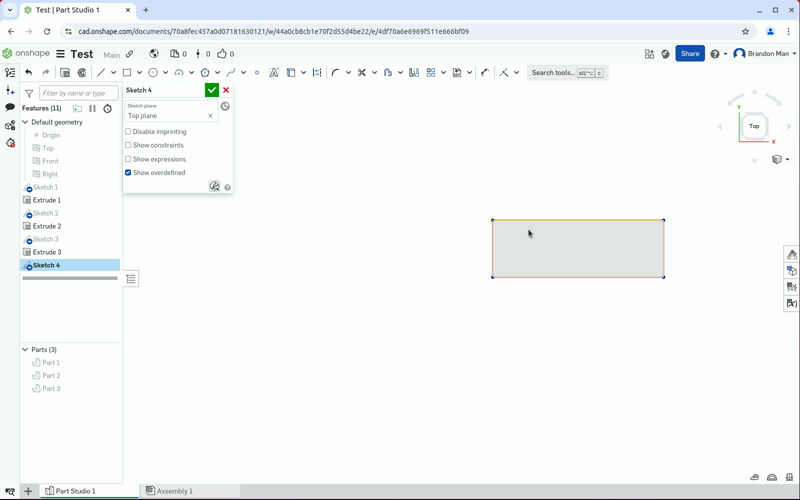
scroll(6)
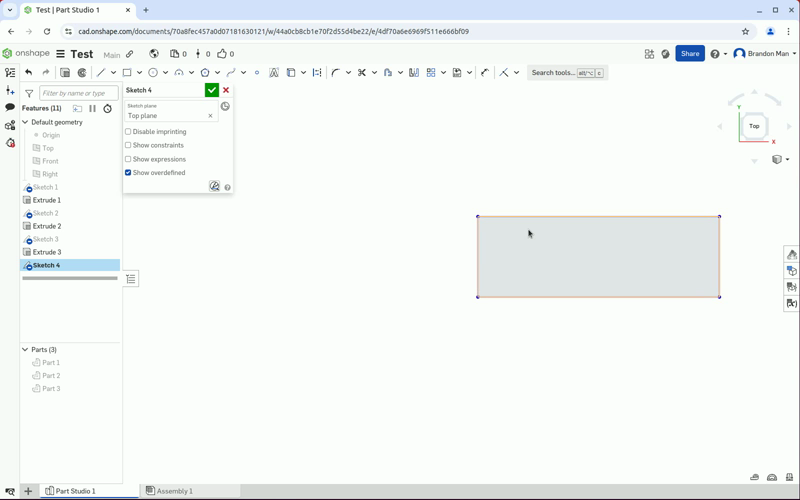
scroll(6)
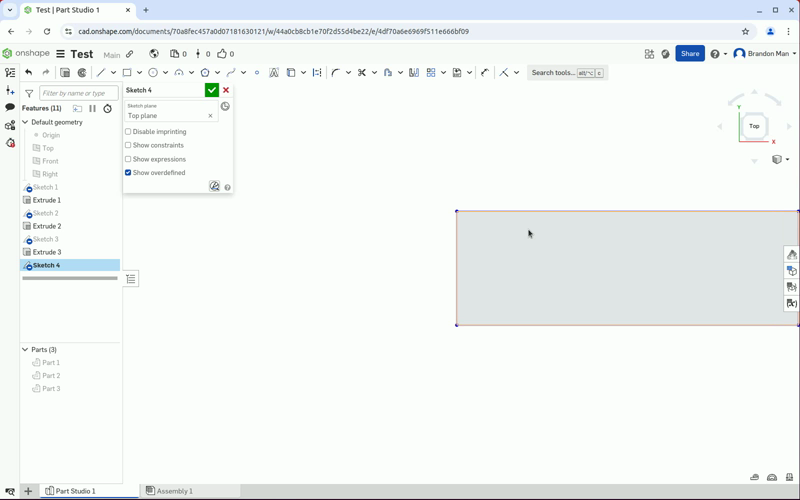
scroll(6)
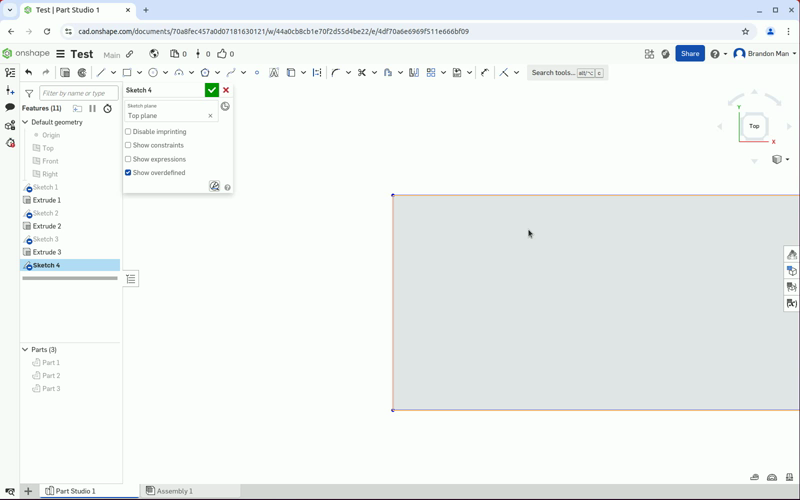
click(528, 229)
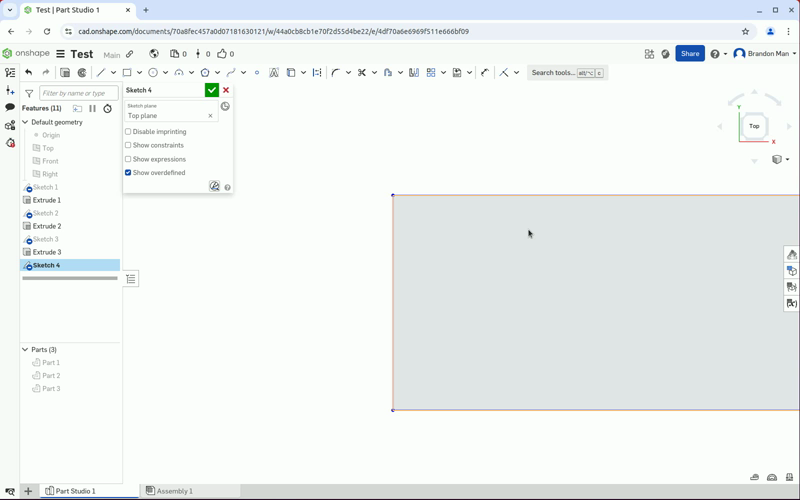
scroll(-6)
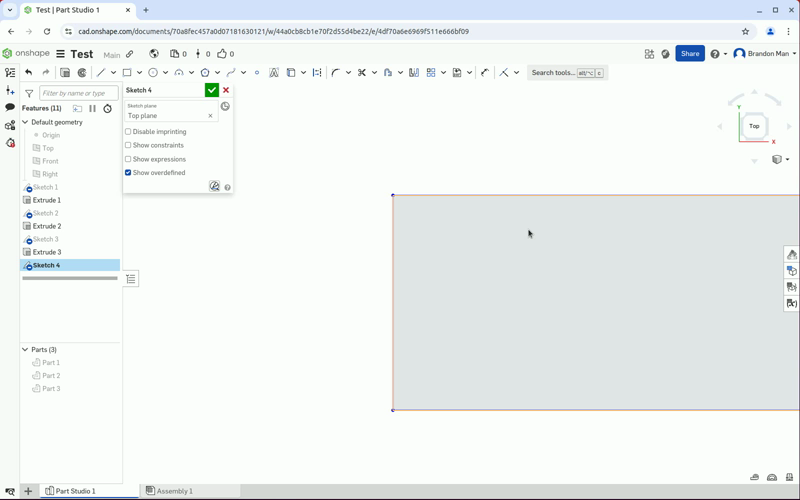
scroll(-6)
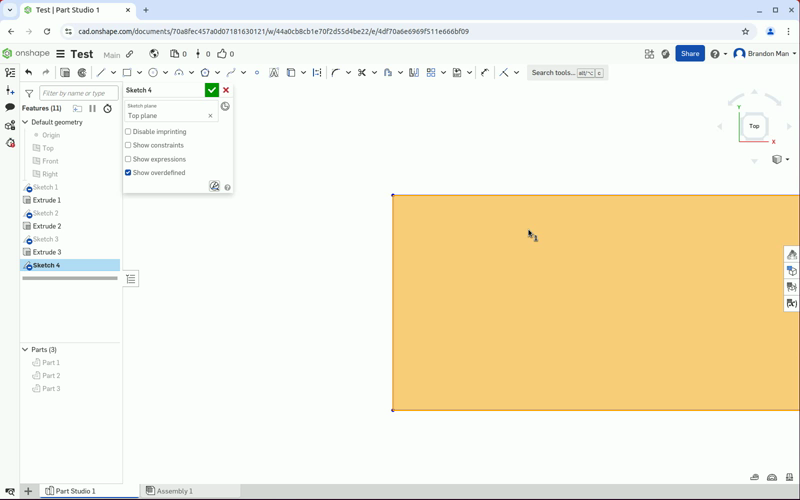
scroll(-6)
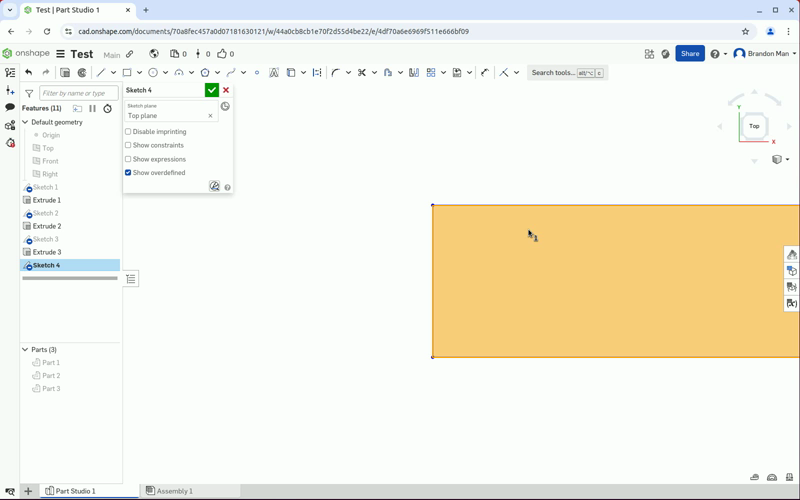
scroll(-6)
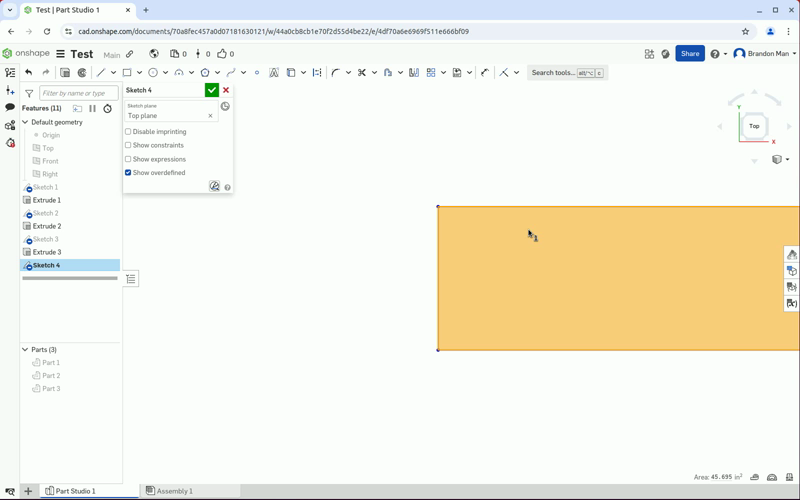
scroll(-6)
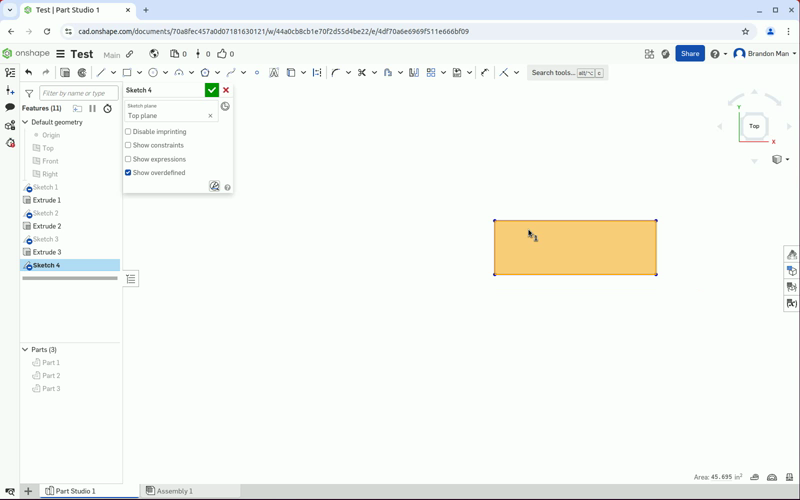
scroll(-6)
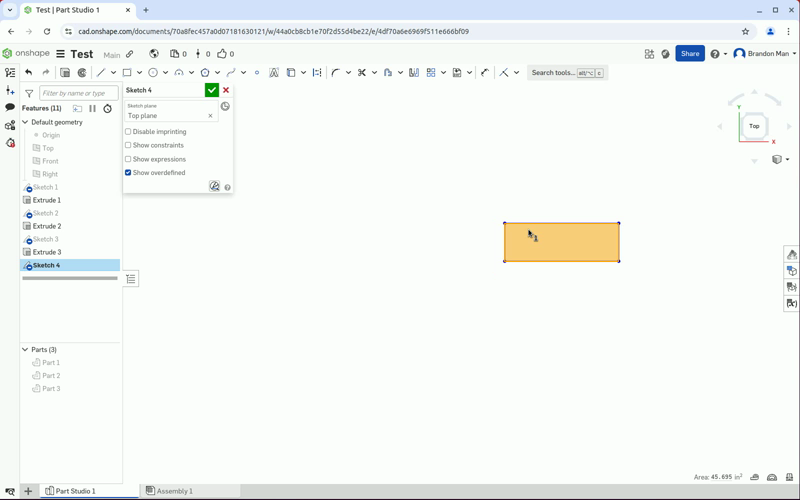
scroll(-6)
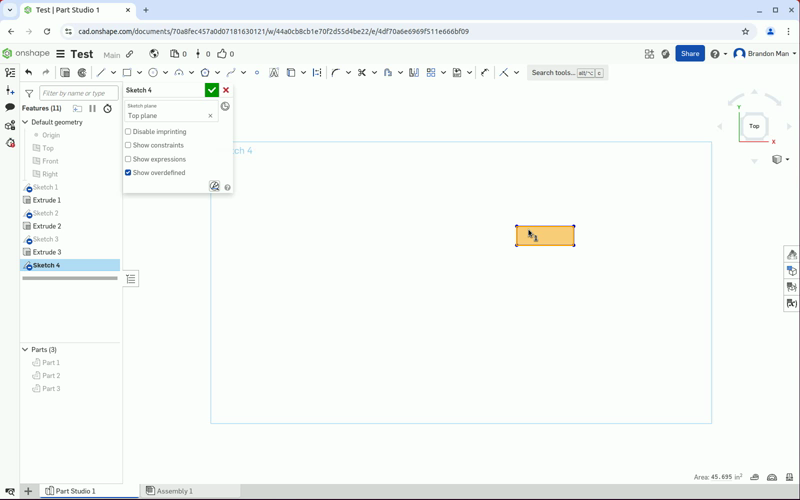
mouse_move(73, 352)
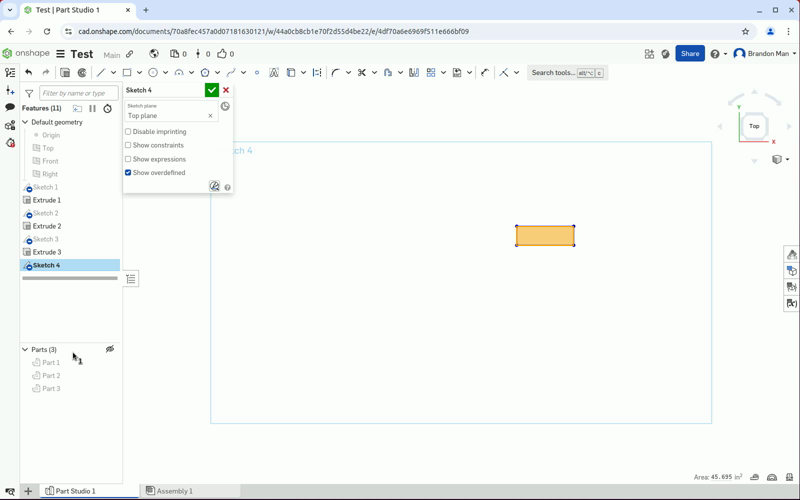
key(shift+y)
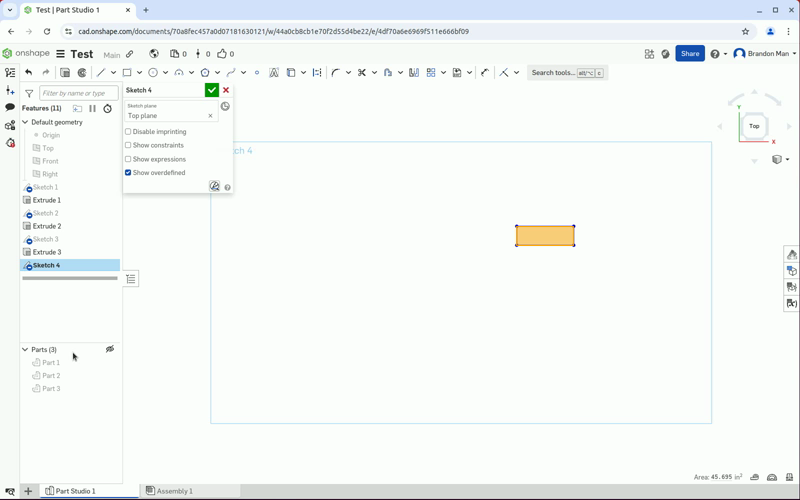
key(shift+e)
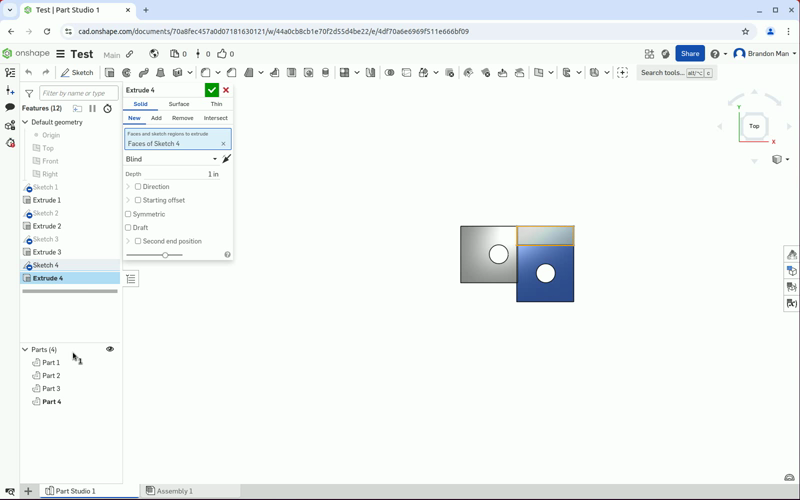
mouse_move(143, 106)
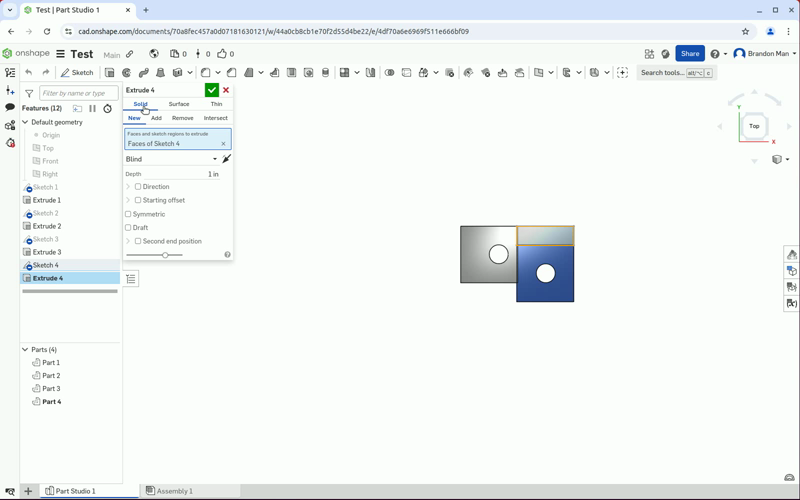
click(143, 106)
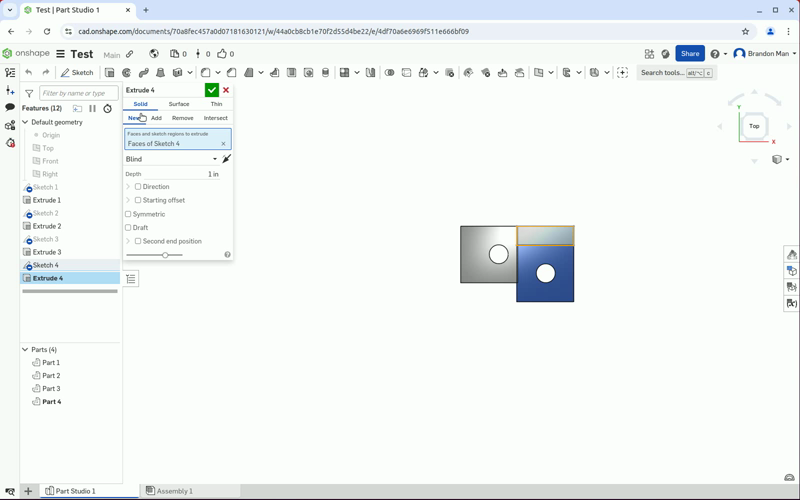
mouse_move(137, 120)
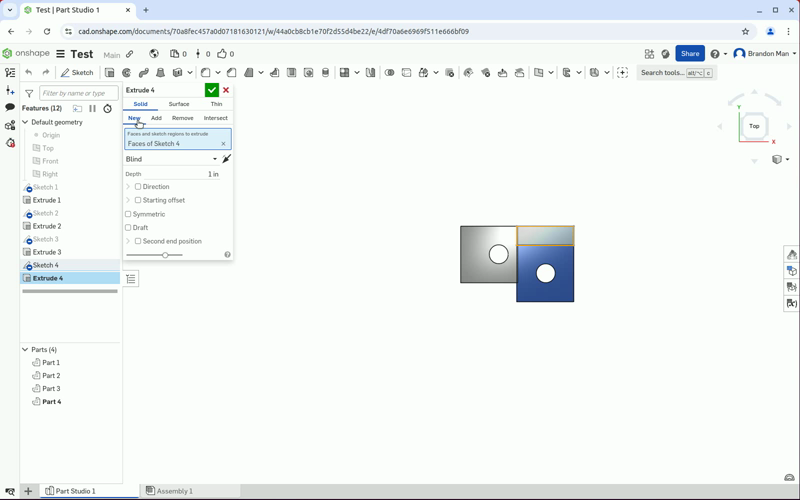
click(137, 120)
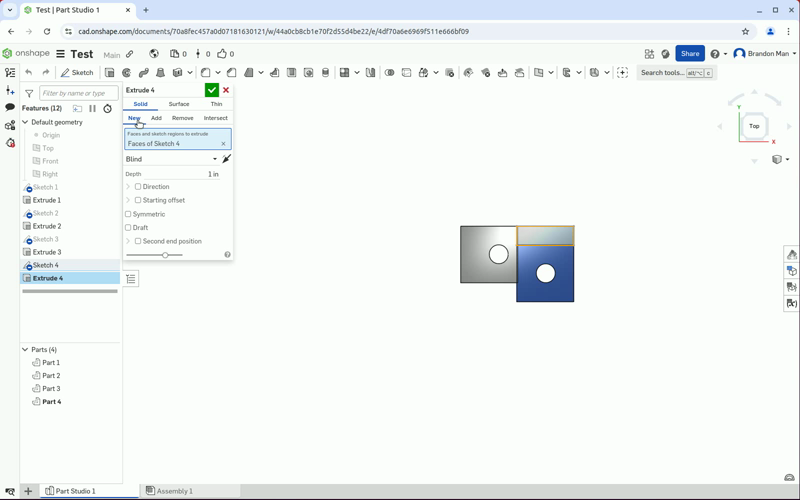
key(tab, 4)
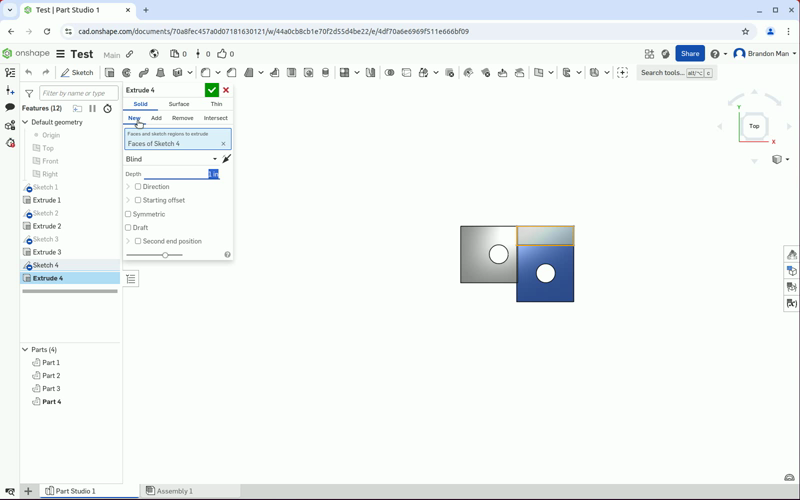
text(11.554)
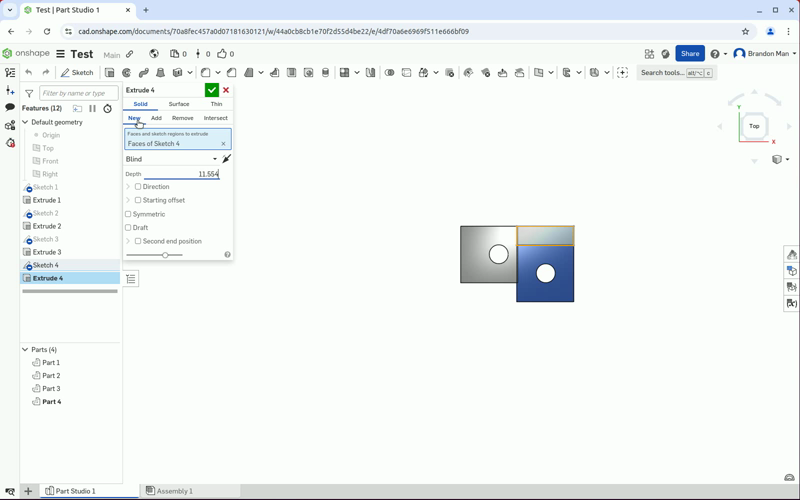
key(enter)
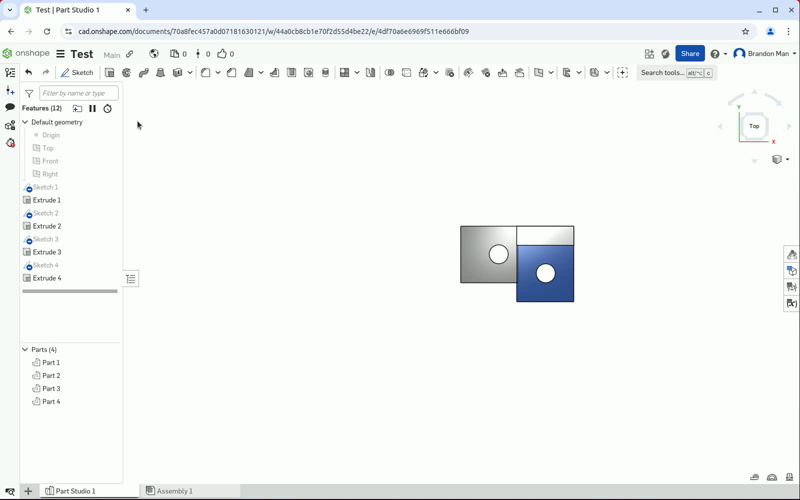
key(shift+h)
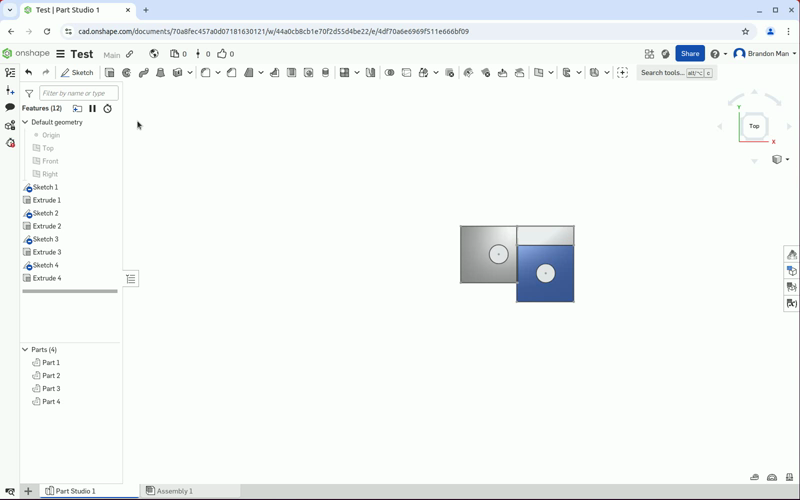
key(shift+h)
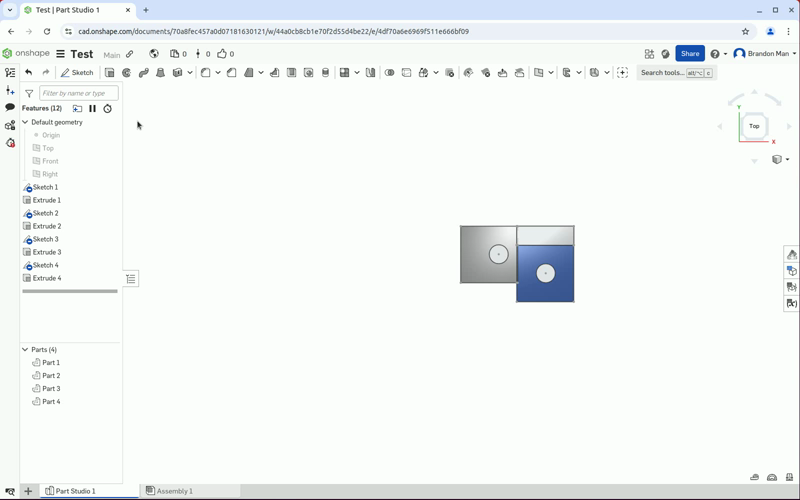
key(shift+7)
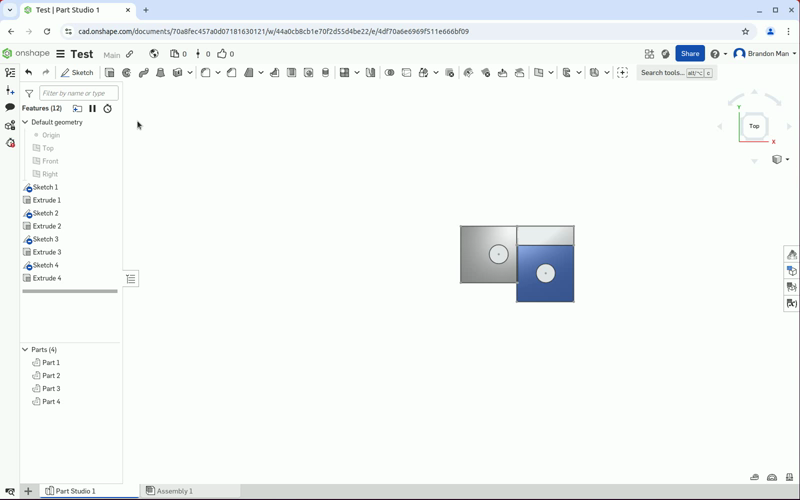
key(up, 3)
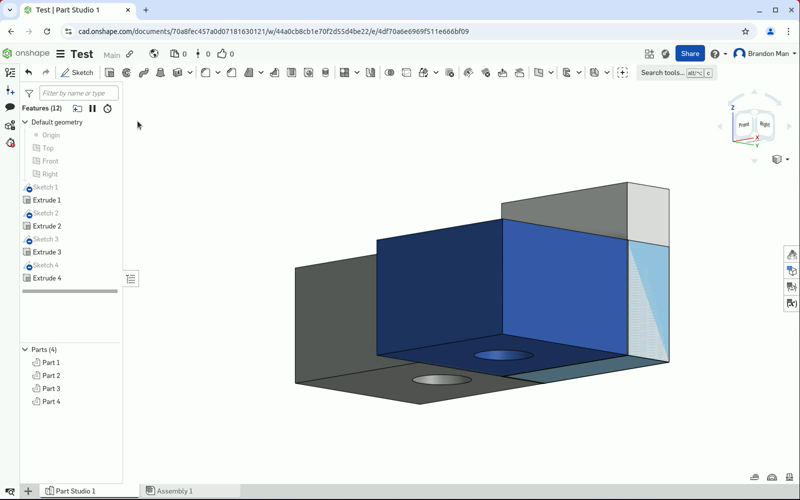
key(left, 3)
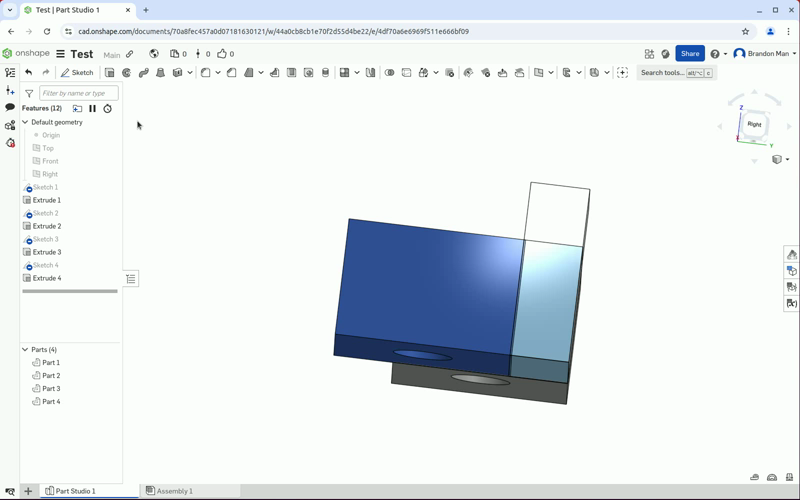
key(right, 3)
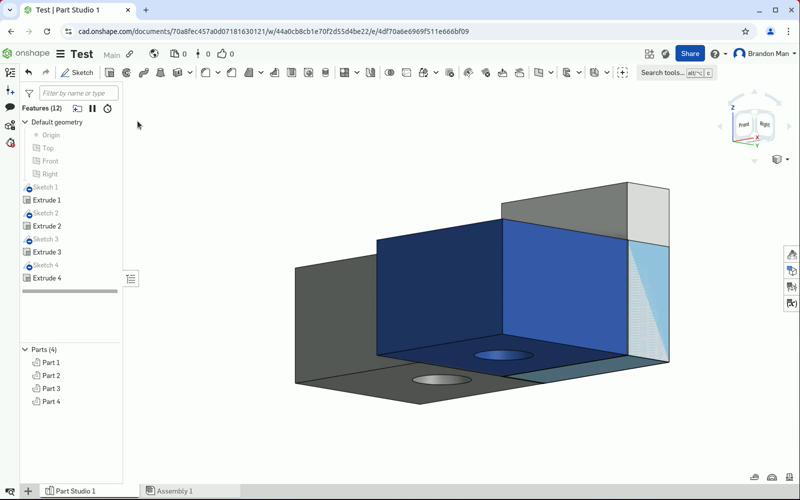
key(down, 3)
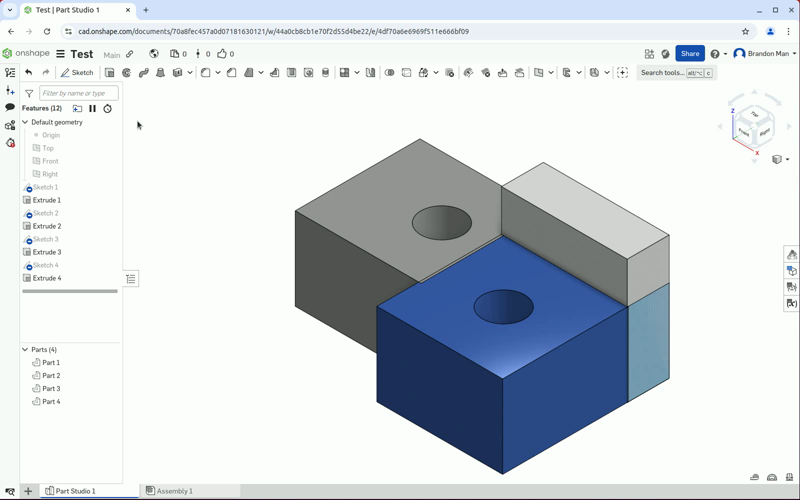
mouse_move(73, 189)
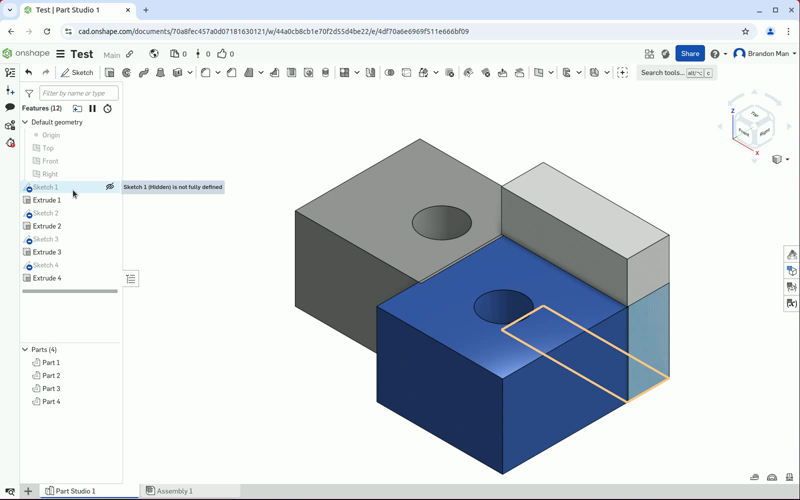
click(73, 189)